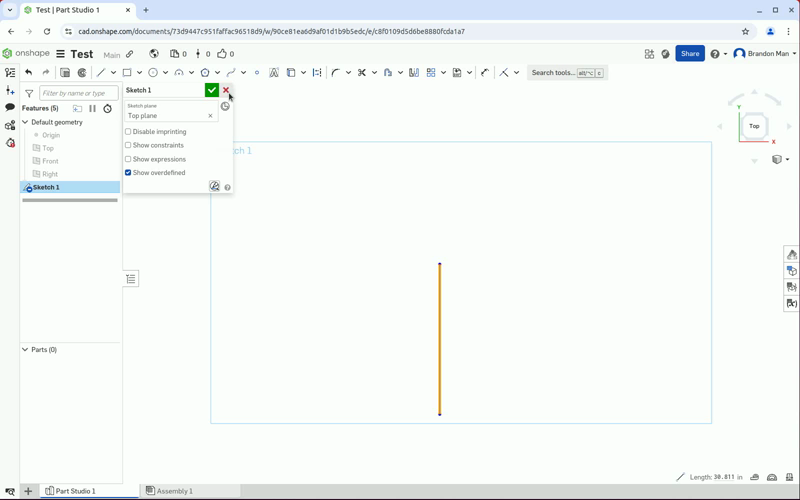
key(shift+h)
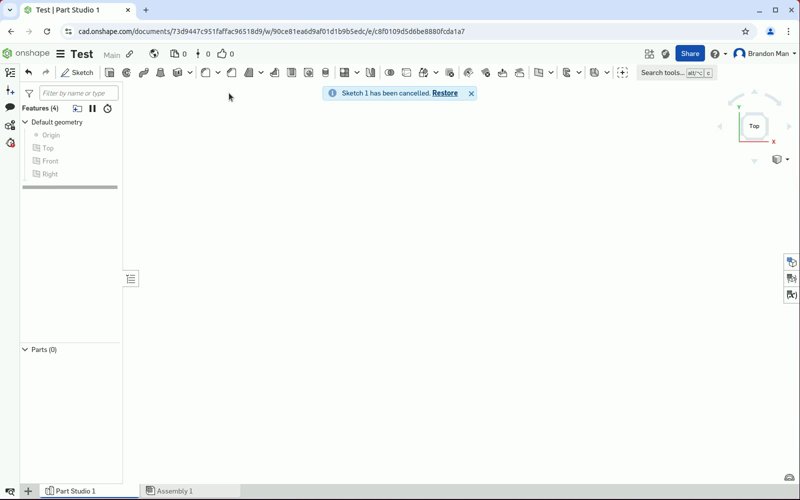
mouse_move(73, 352)
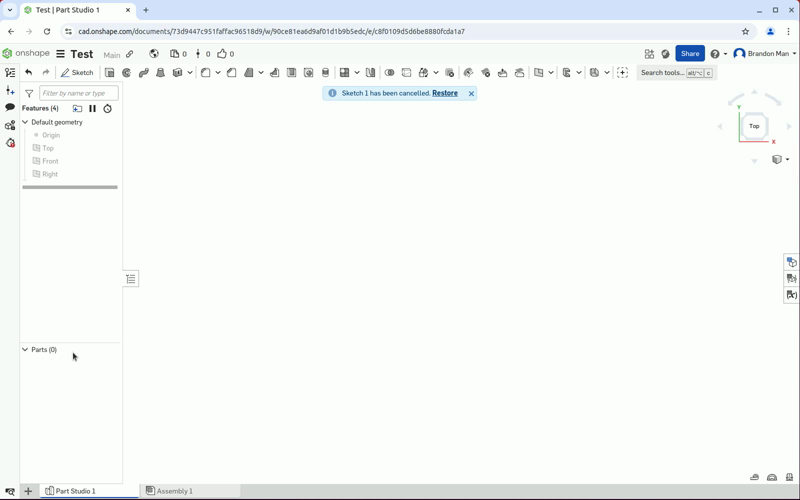
key(y)
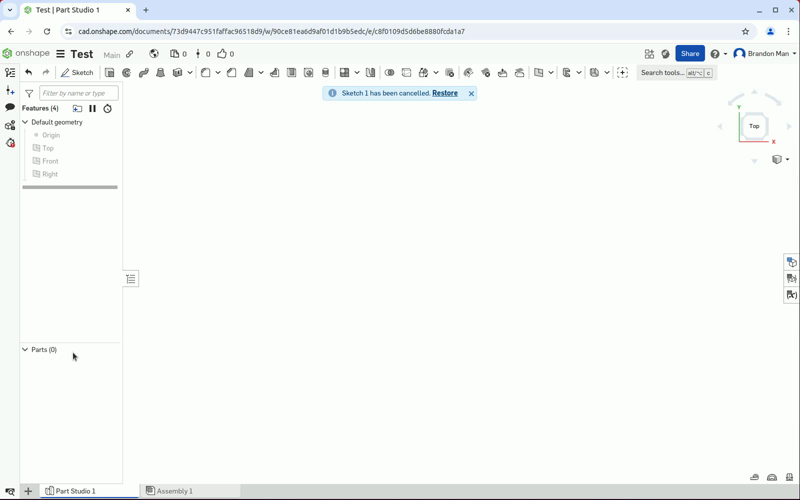
key(shift+p)
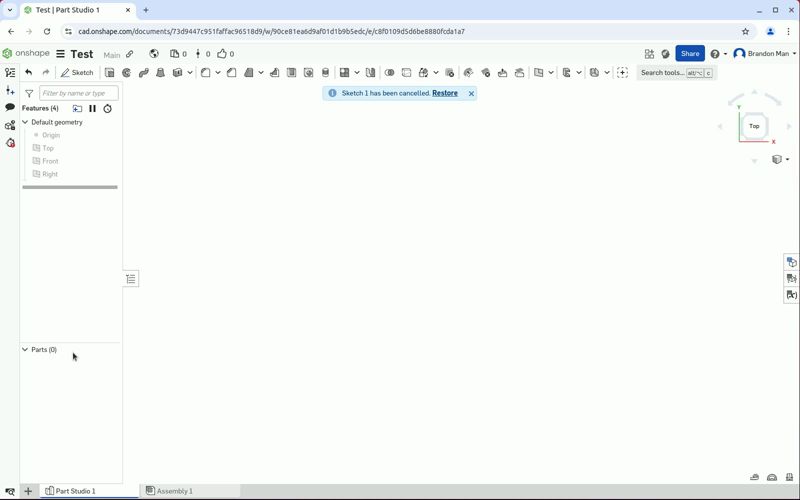
key(space)
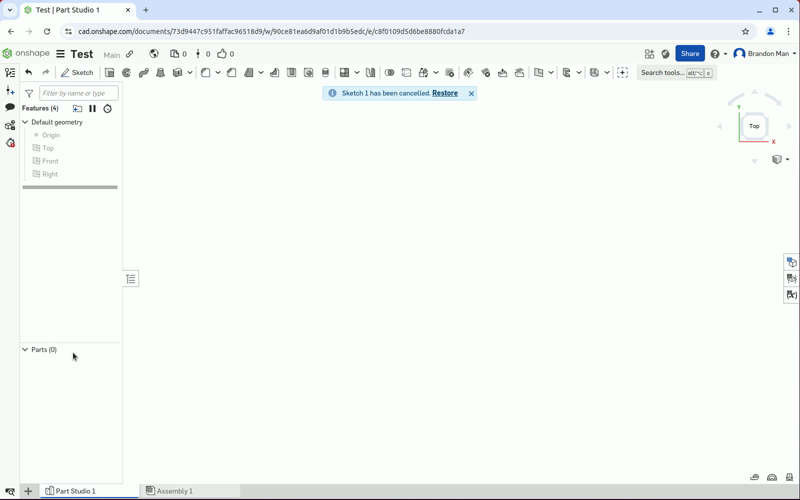
key_down(shift)
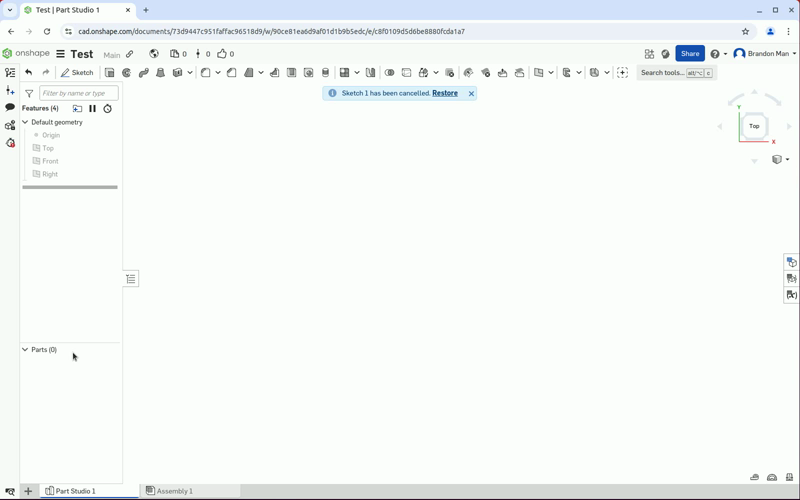
key(up)
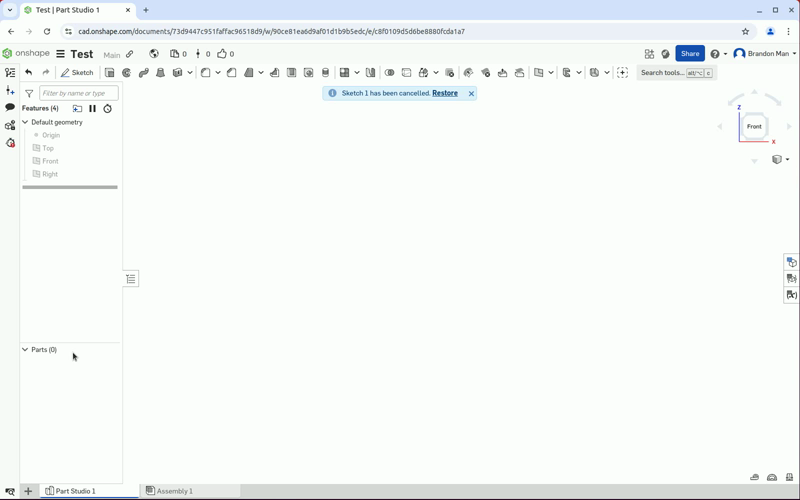
key_up(shift)
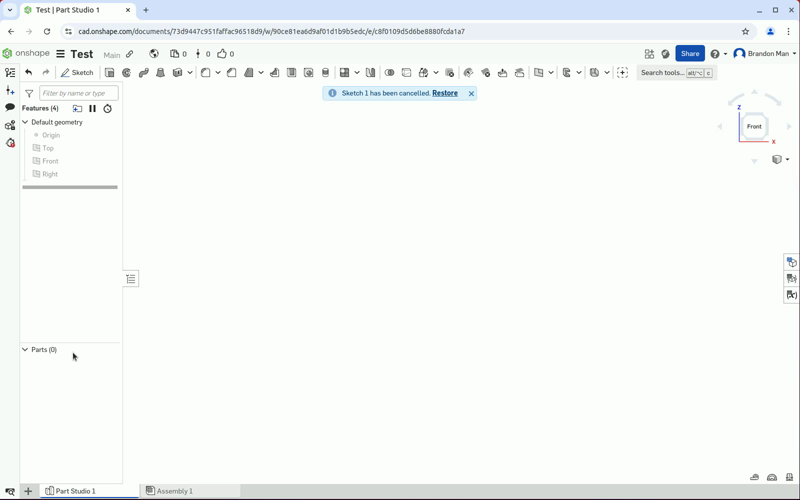
mouse_move(73, 352)
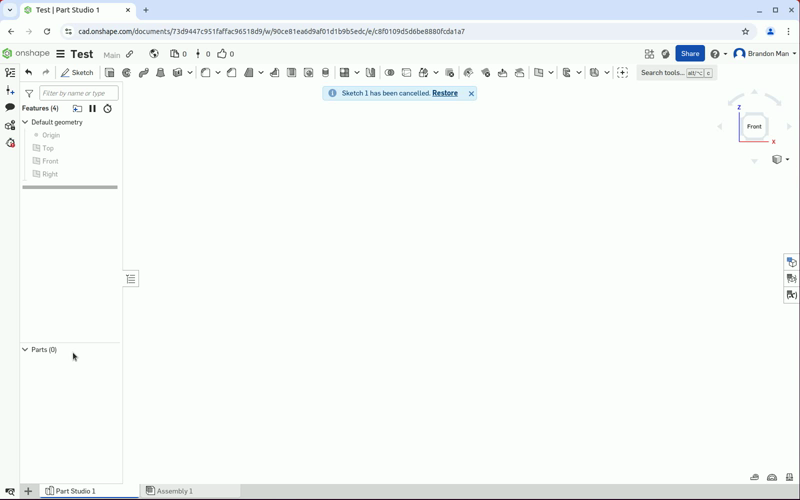
key(shift+y)
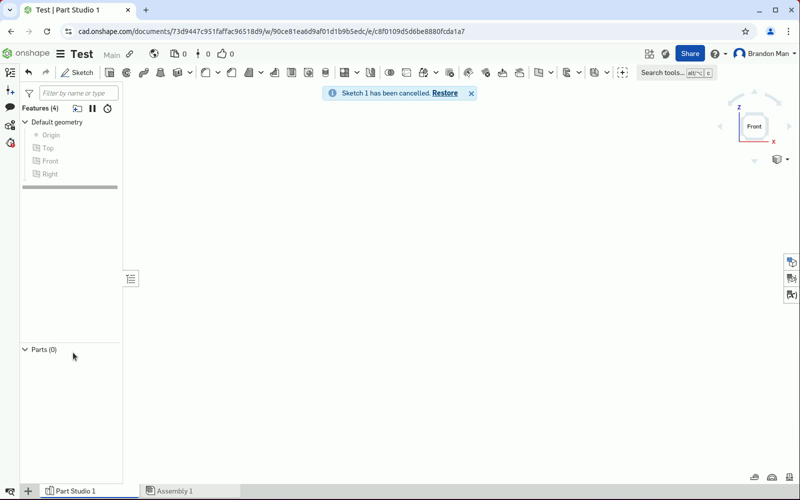
key(shift+s)
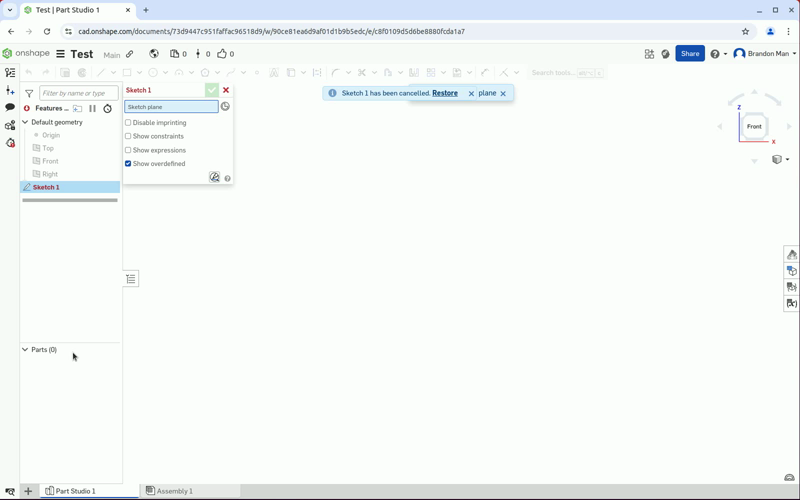
mouse_move(73, 163)
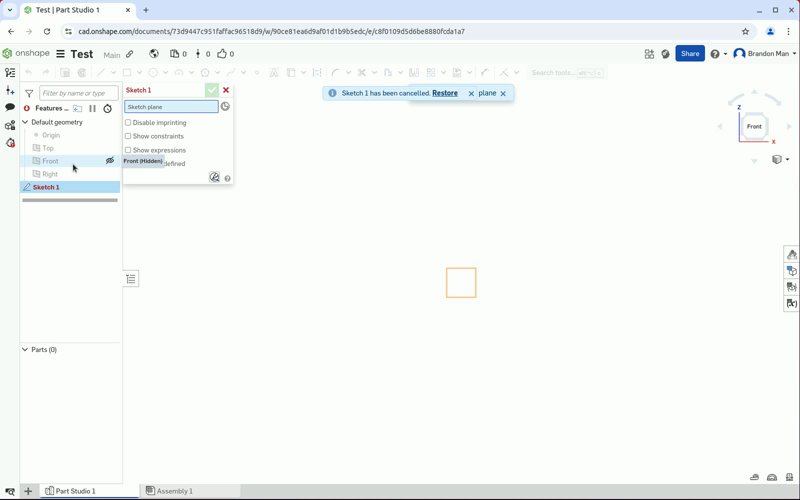
click(73, 163)
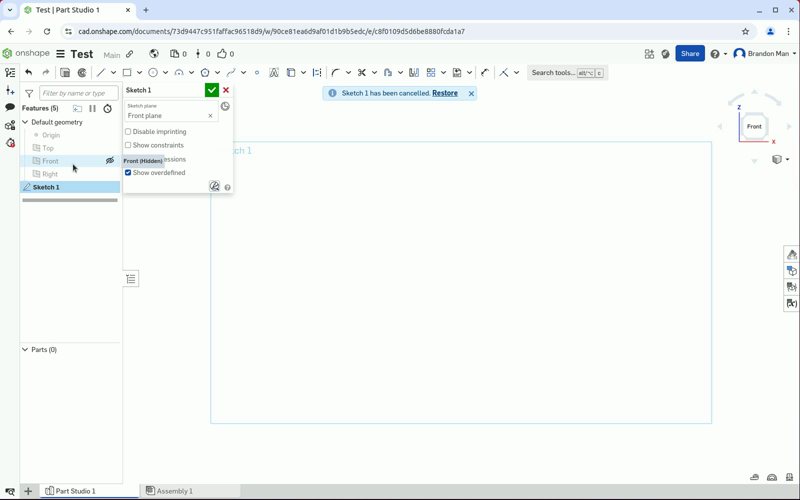
mouse_move(73, 352)
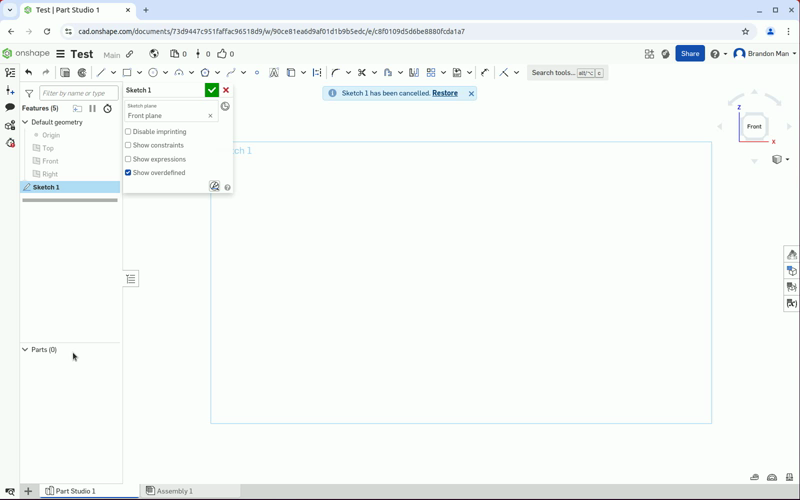
key(y)
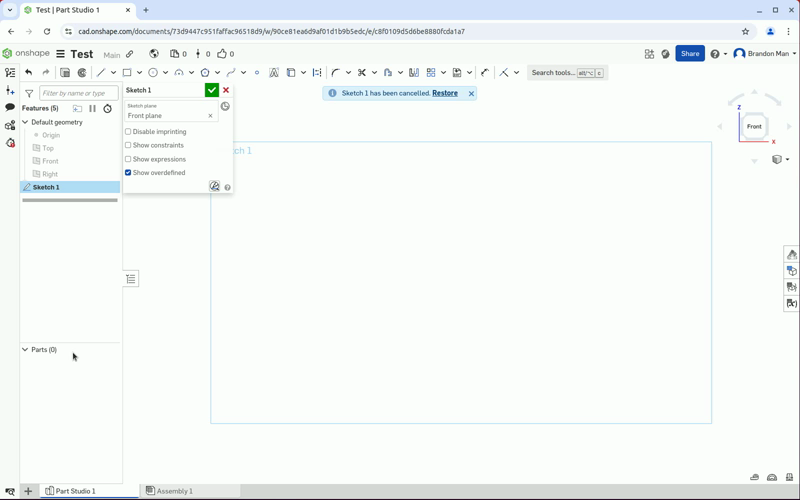
key(c)
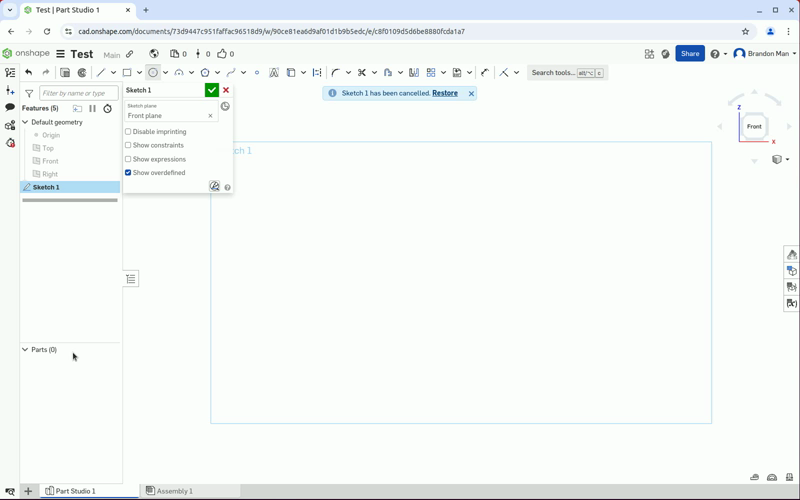
key_down(shift)
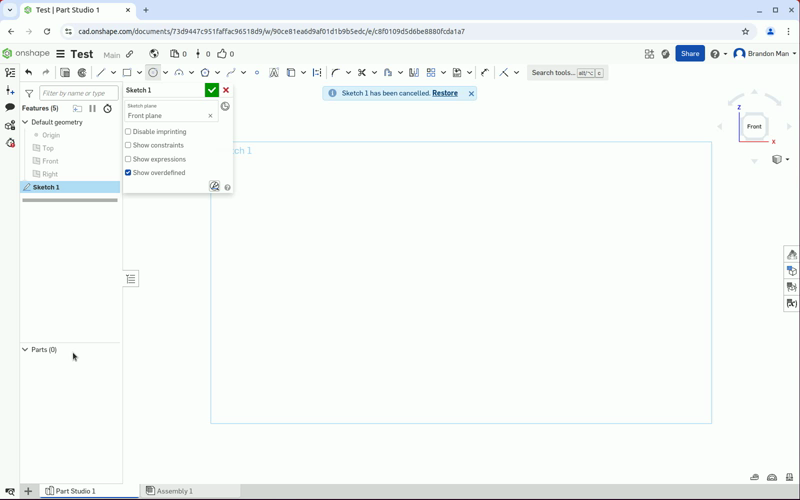
mouse_move(460, 282)
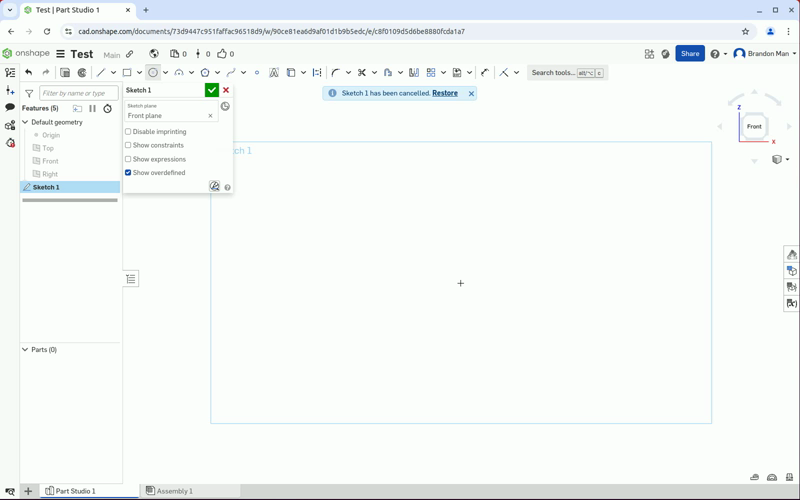
click(460, 282)
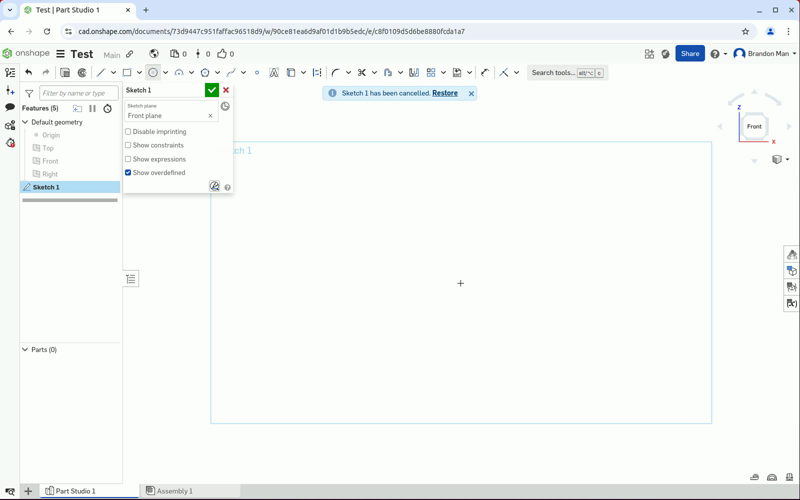
key_up(shift)
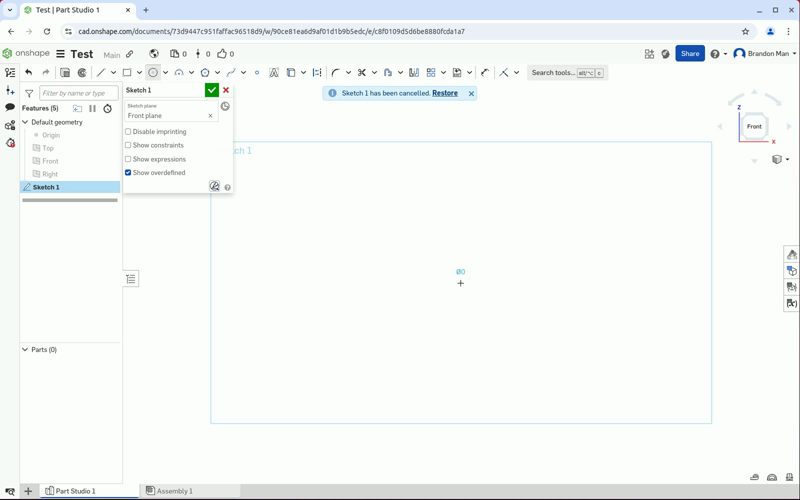
mouse_move(478, 282)
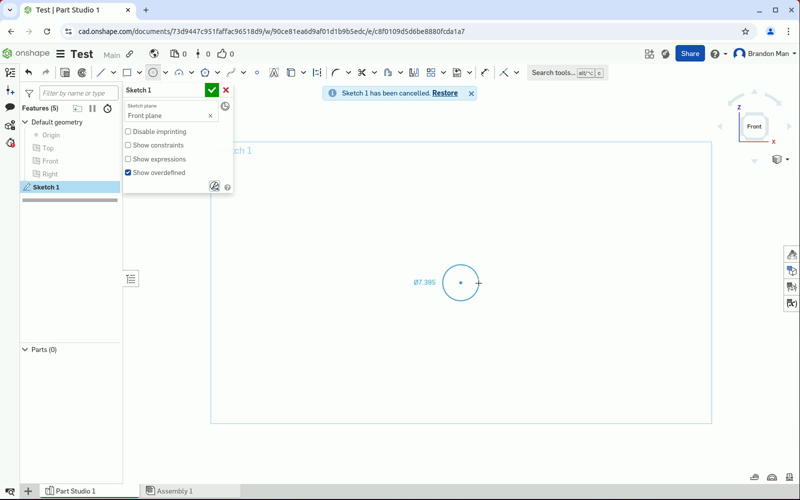
click(478, 282)
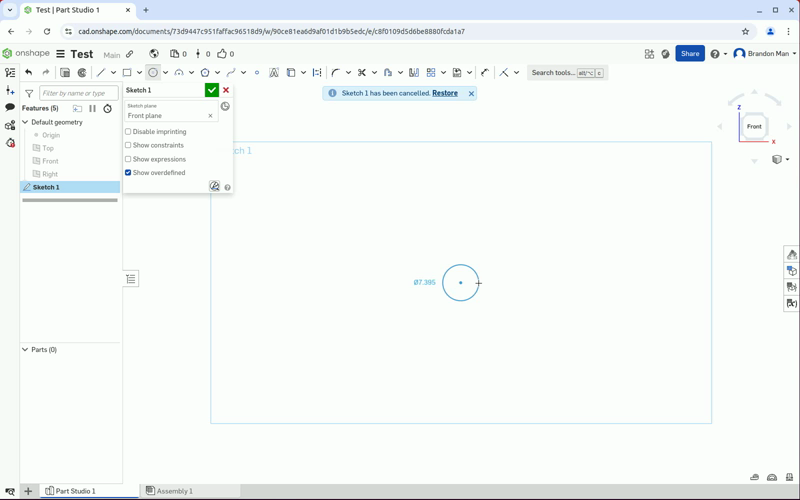
key(esc)
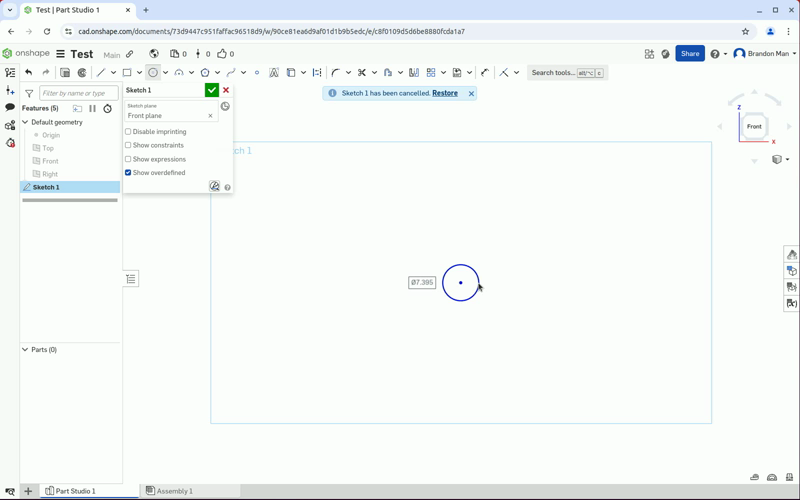
key(c)
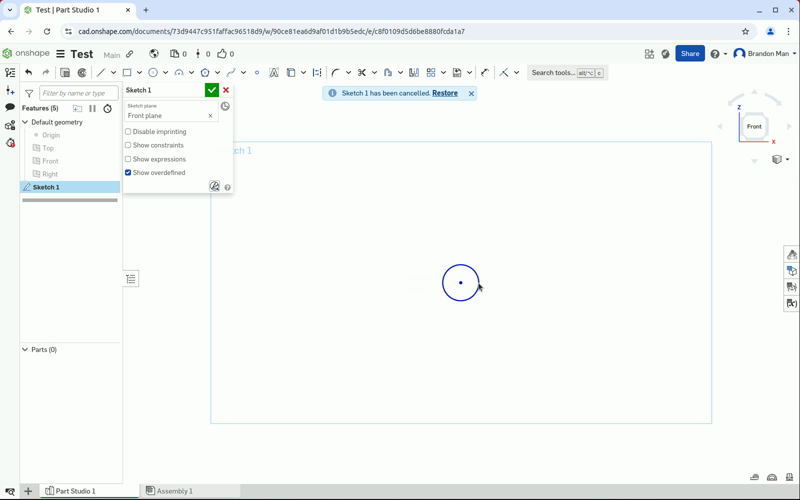
key_down(shift)
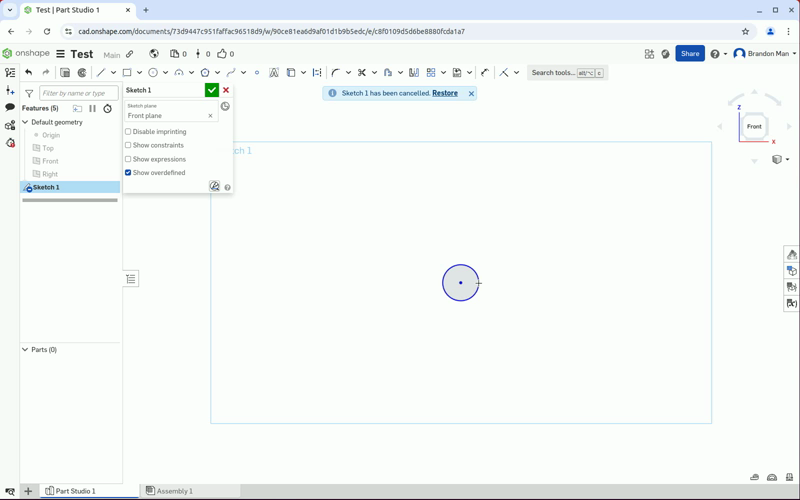
mouse_move(455, 277)
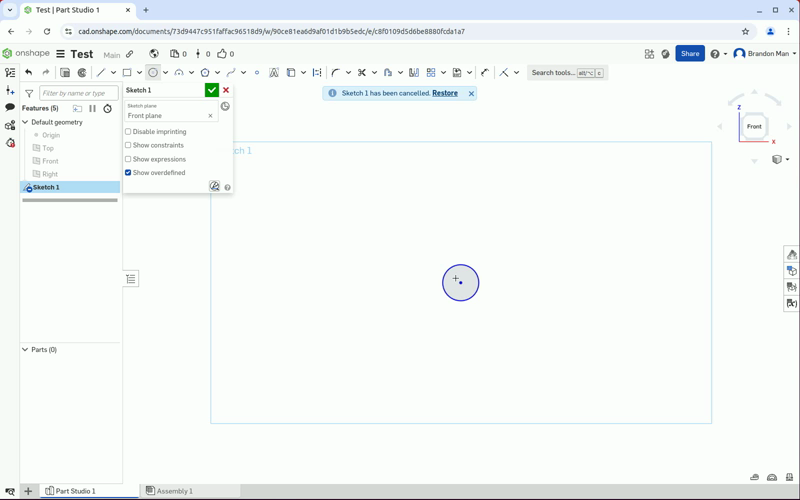
click(455, 277)
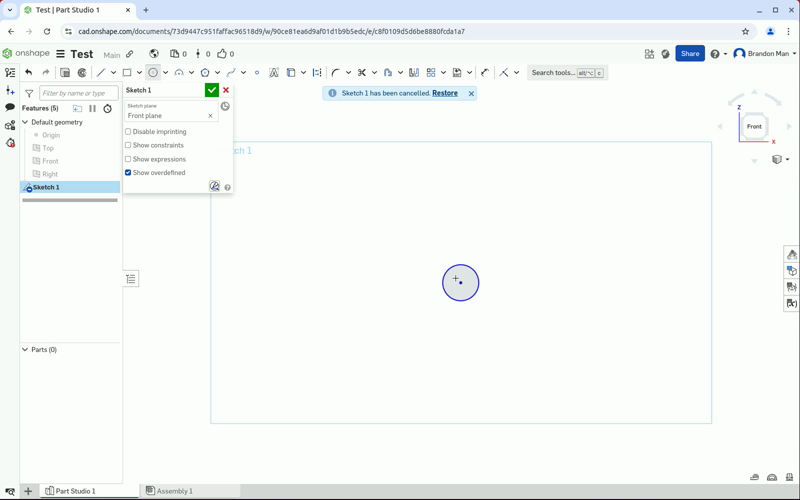
key_up(shift)
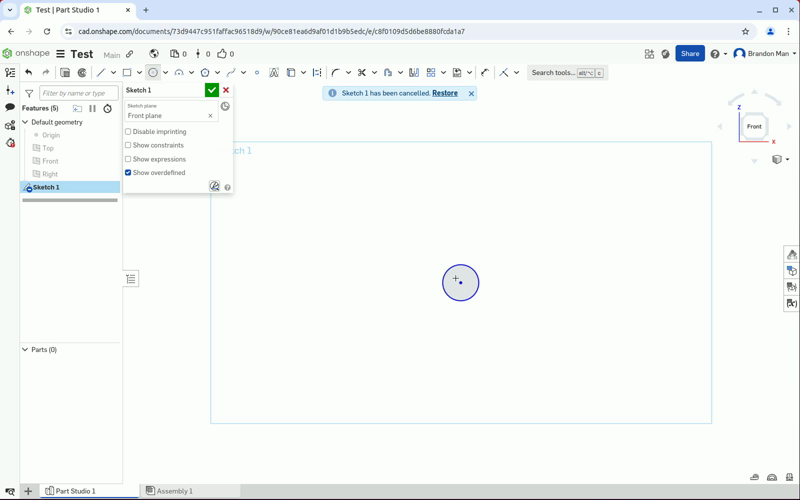
mouse_move(459, 277)
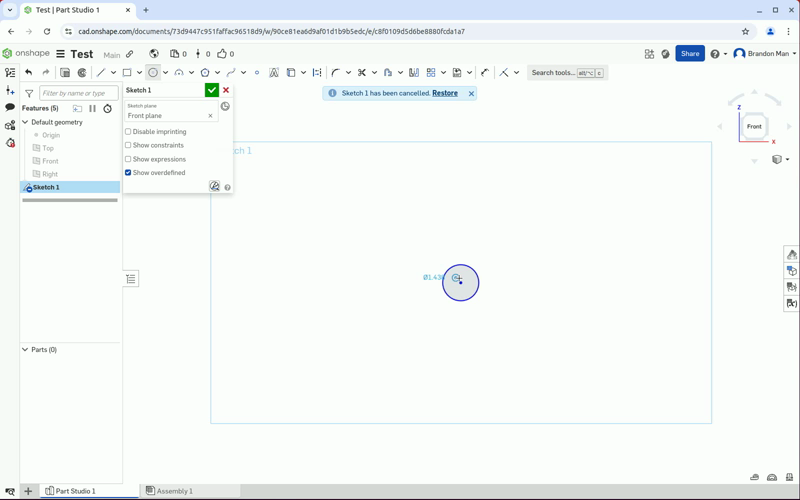
click(459, 277)
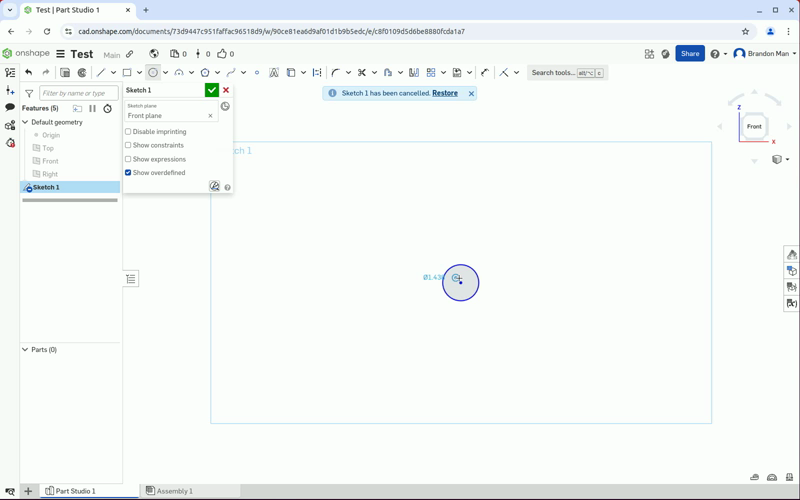
key(esc)
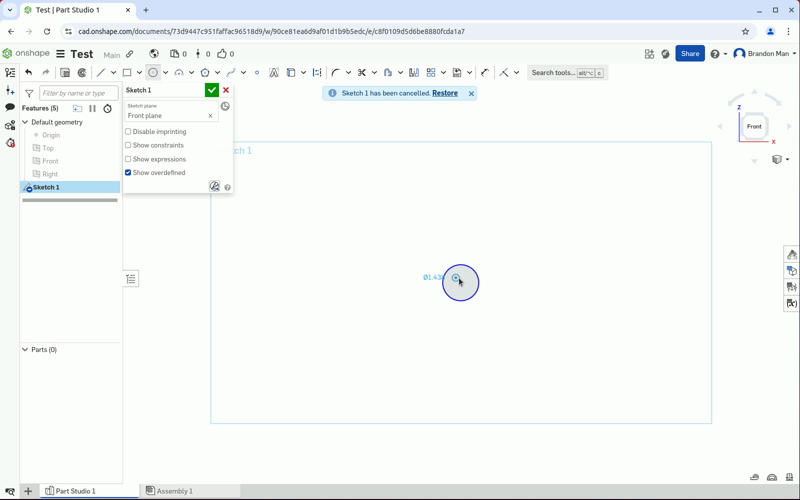
mouse_move(459, 286)
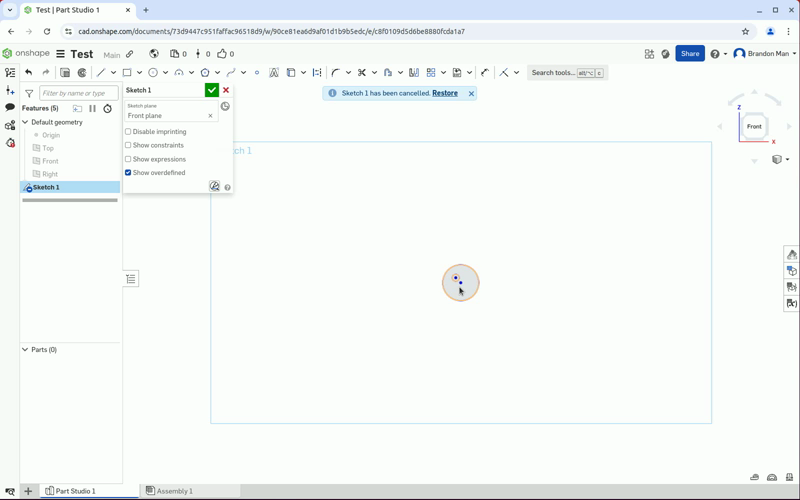
scroll(6)
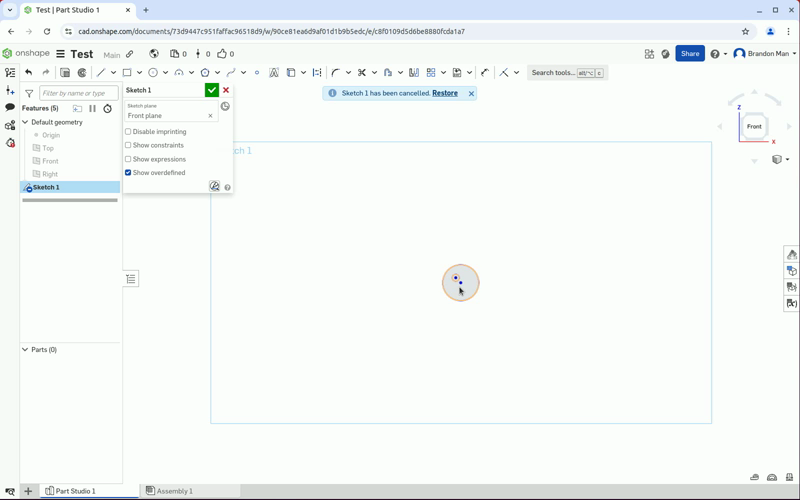
scroll(6)
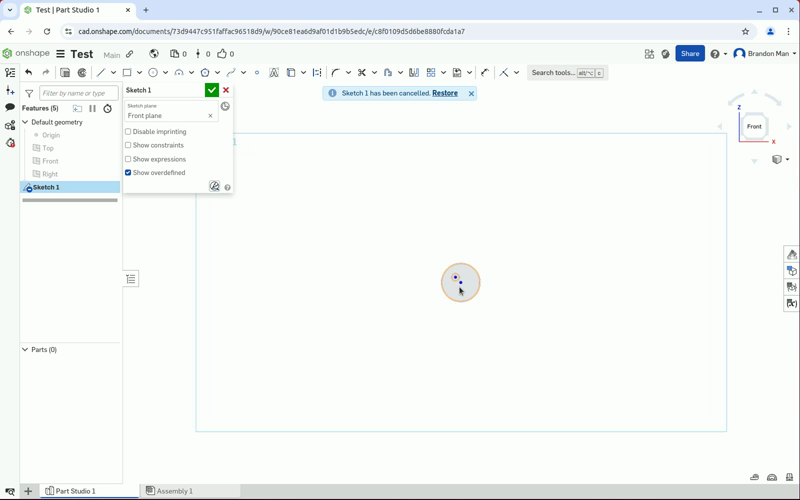
scroll(6)
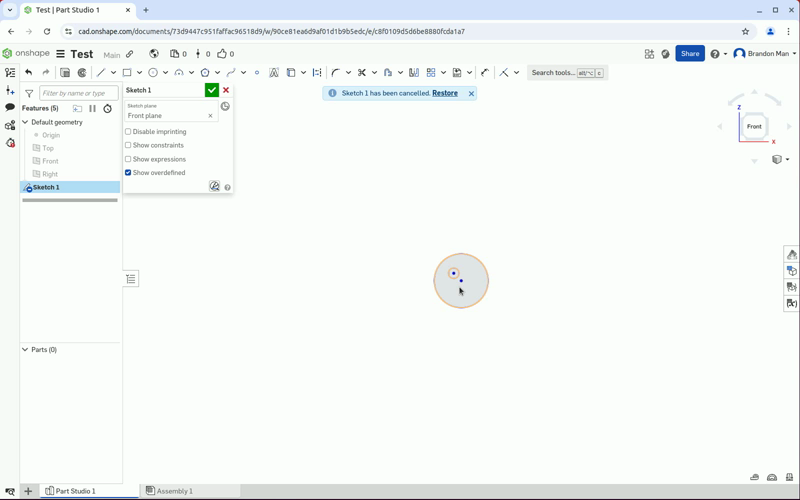
scroll(6)
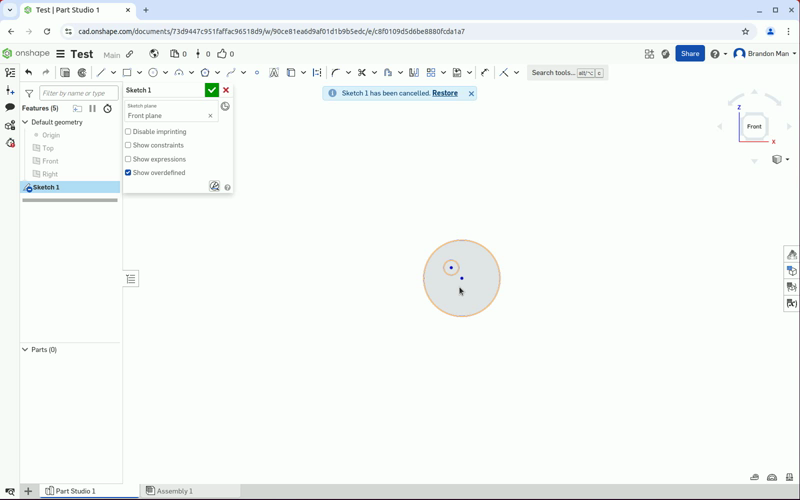
scroll(6)
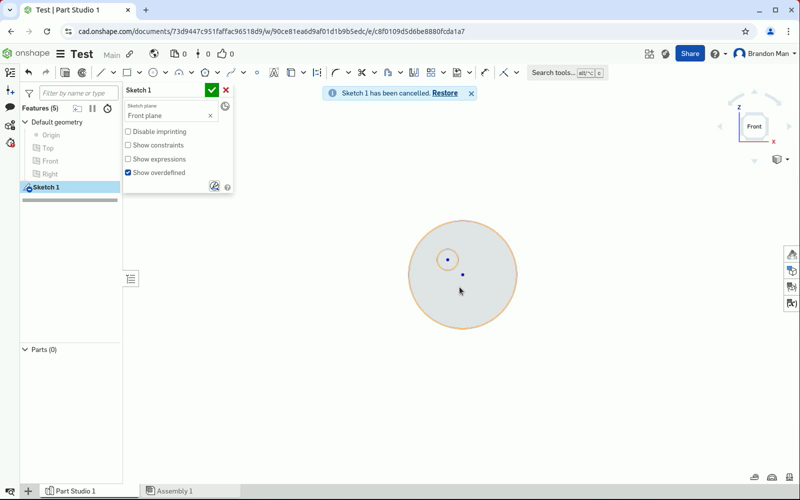
scroll(6)
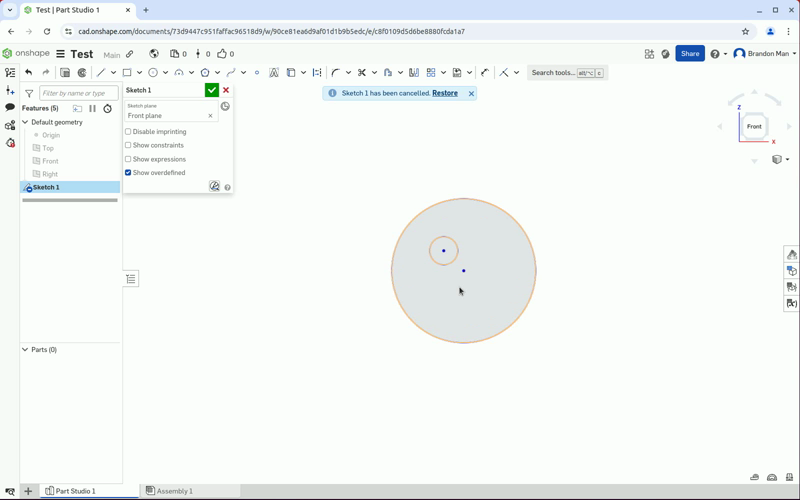
scroll(6)
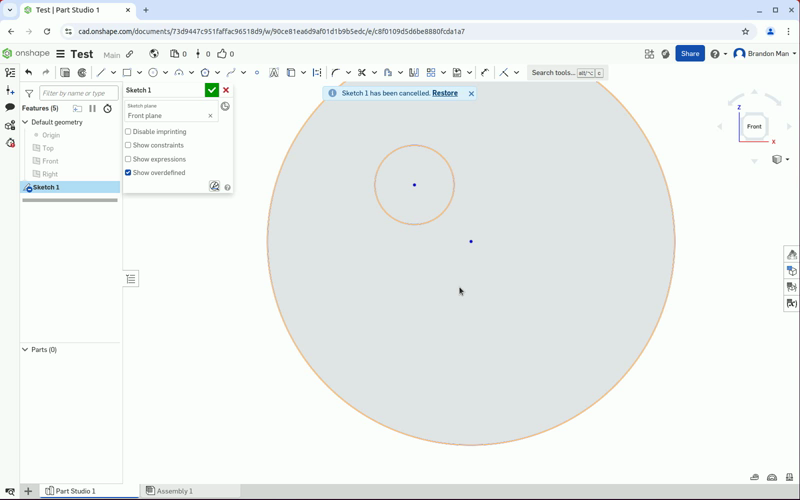
click(459, 286)
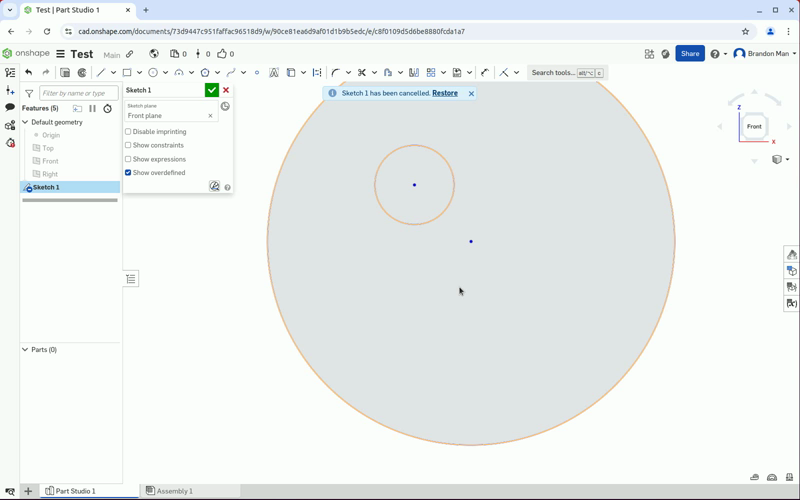
scroll(-6)
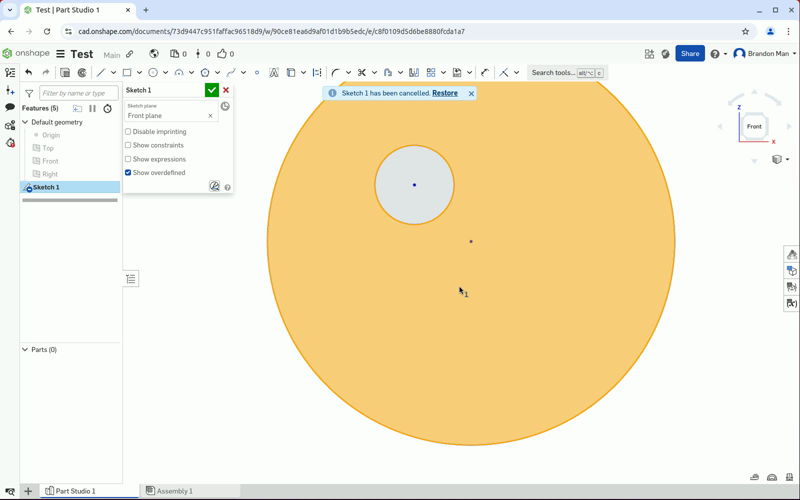
scroll(-6)
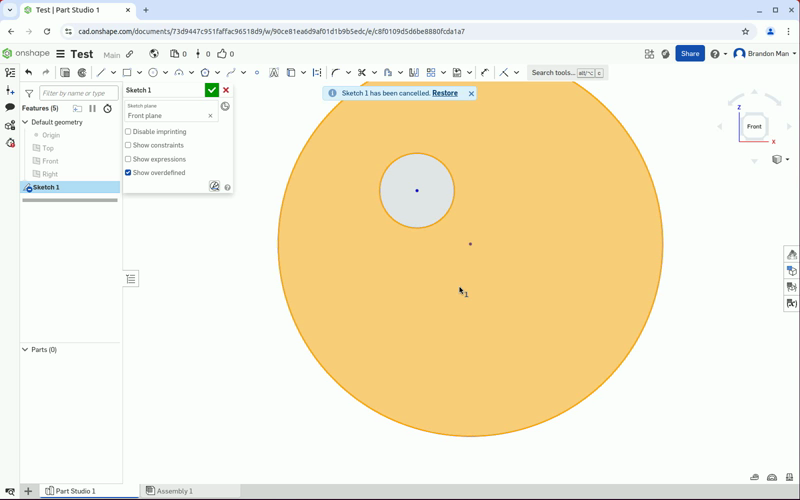
scroll(-6)
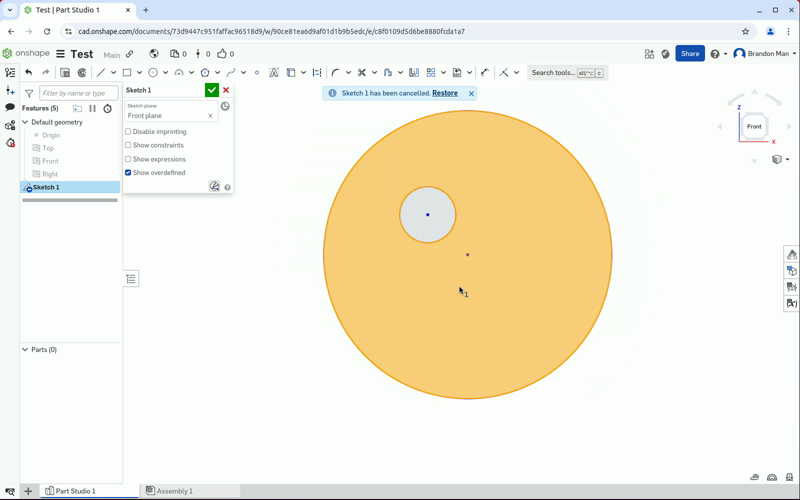
scroll(-6)
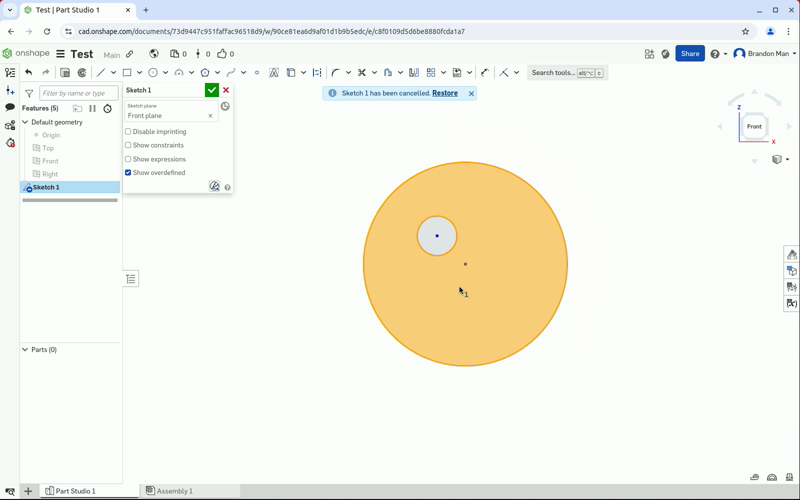
scroll(-6)
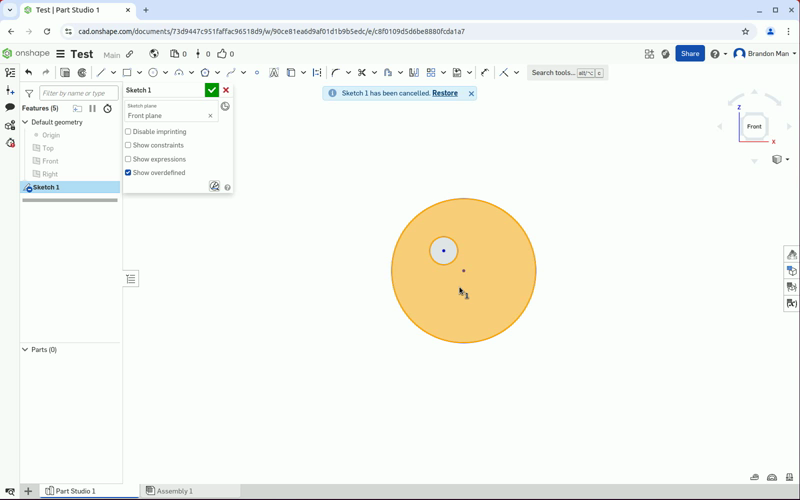
scroll(-6)
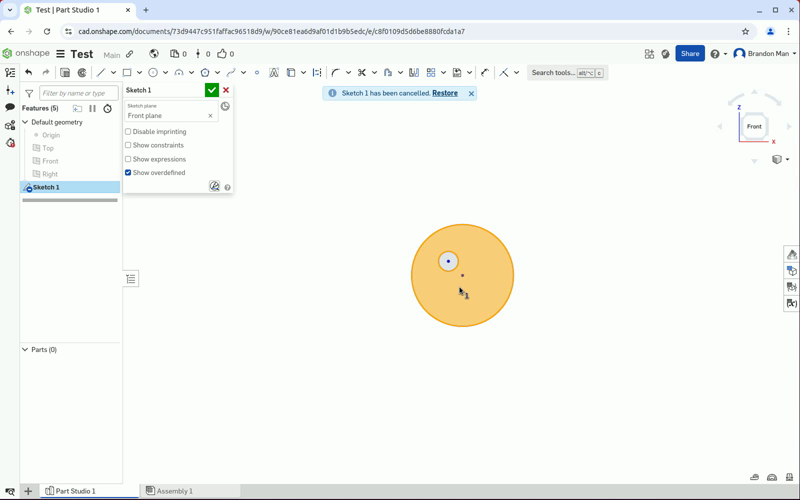
scroll(-6)
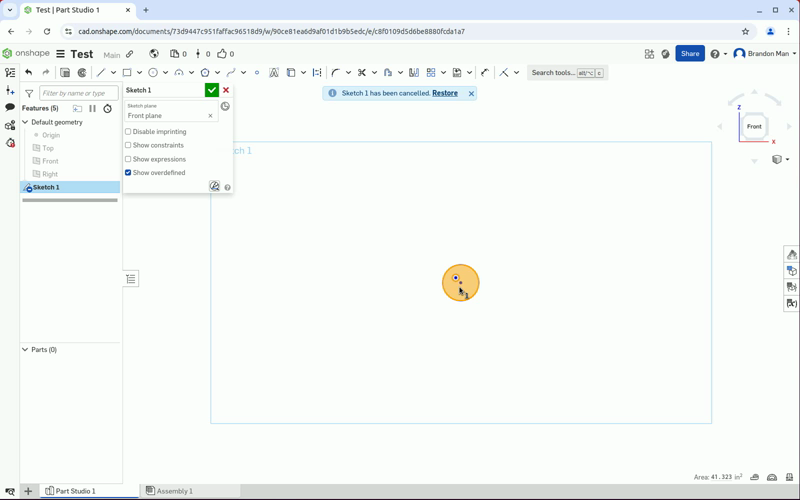
mouse_move(73, 352)
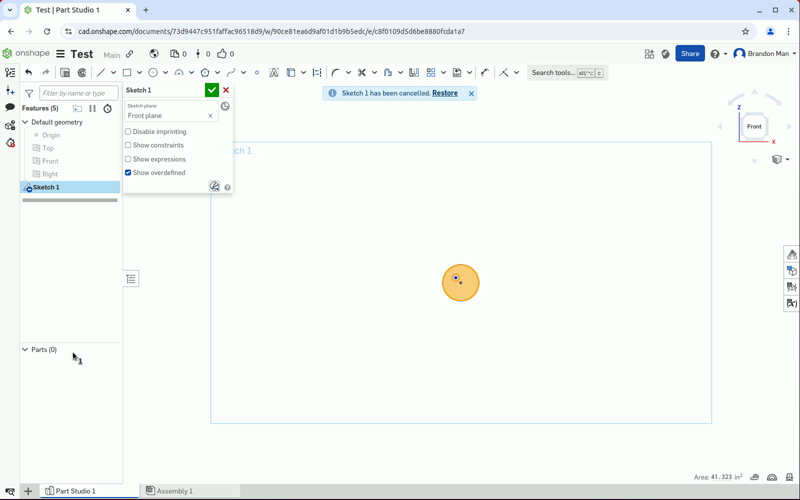
key(shift+y)
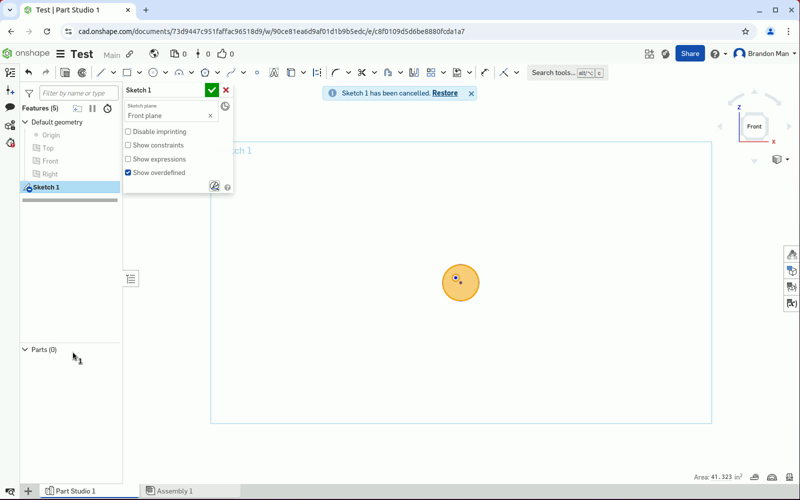
key(shift+e)
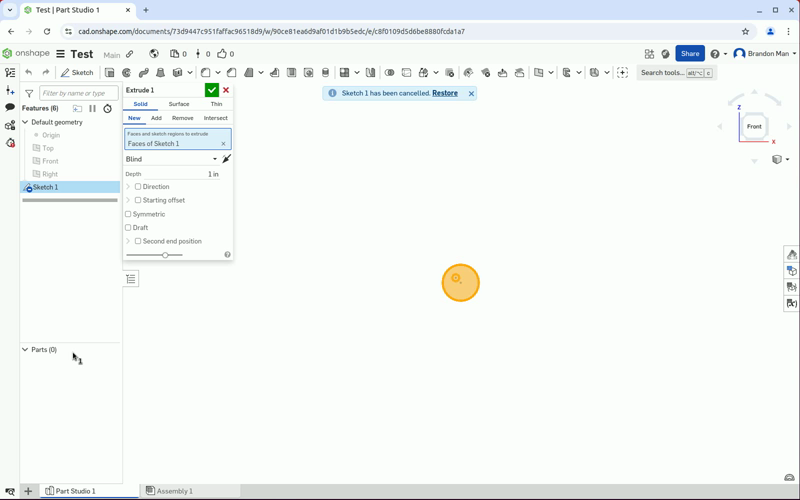
mouse_move(143, 106)
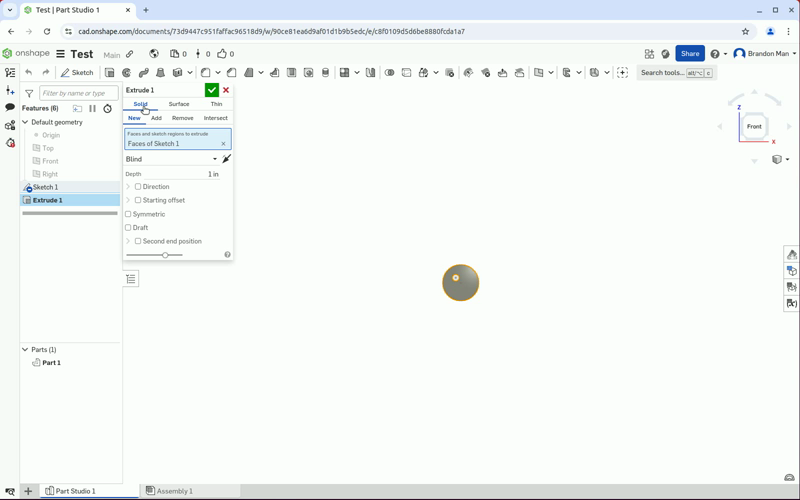
click(143, 106)
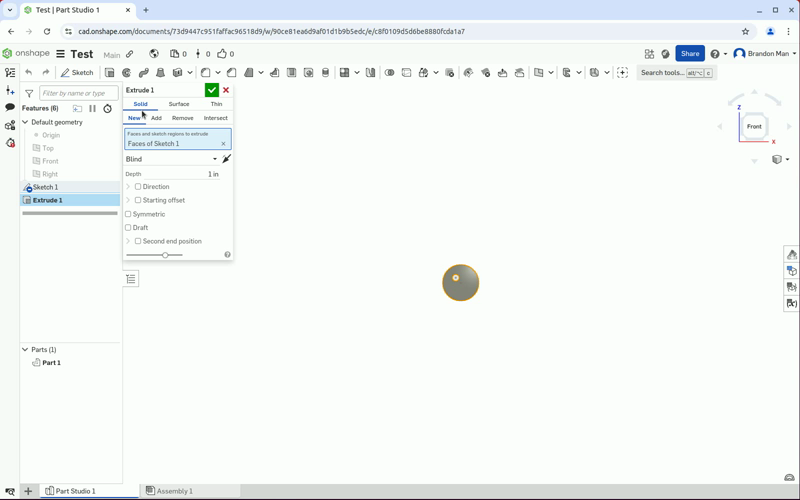
mouse_move(137, 120)
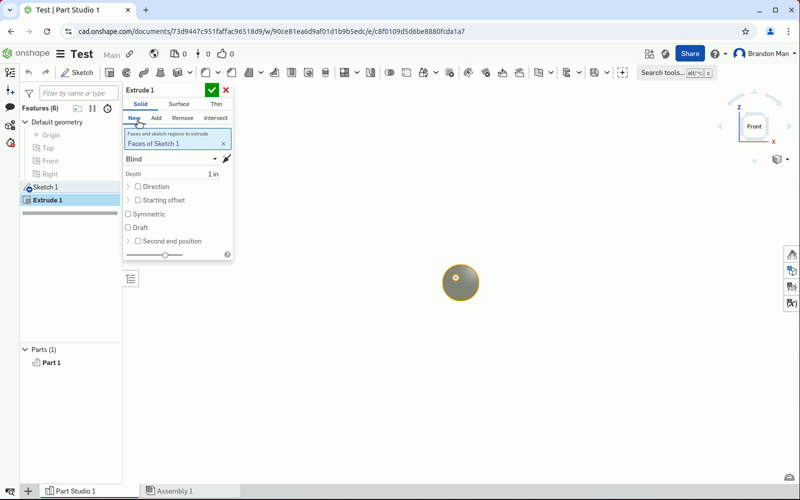
click(137, 120)
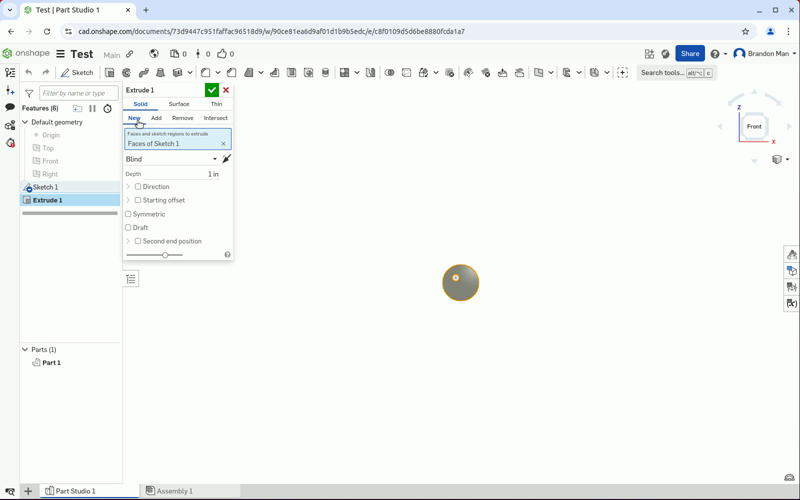
key(tab, 4)
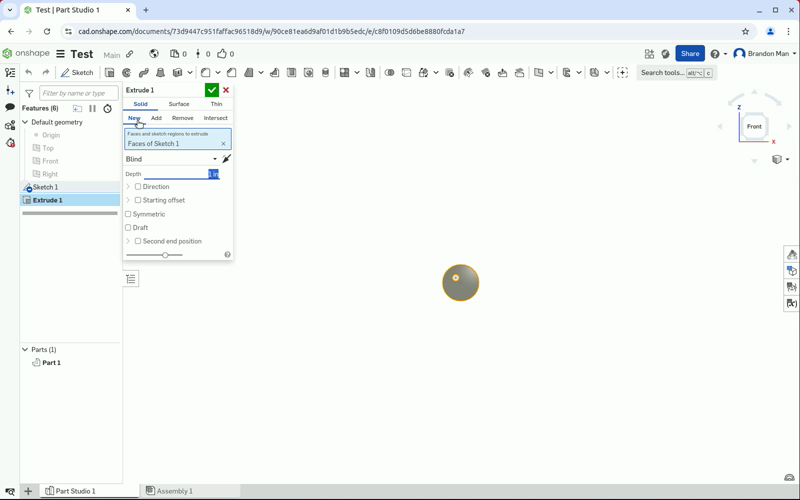
text(15.405)
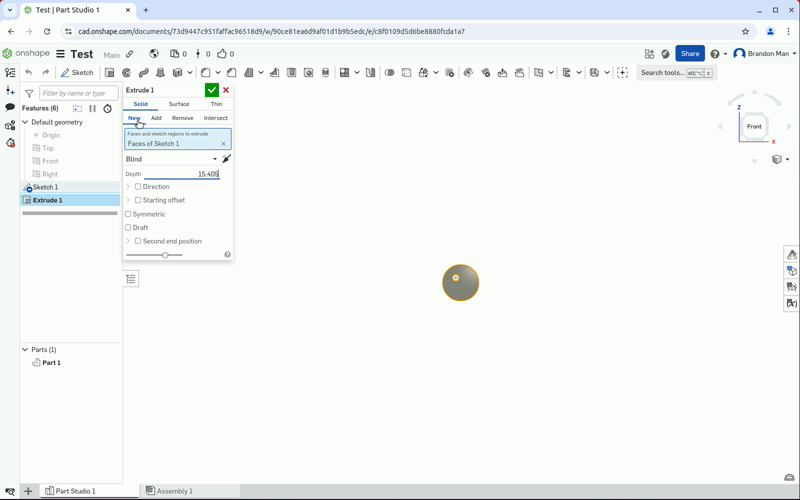
key(enter)
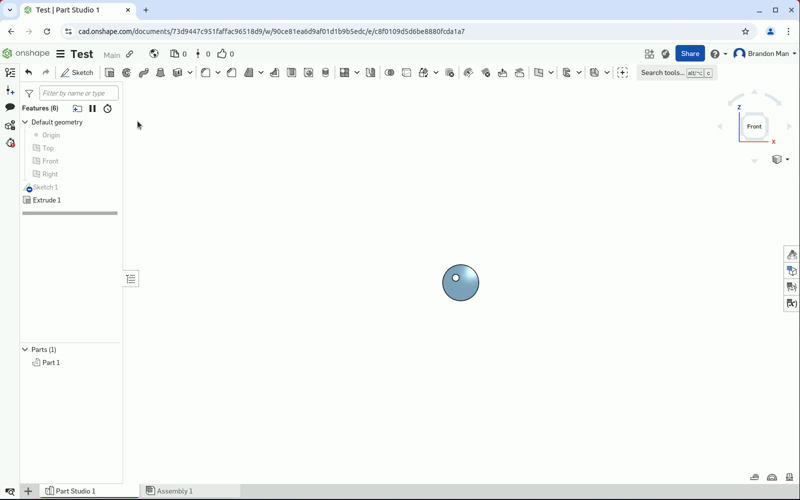
key(shift+h)
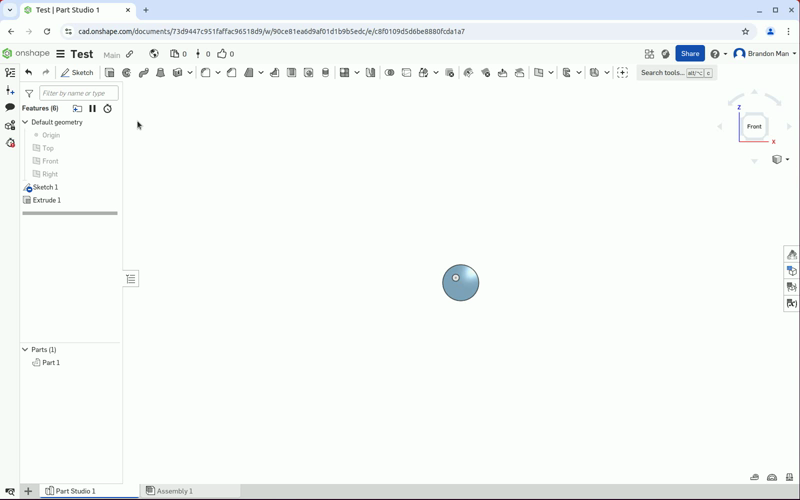
key(shift+h)
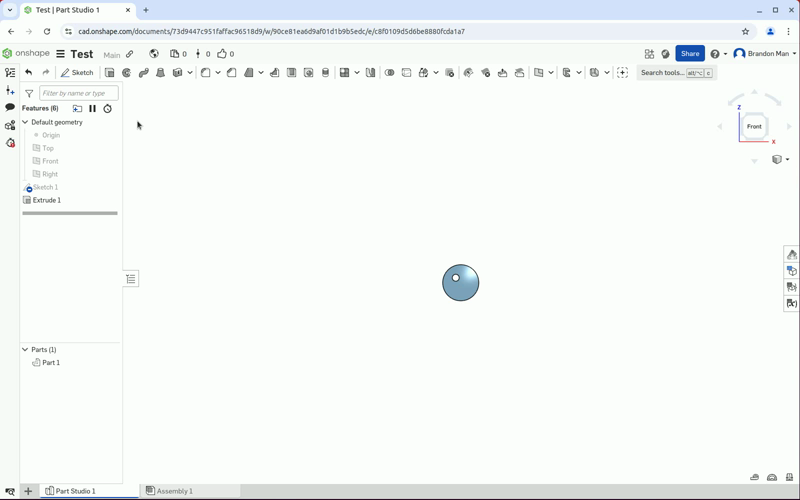
mouse_move(73, 189)
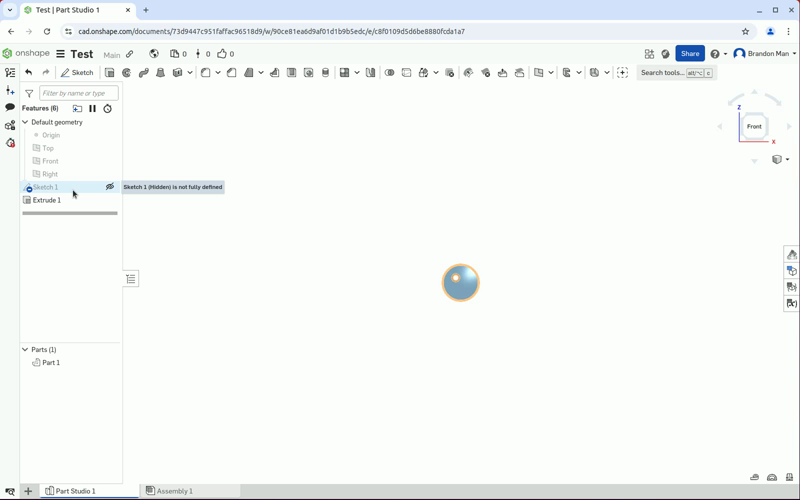
click(73, 189)
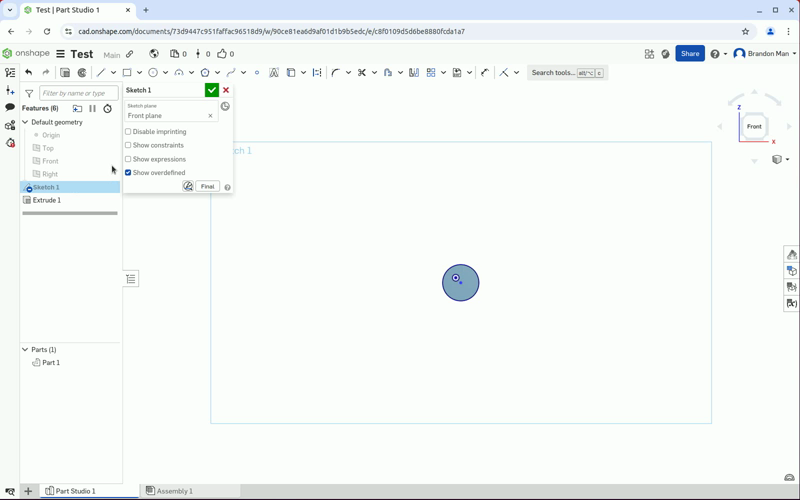
mouse_move(229, 92)
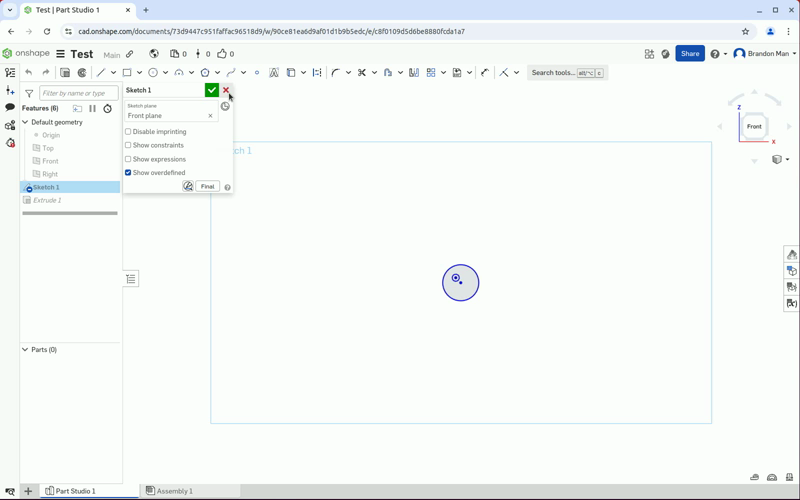
click(229, 92)
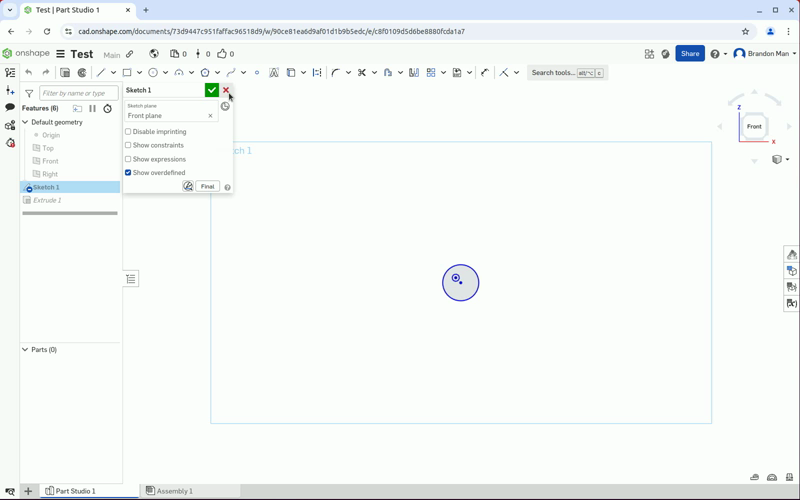
key(shift+s)
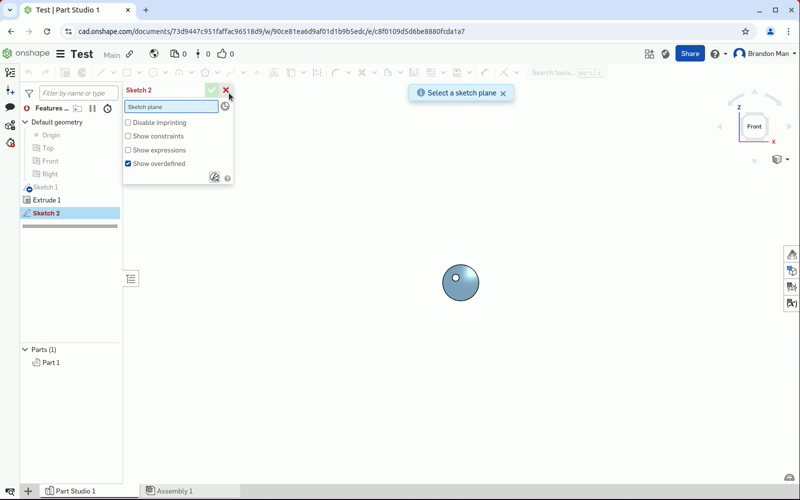
mouse_move(73, 163)
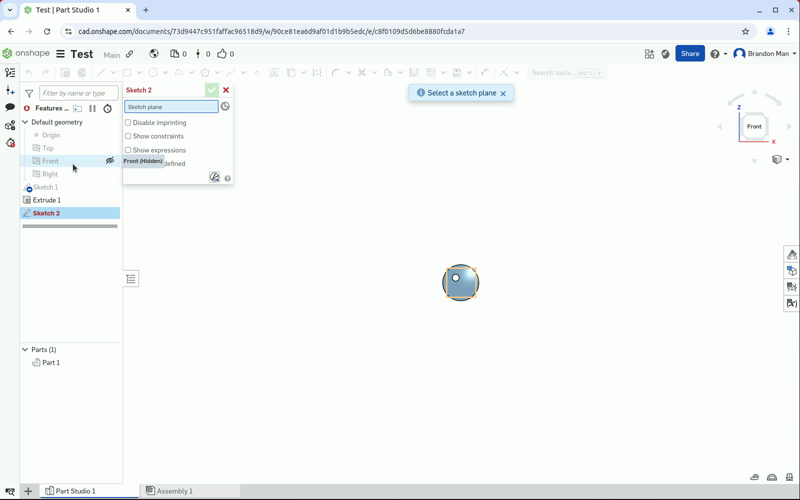
click(73, 163)
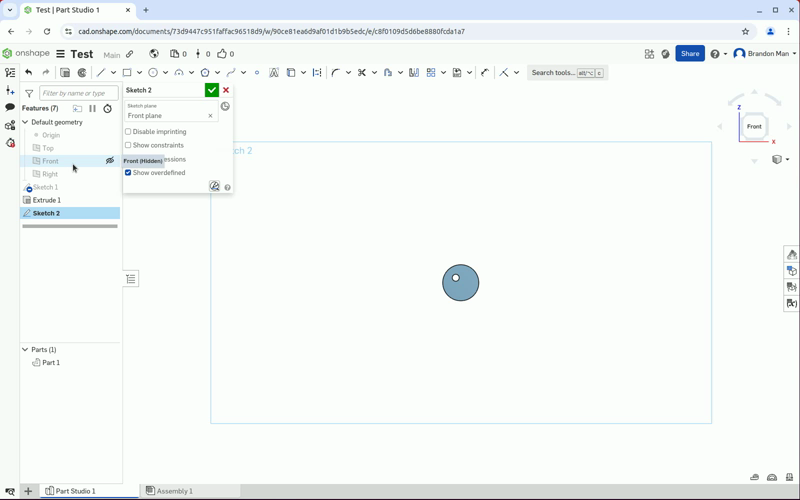
mouse_move(73, 352)
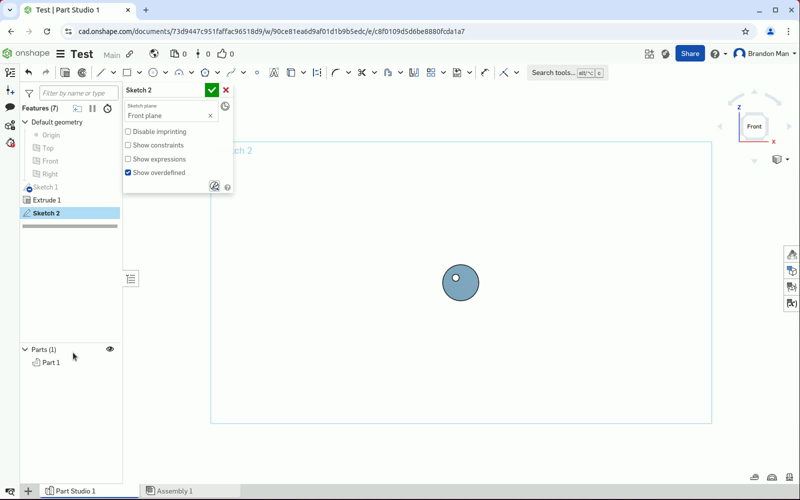
key(y)
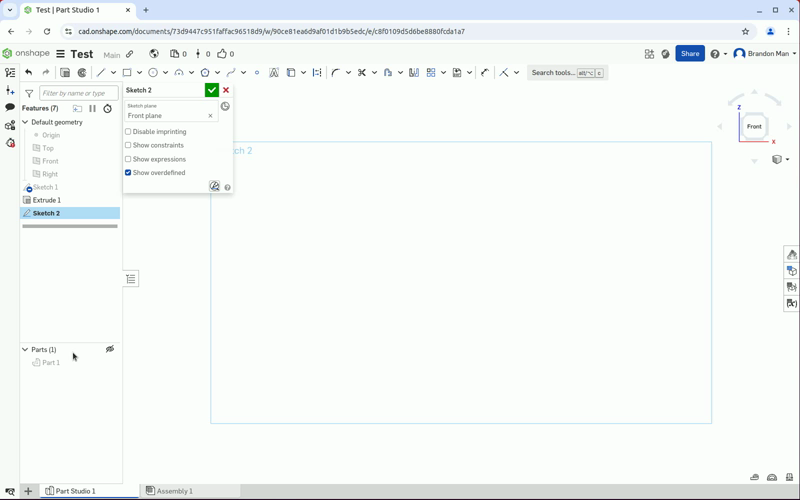
key(l)
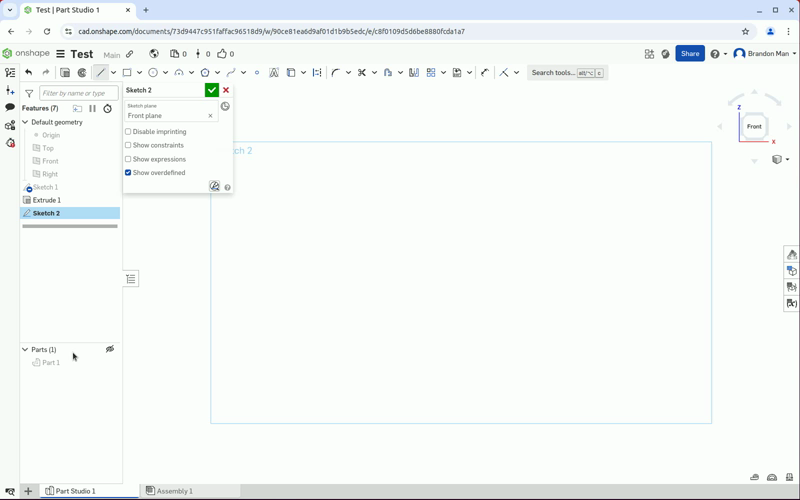
key_down(shift)
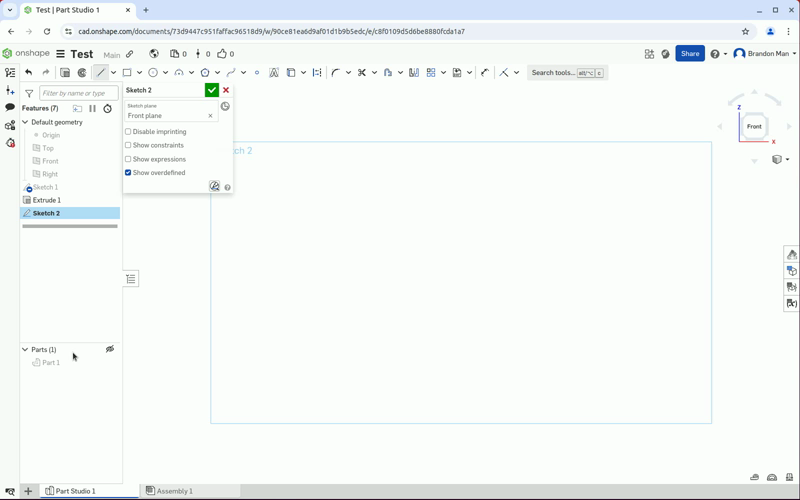
mouse_move(458, 306)
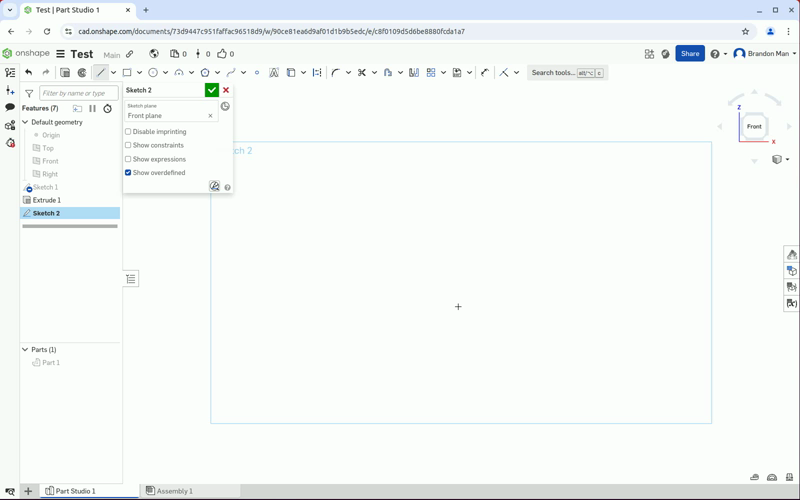
click(458, 306)
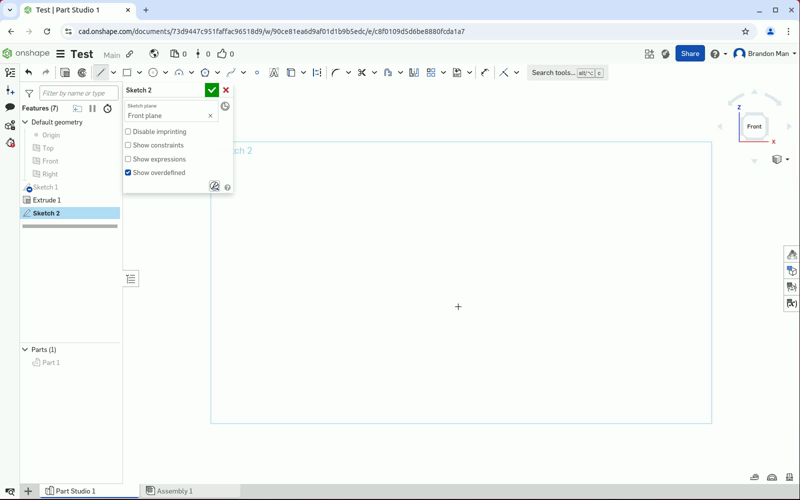
key_up(shift)
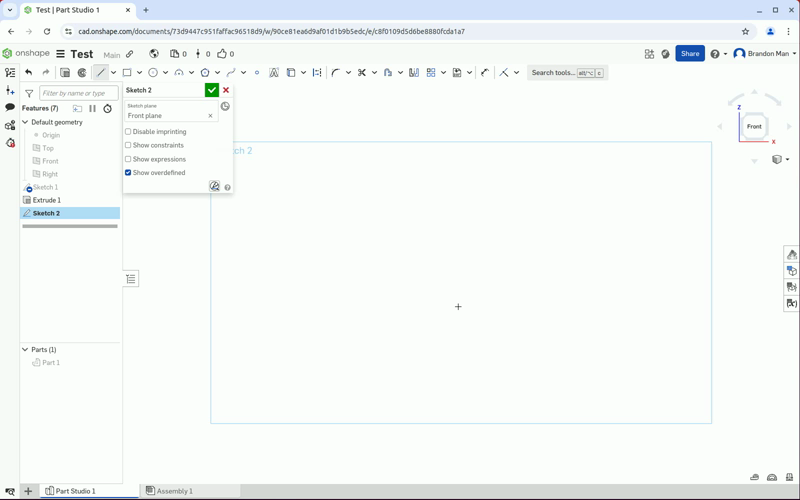
key_down(shift)
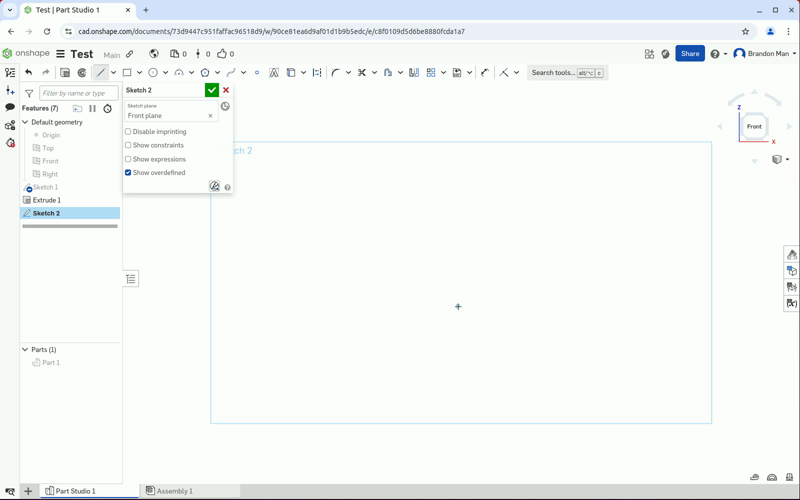
mouse_move(488, 306)
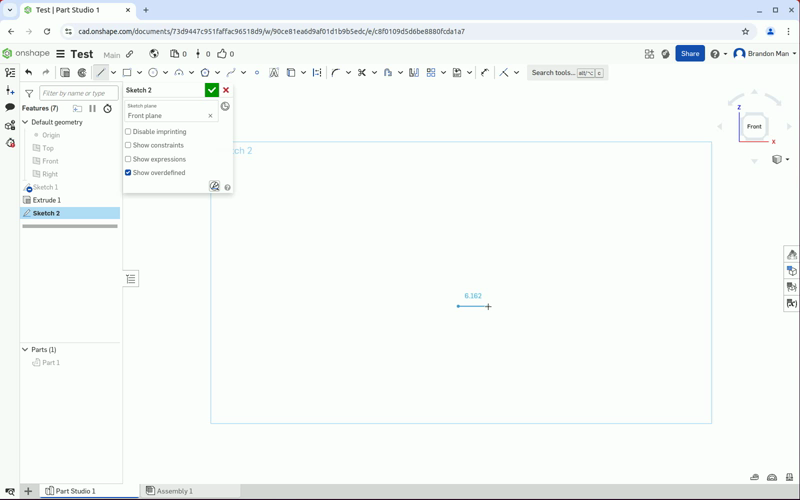
mouse_move(462, 306)
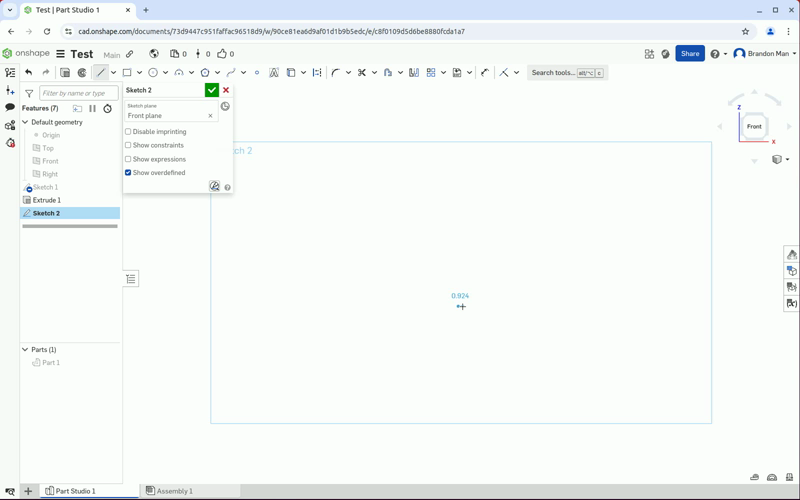
scroll(6)
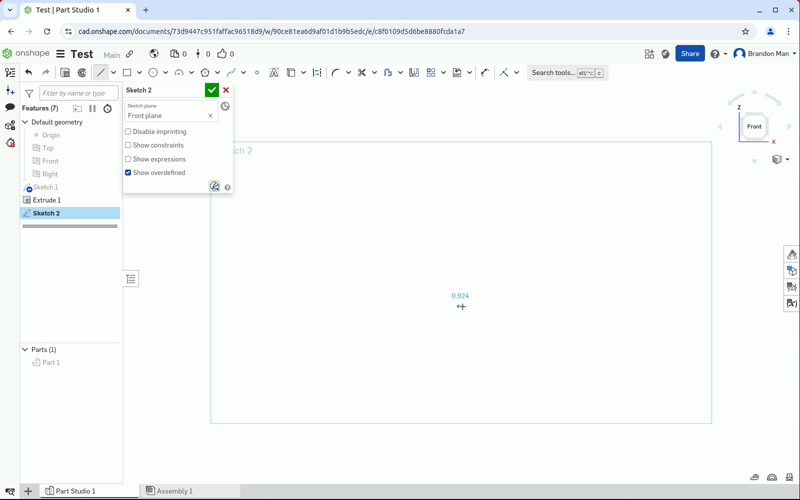
scroll(6)
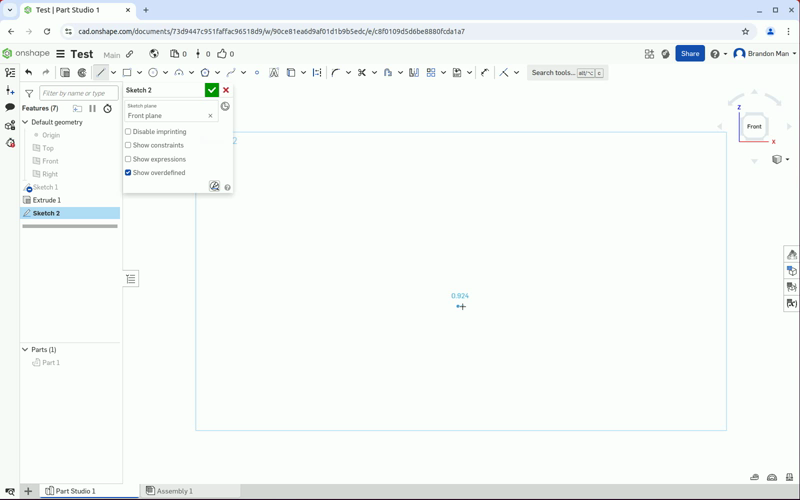
scroll(6)
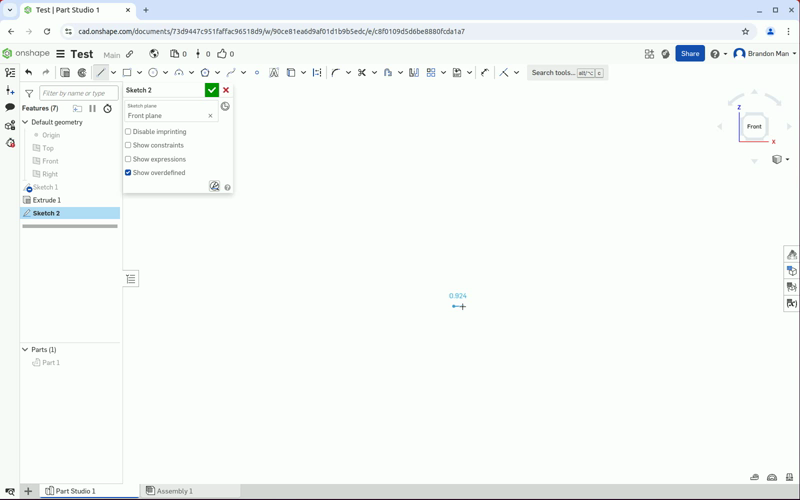
scroll(6)
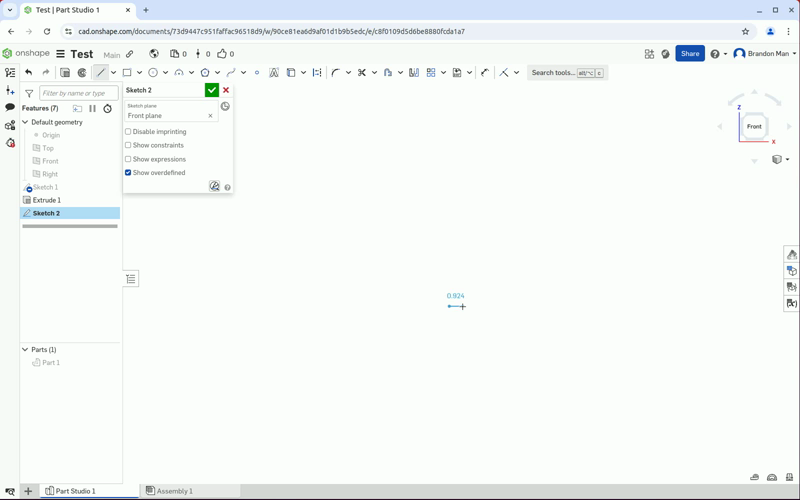
scroll(6)
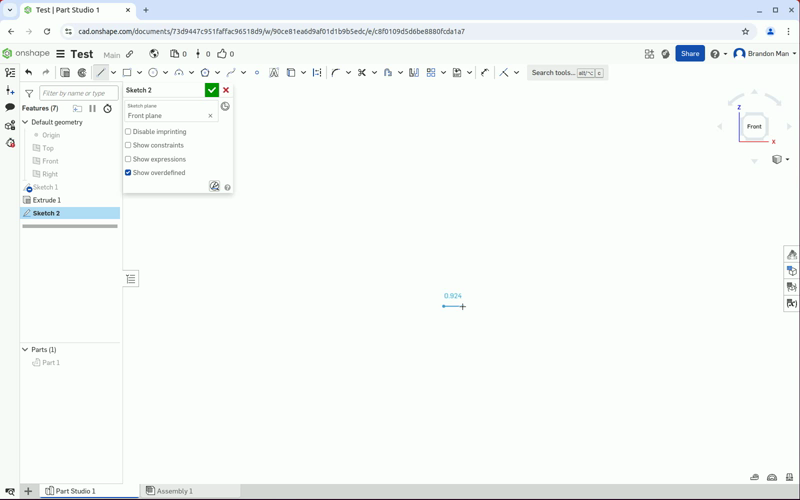
scroll(6)
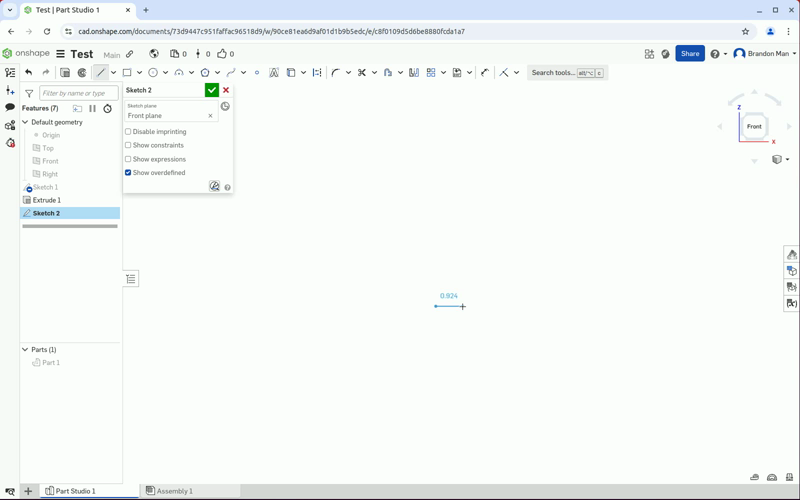
scroll(6)
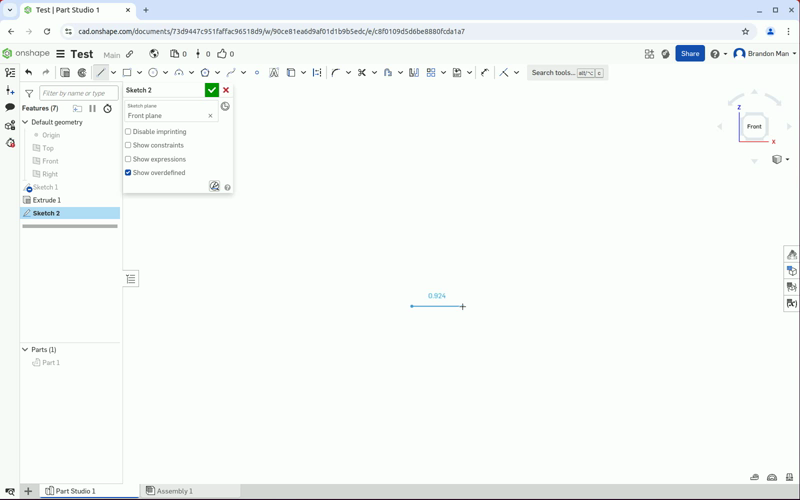
click(462, 306)
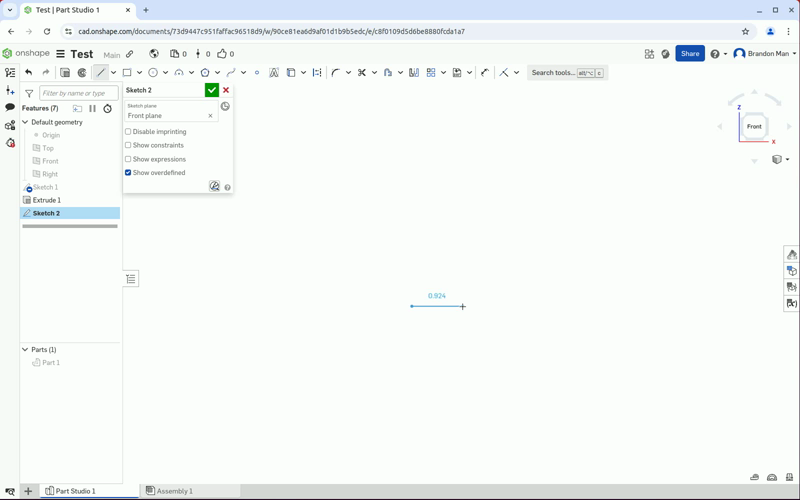
scroll(-6)
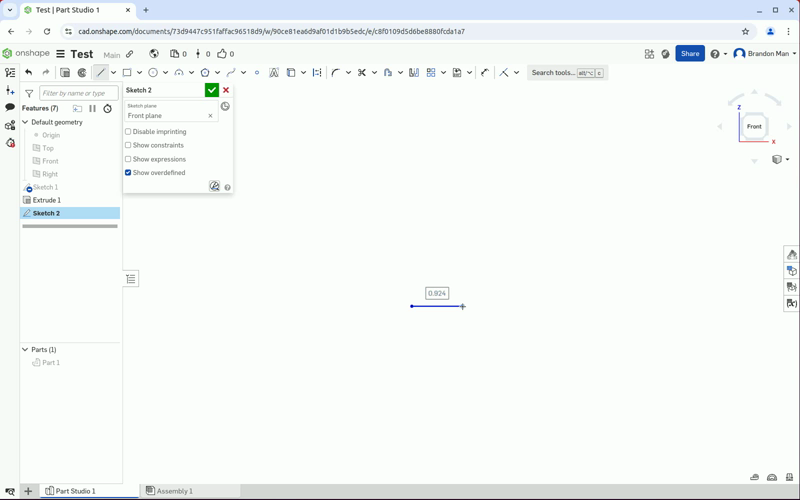
scroll(-6)
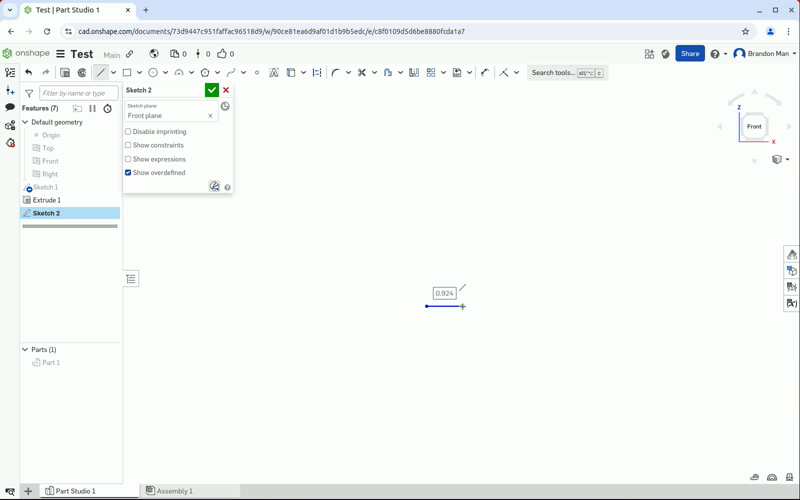
scroll(-6)
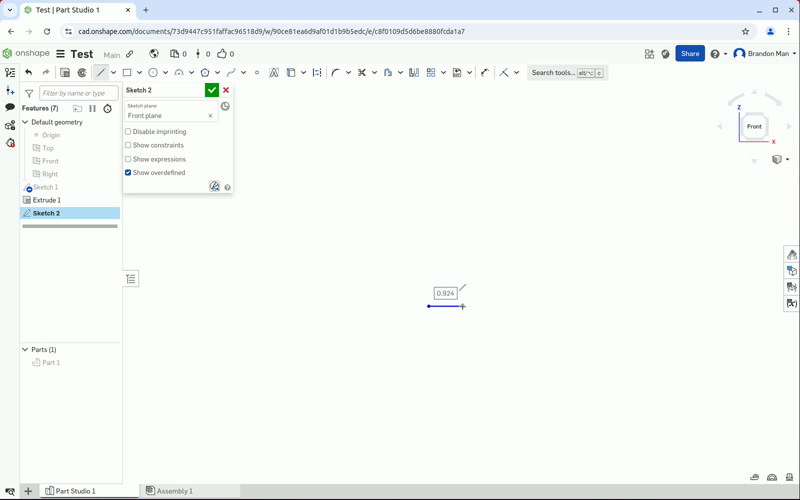
scroll(-6)
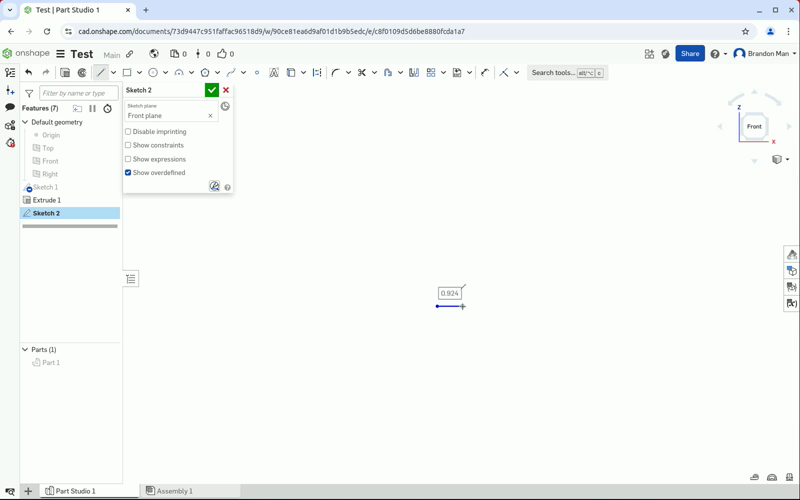
scroll(-6)
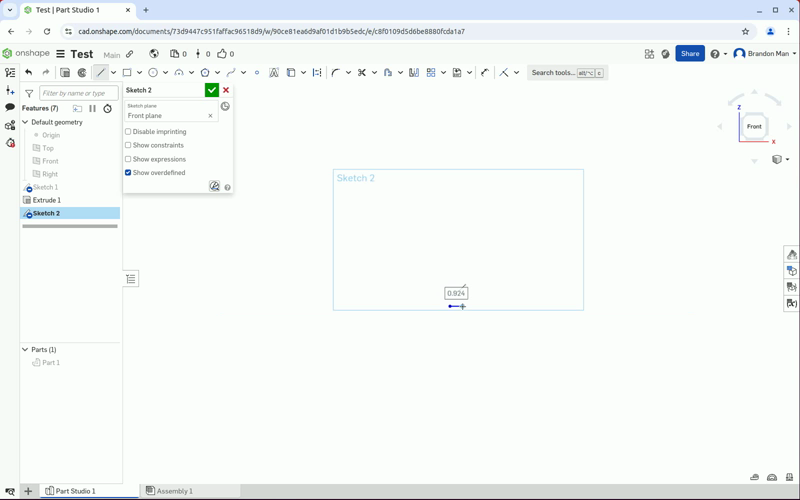
scroll(-6)
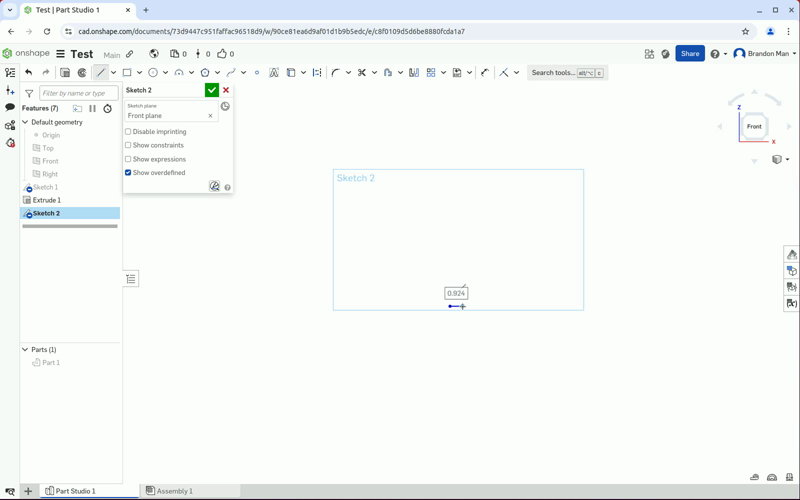
scroll(-6)
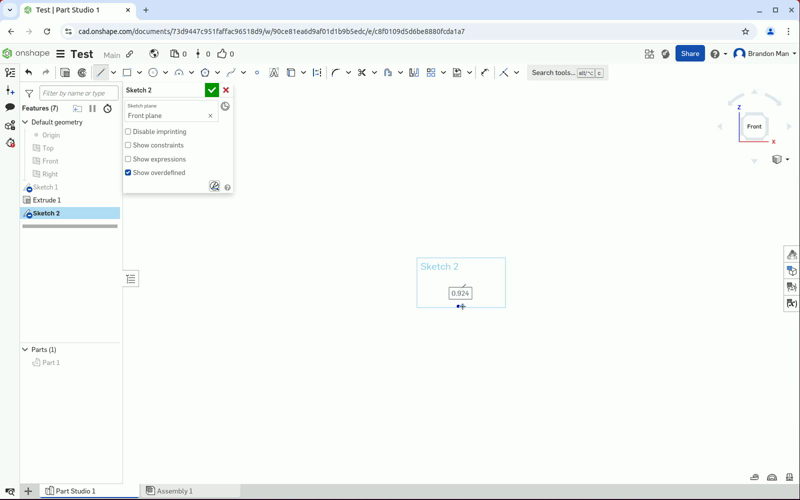
key_up(shift)
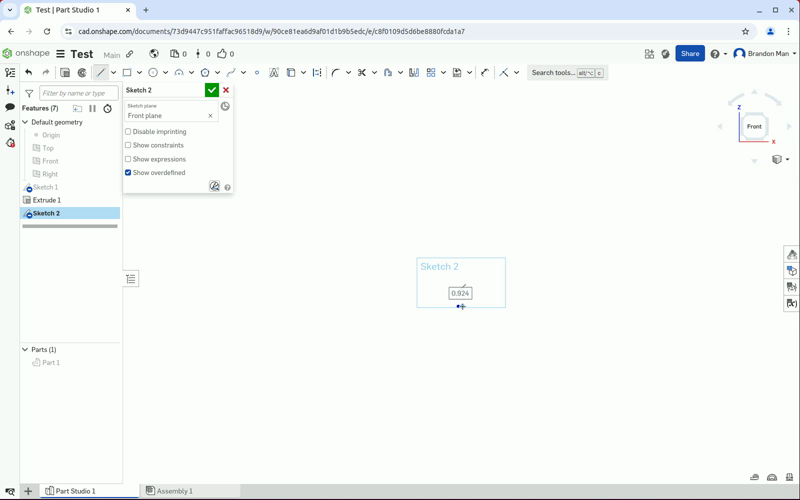
key(esc)
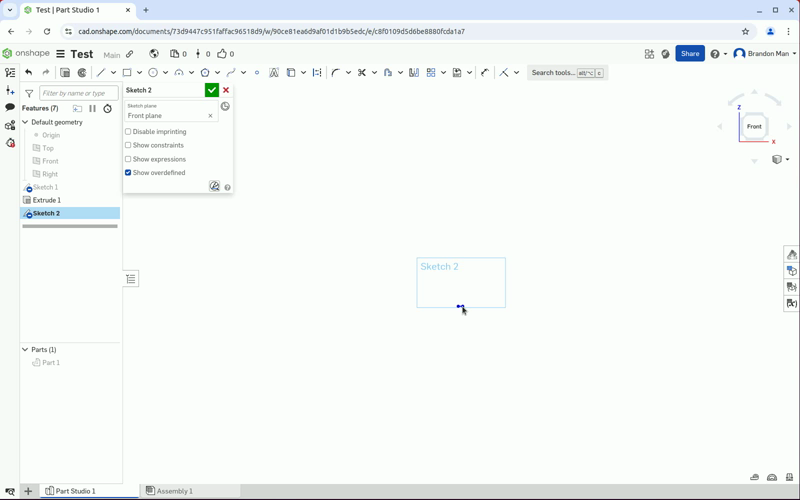
key(a)
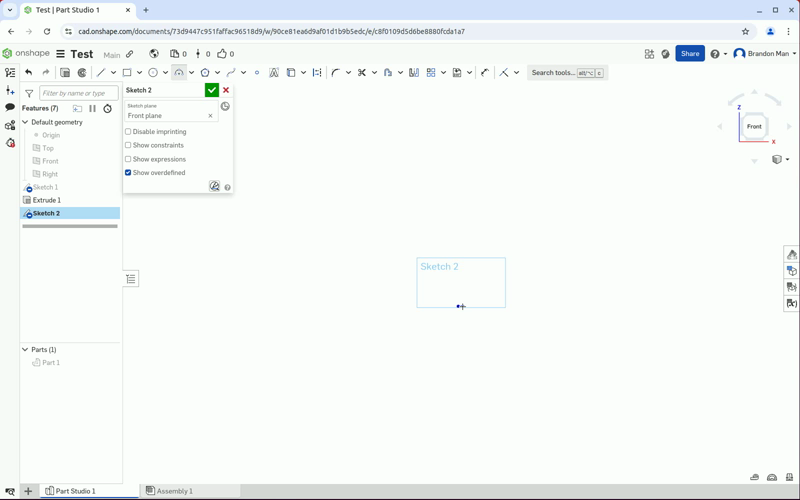
mouse_move(462, 306)
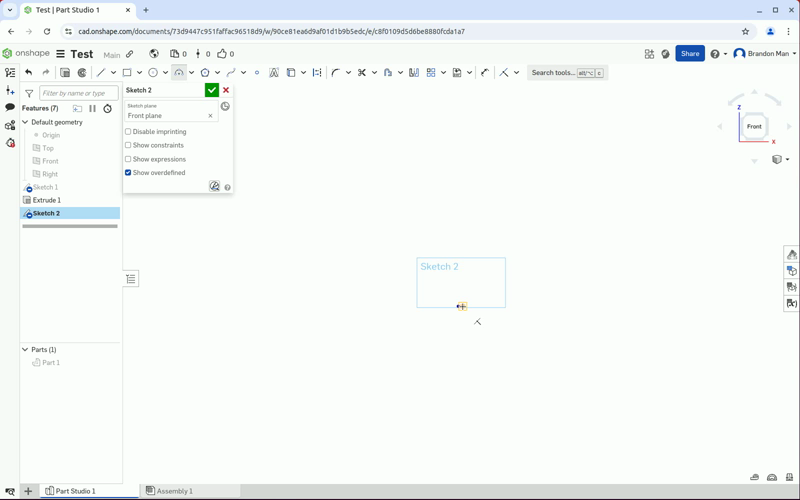
scroll(6)
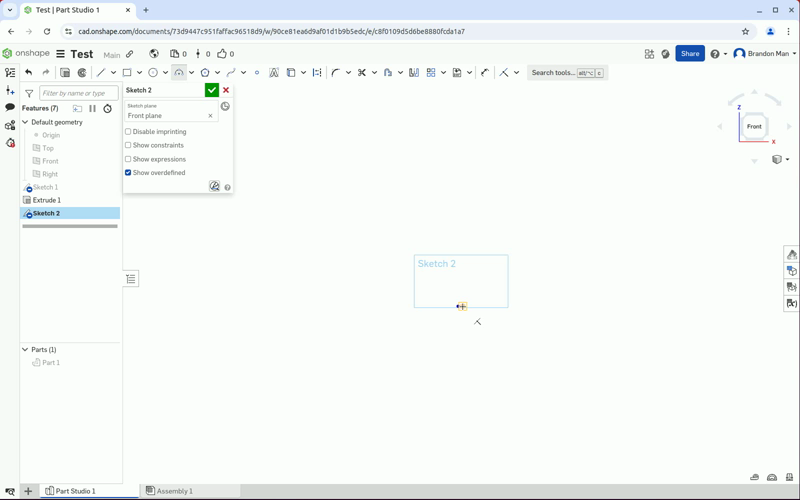
scroll(6)
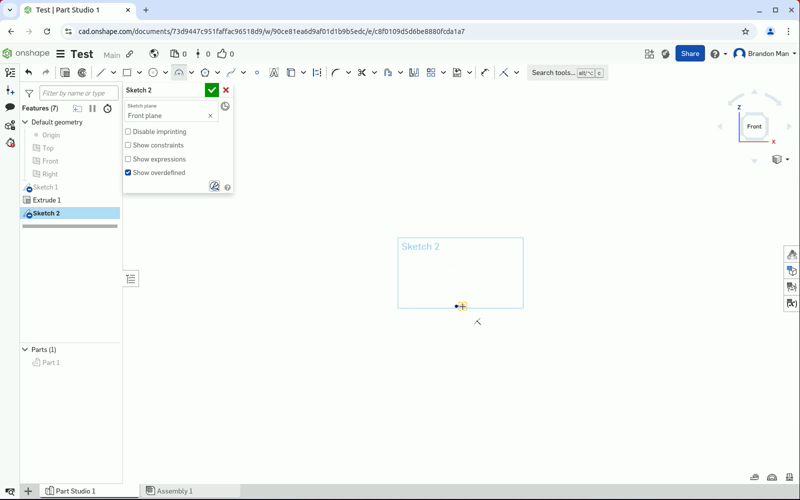
scroll(6)
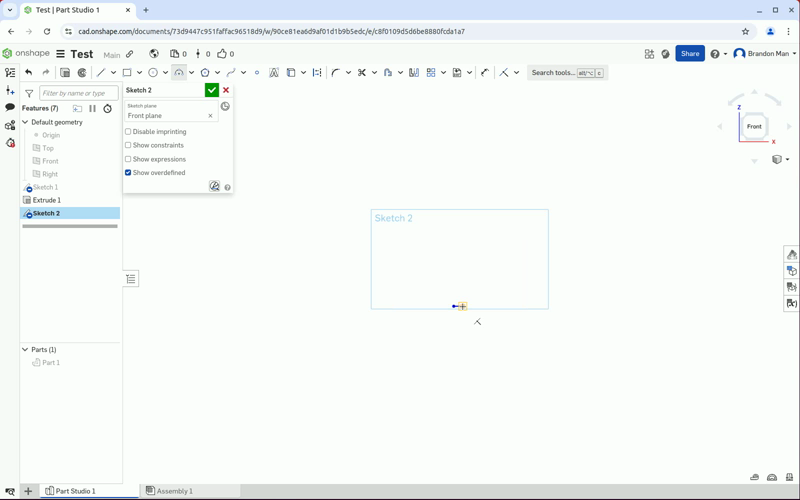
scroll(6)
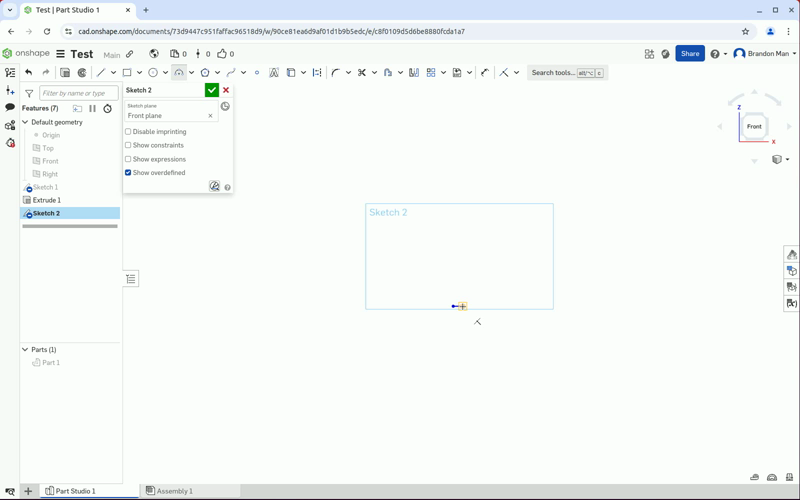
scroll(6)
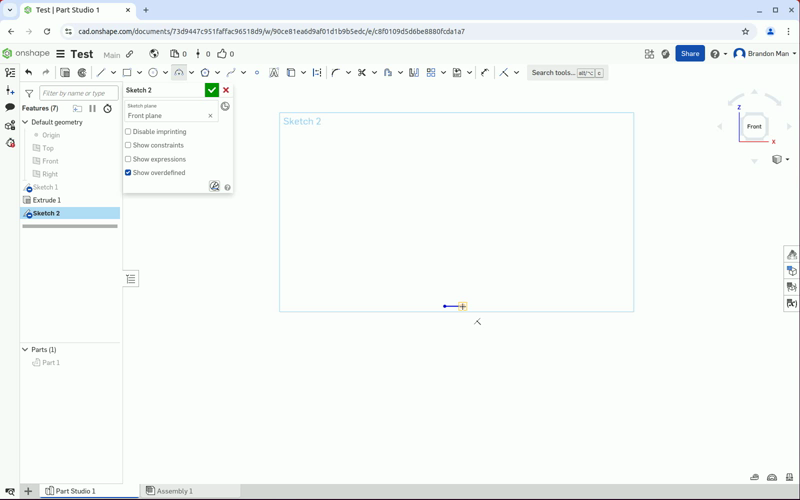
scroll(6)
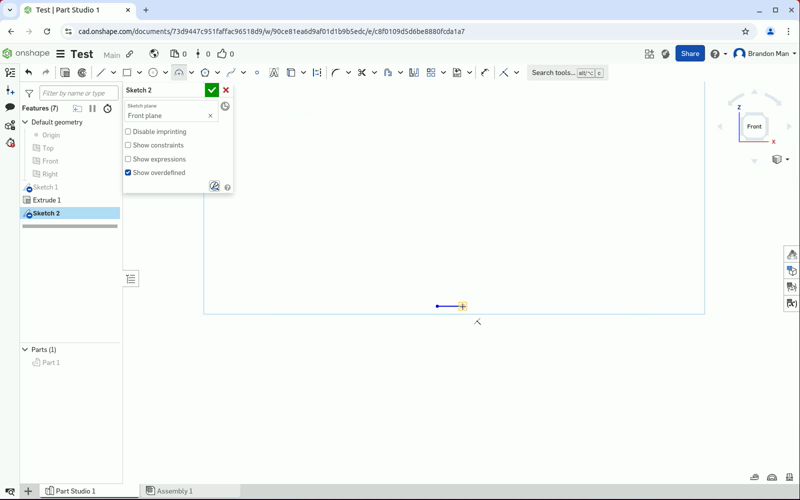
scroll(6)
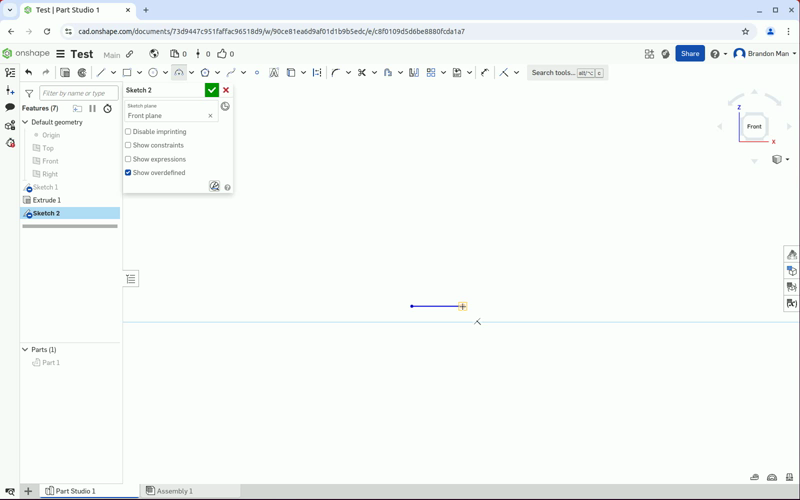
click(462, 306)
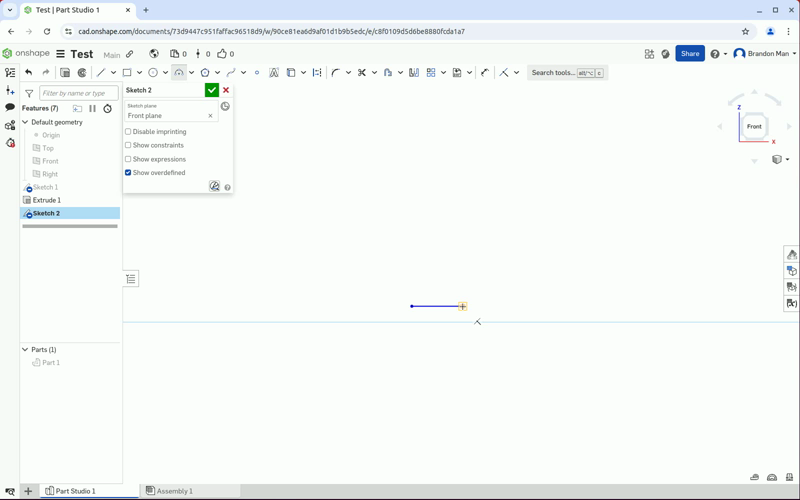
scroll(-6)
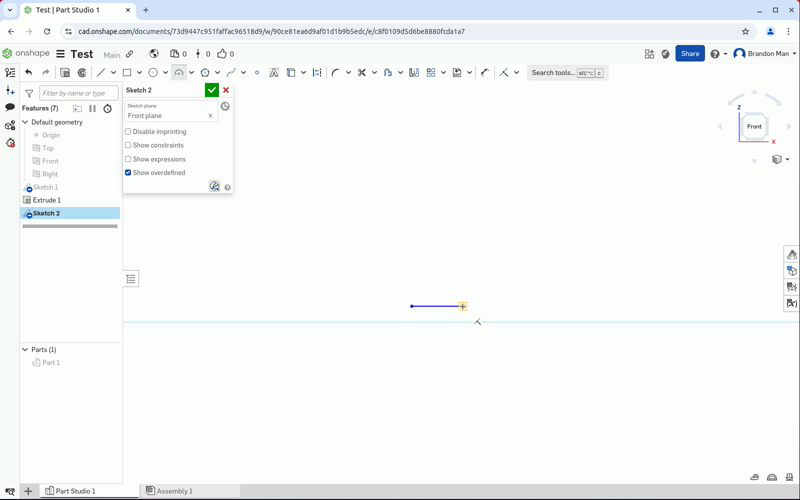
scroll(-6)
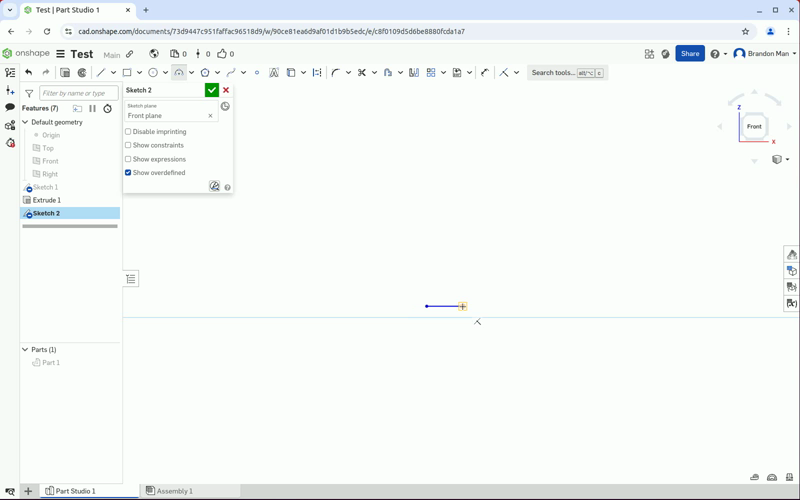
scroll(-6)
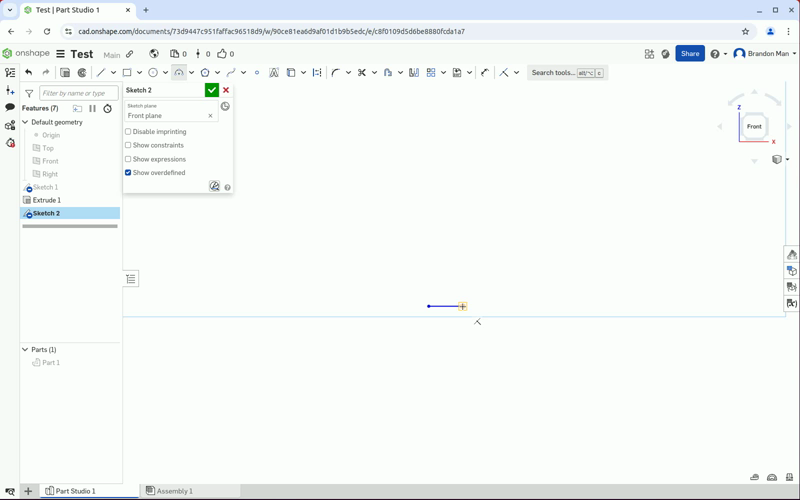
scroll(-6)
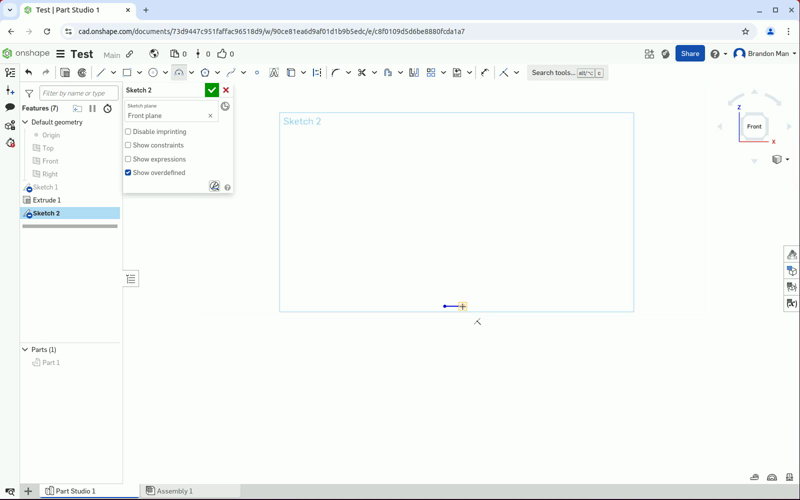
scroll(-6)
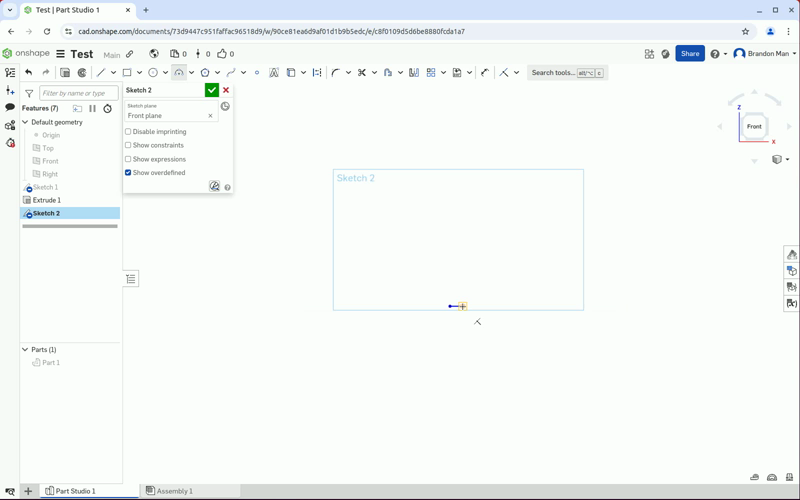
scroll(-6)
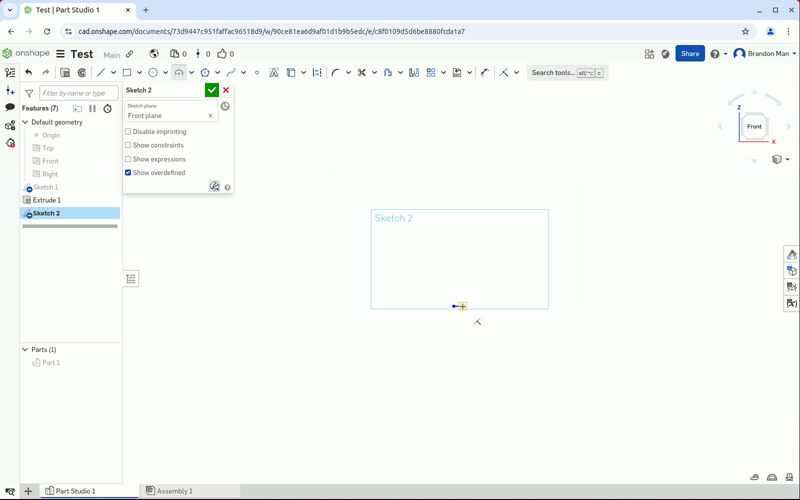
scroll(-6)
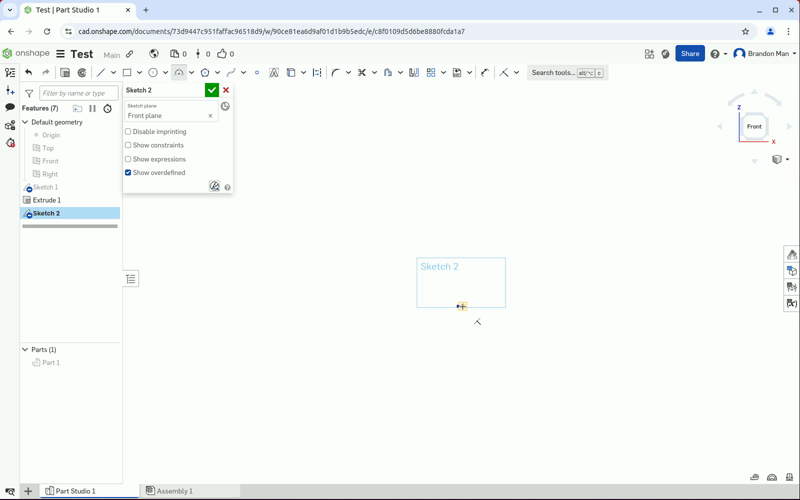
mouse_move(458, 306)
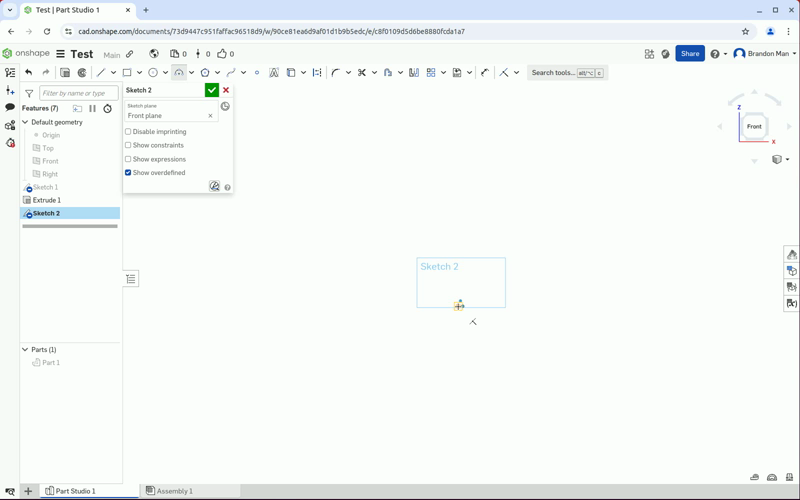
scroll(6)
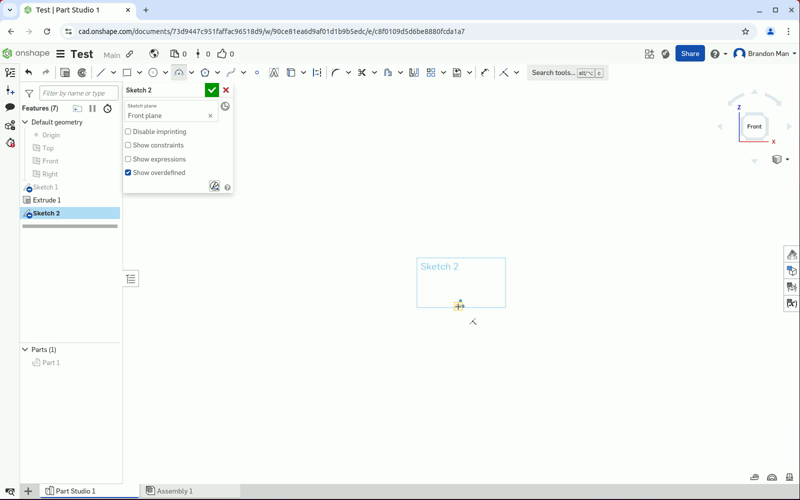
scroll(6)
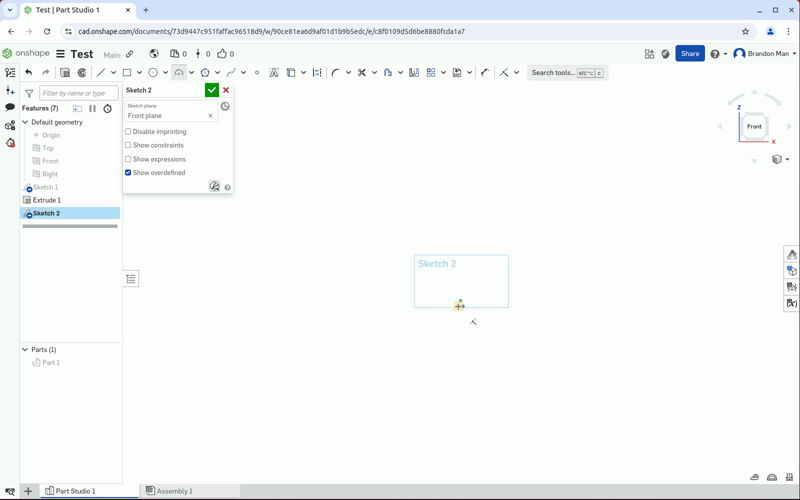
scroll(6)
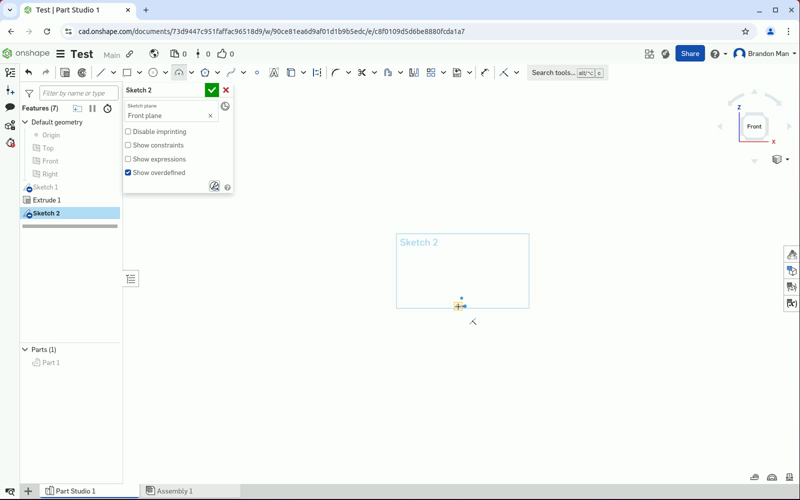
scroll(6)
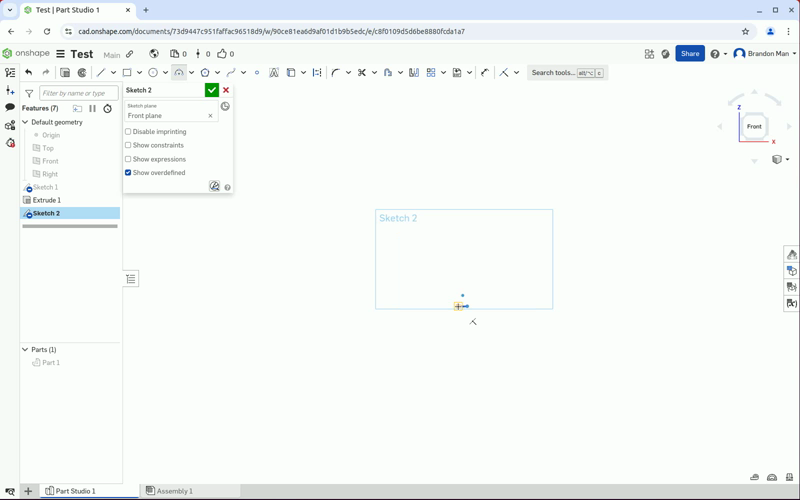
scroll(6)
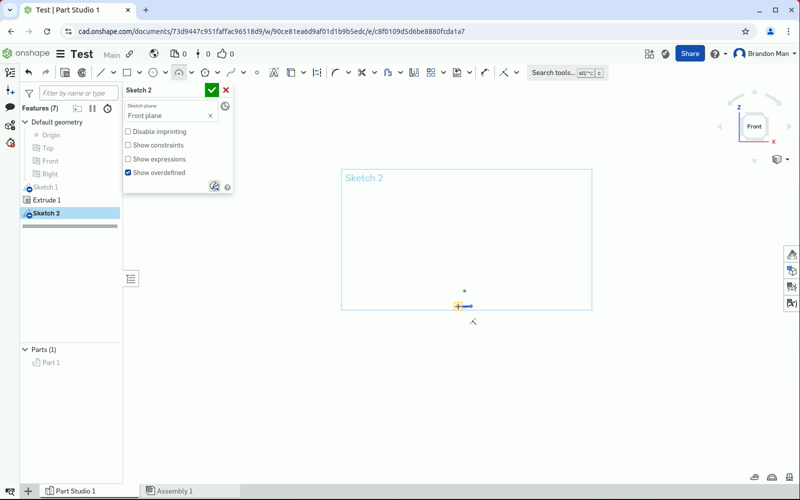
scroll(6)
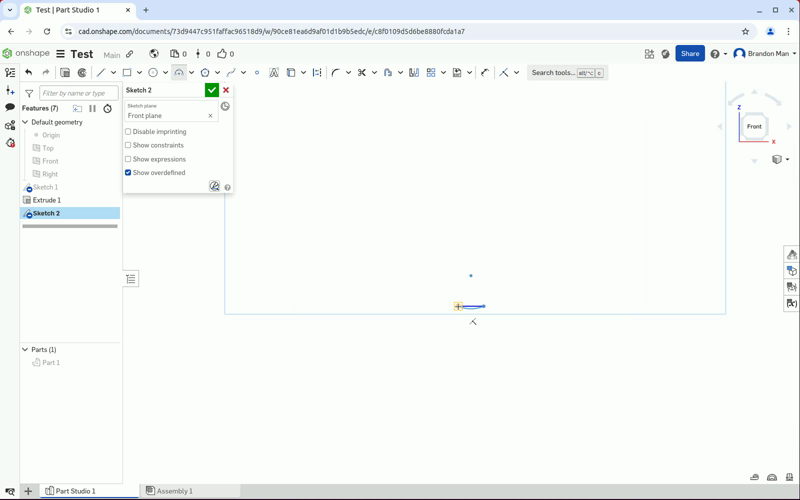
scroll(6)
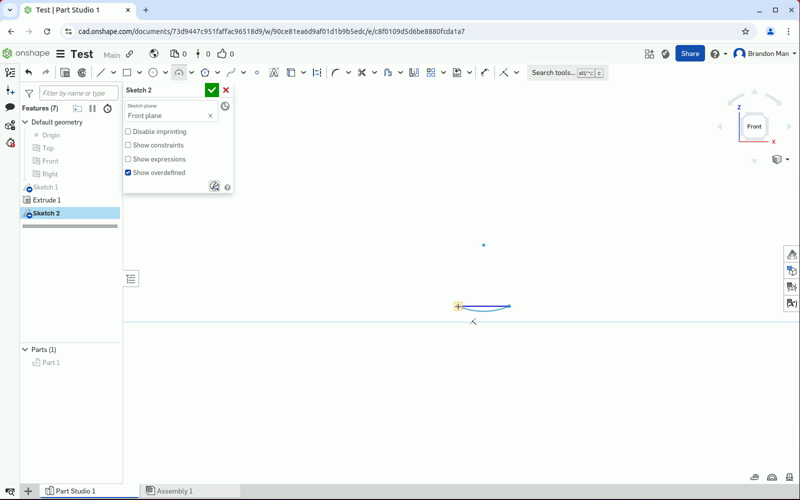
click(458, 306)
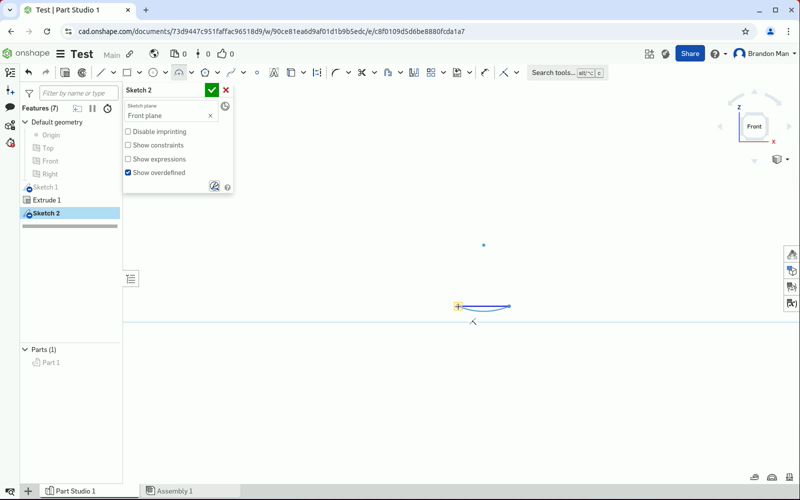
scroll(-6)
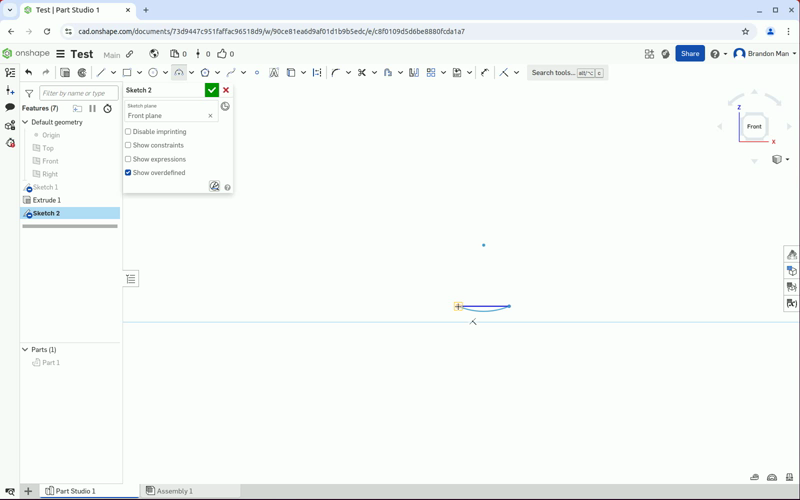
scroll(-6)
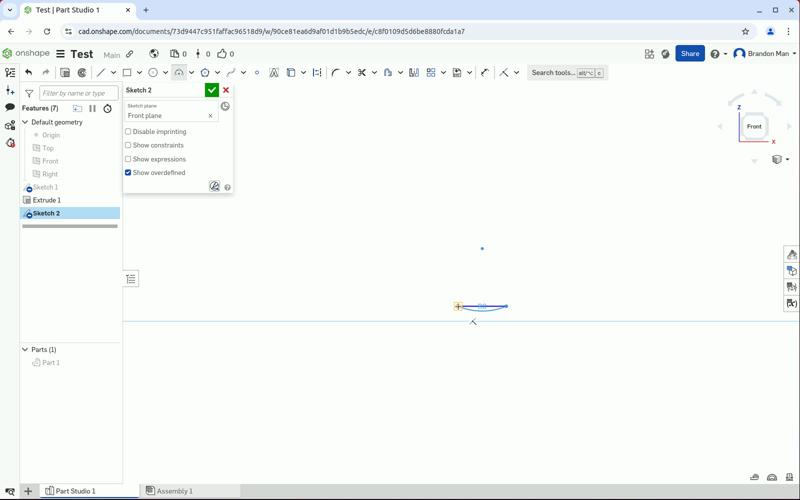
scroll(-6)
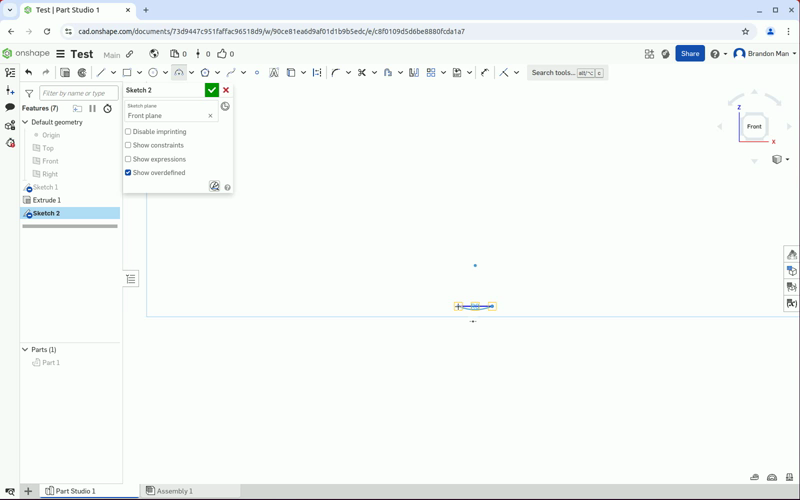
scroll(-6)
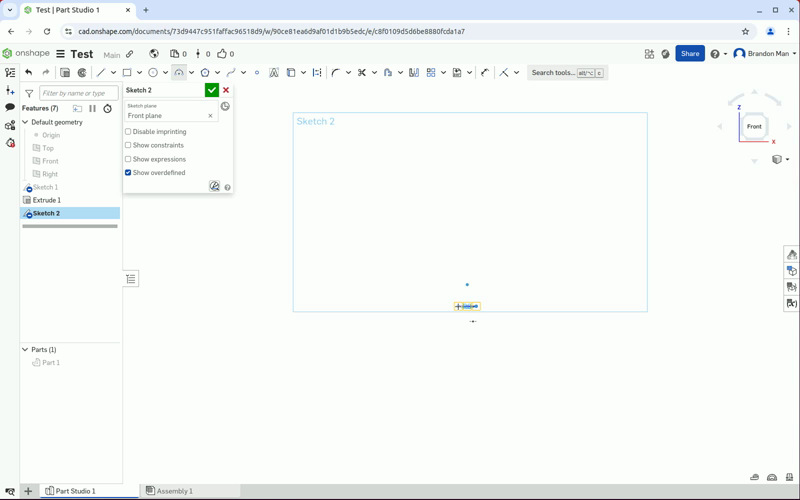
scroll(-6)
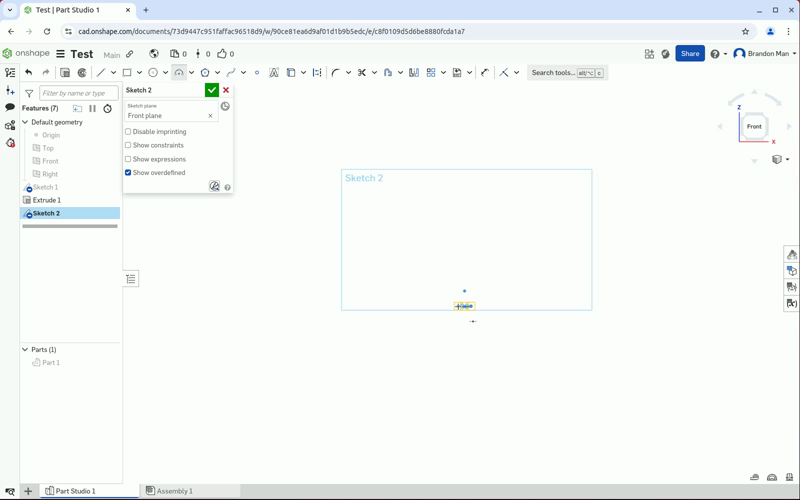
scroll(-6)
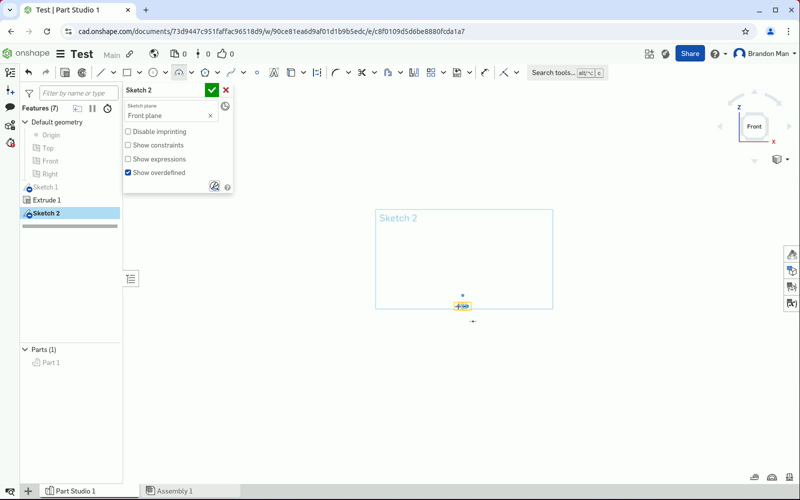
scroll(-6)
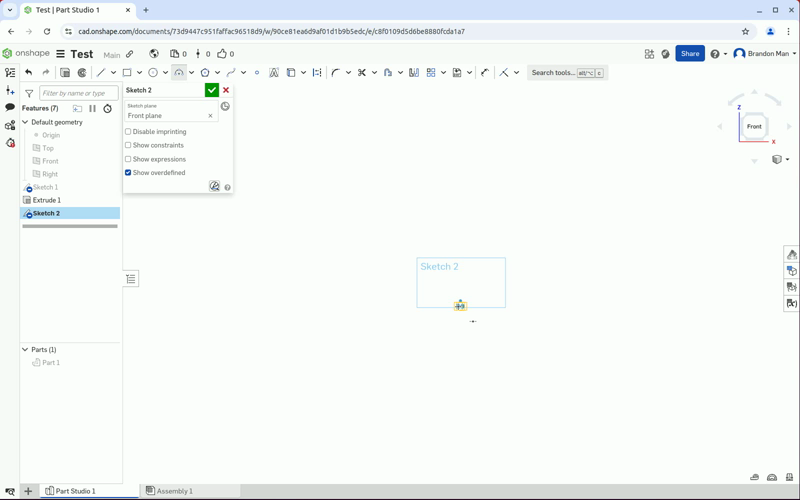
key_down(shift)
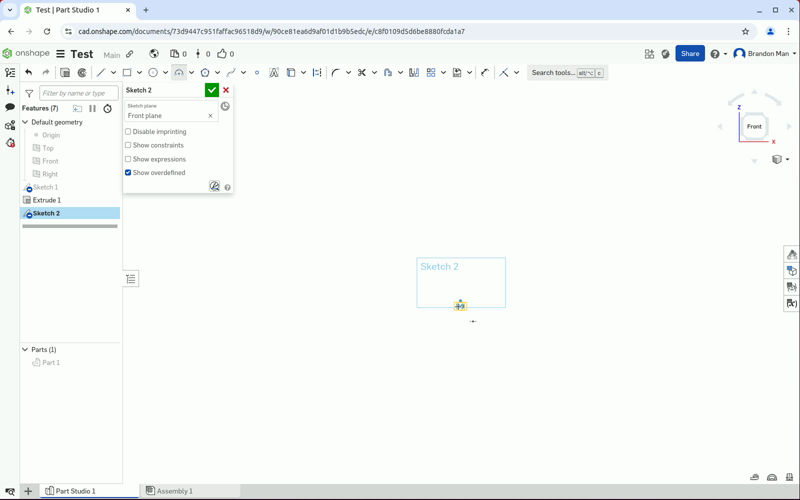
mouse_move(460, 299)
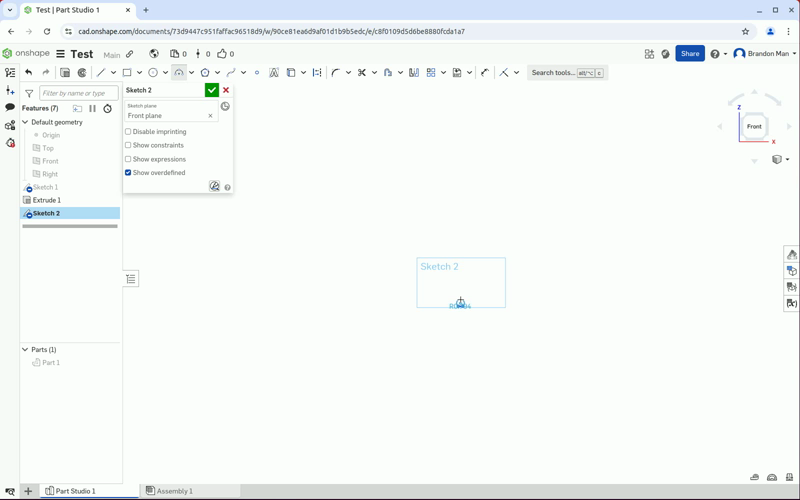
scroll(6)
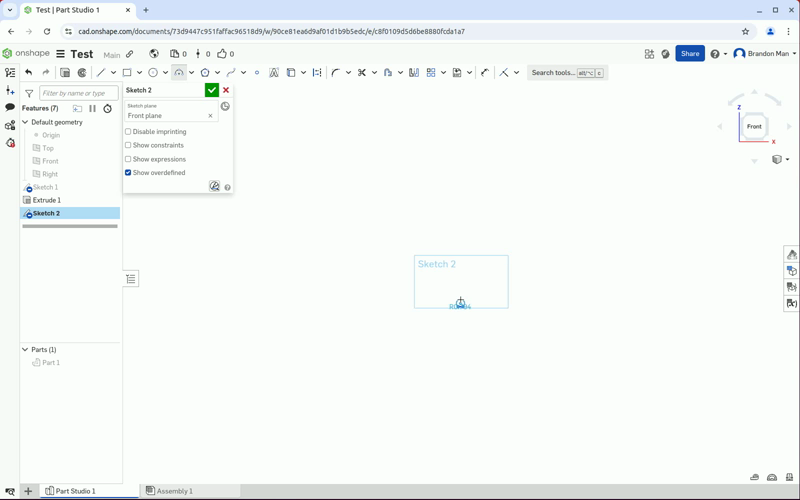
scroll(6)
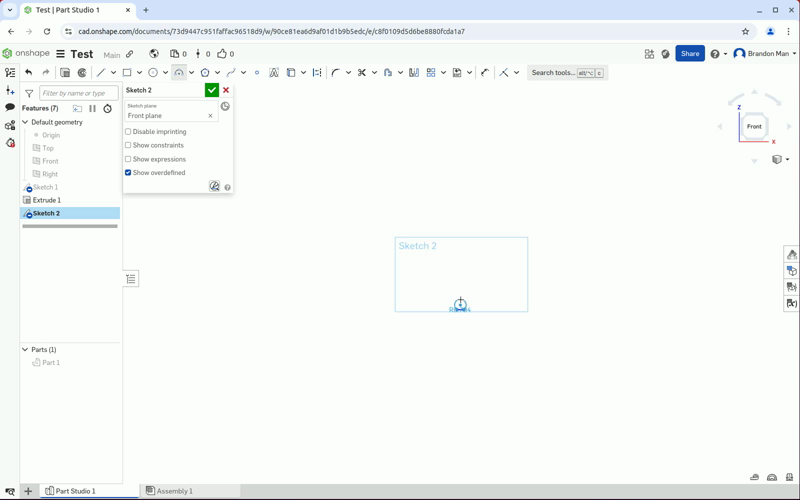
scroll(6)
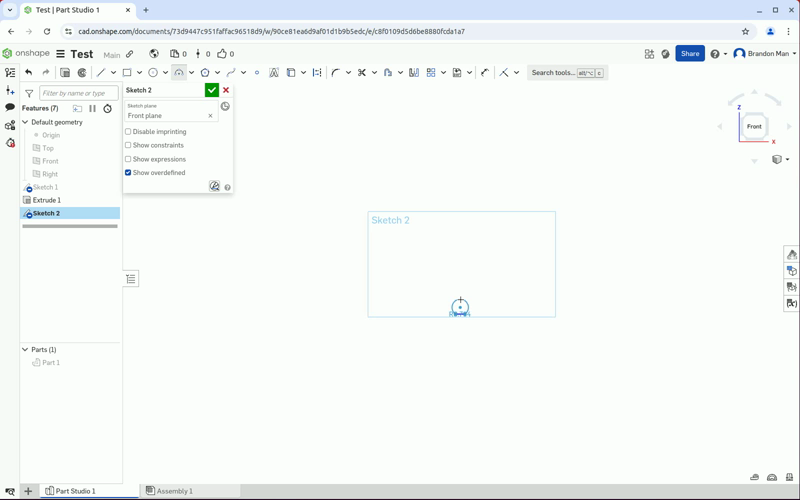
scroll(6)
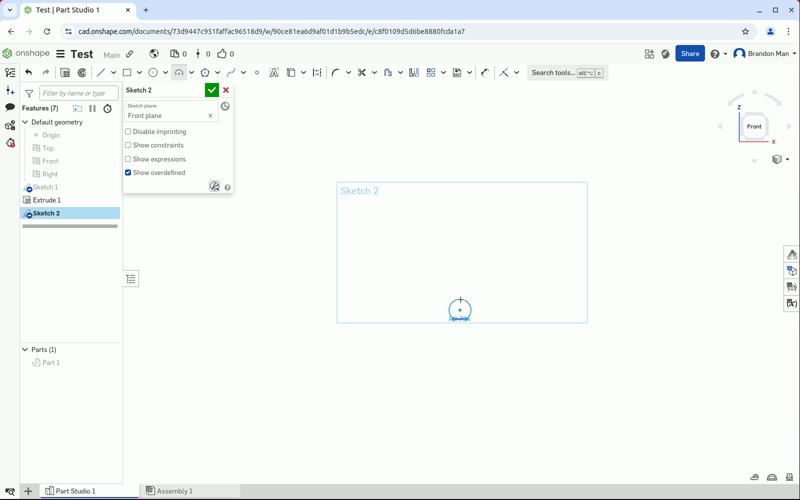
scroll(6)
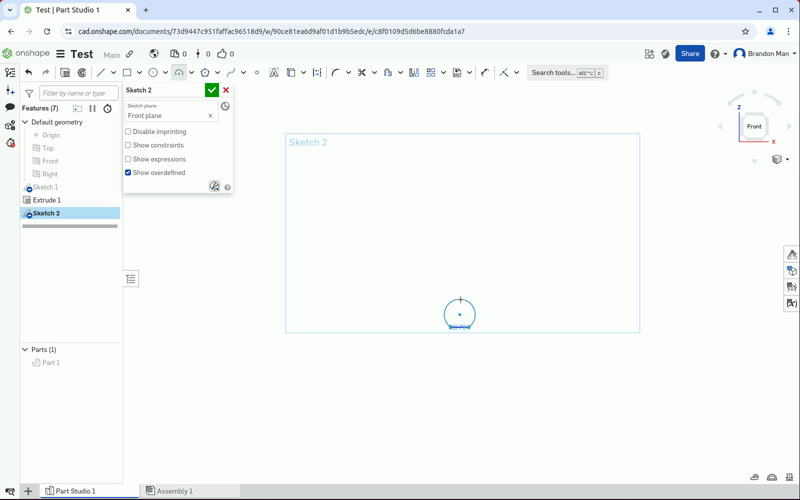
scroll(6)
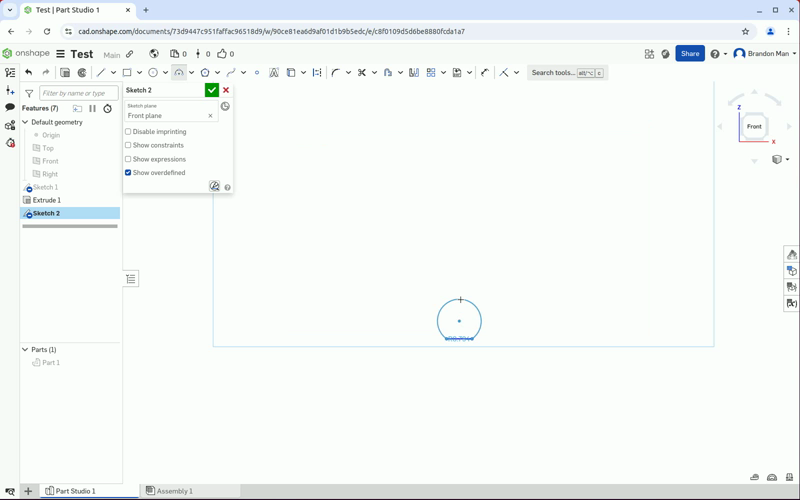
scroll(6)
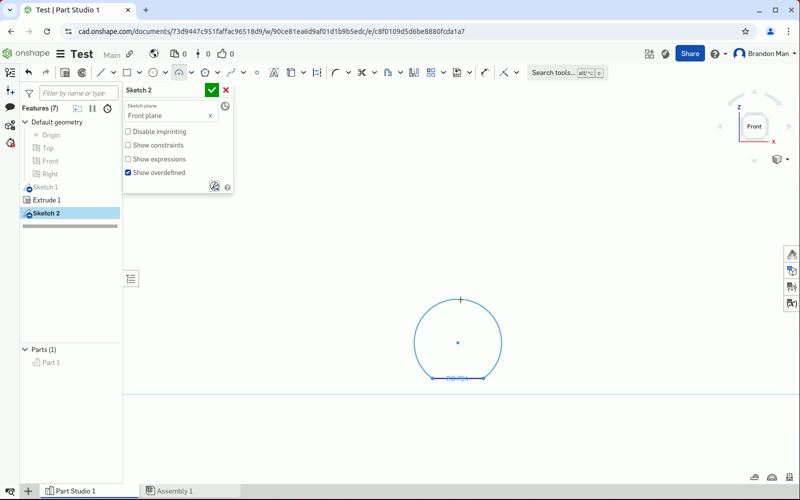
click(460, 299)
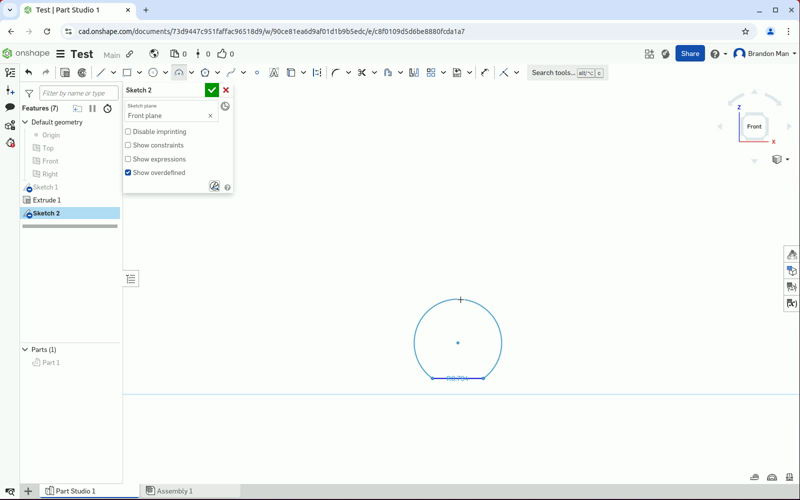
scroll(-6)
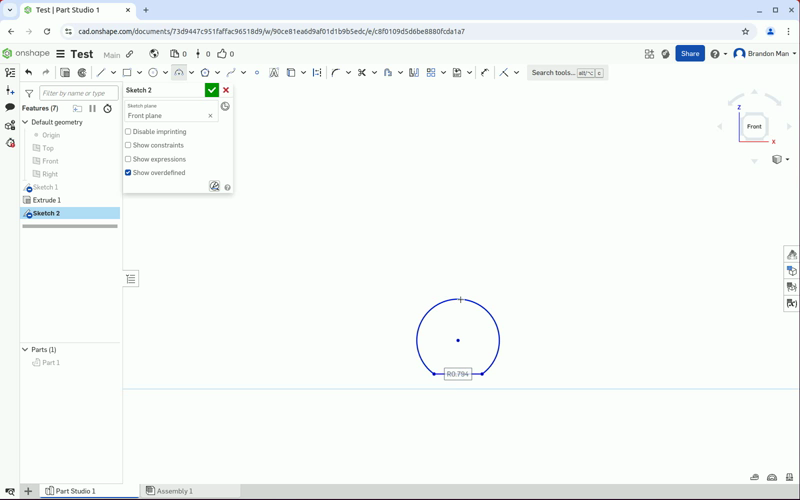
scroll(-6)
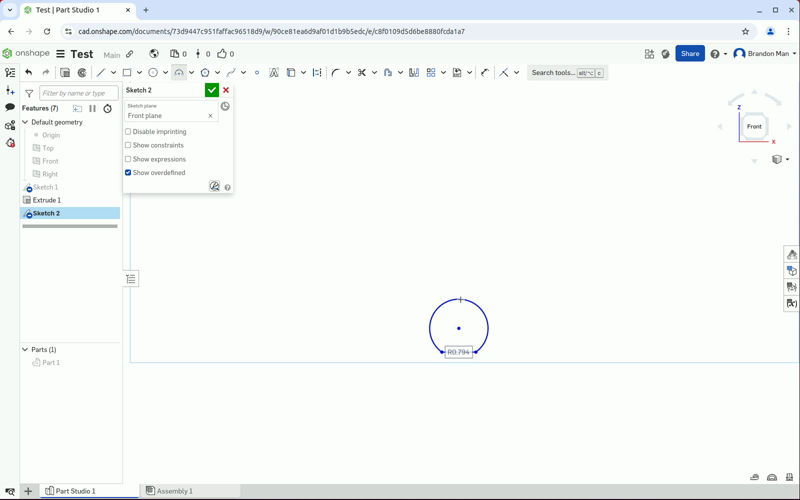
scroll(-6)
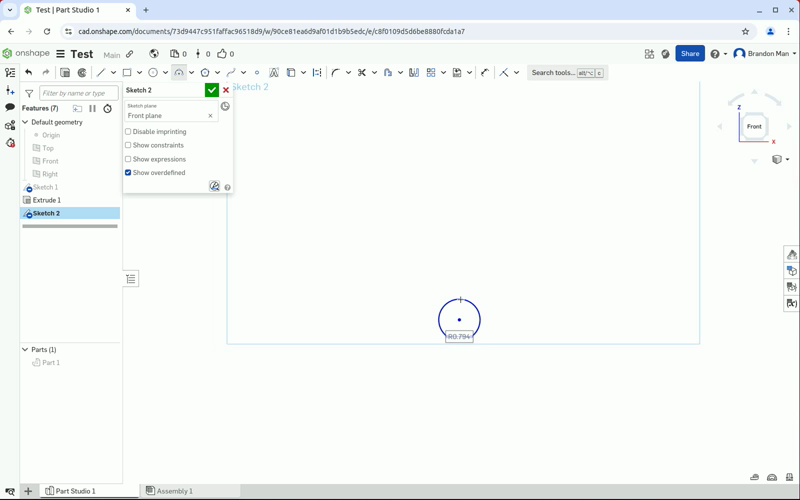
scroll(-6)
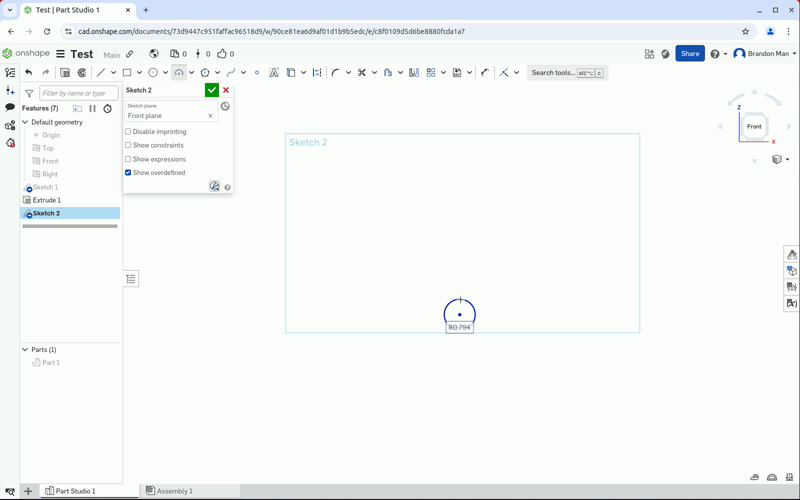
scroll(-6)
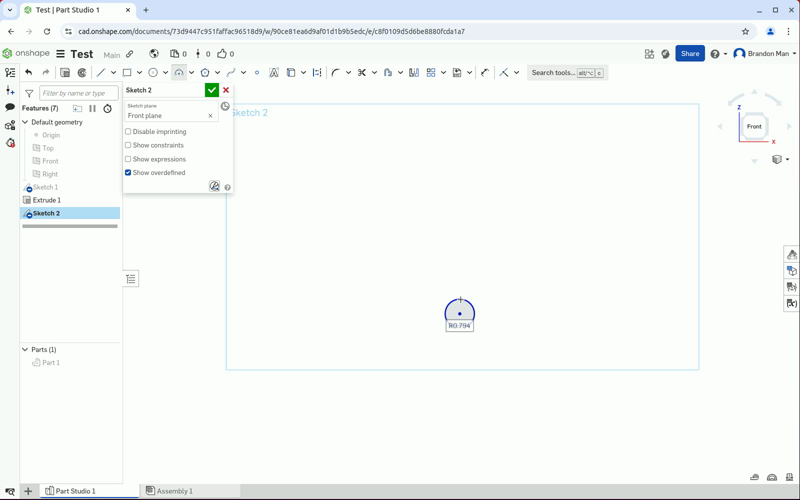
scroll(-6)
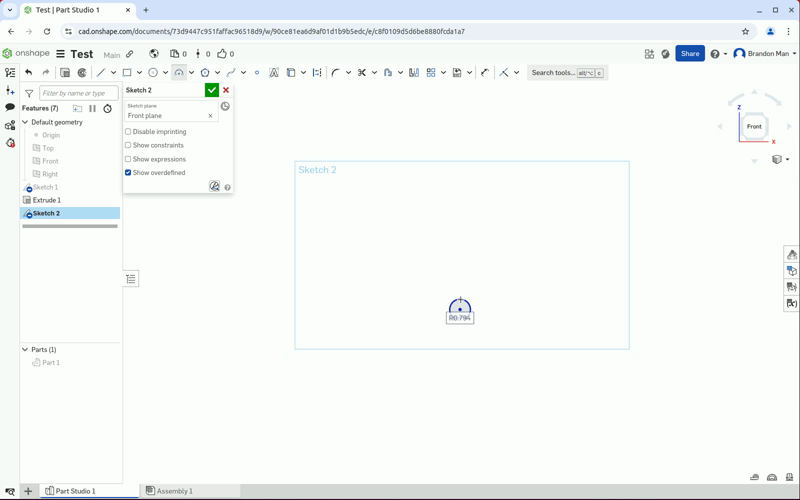
scroll(-6)
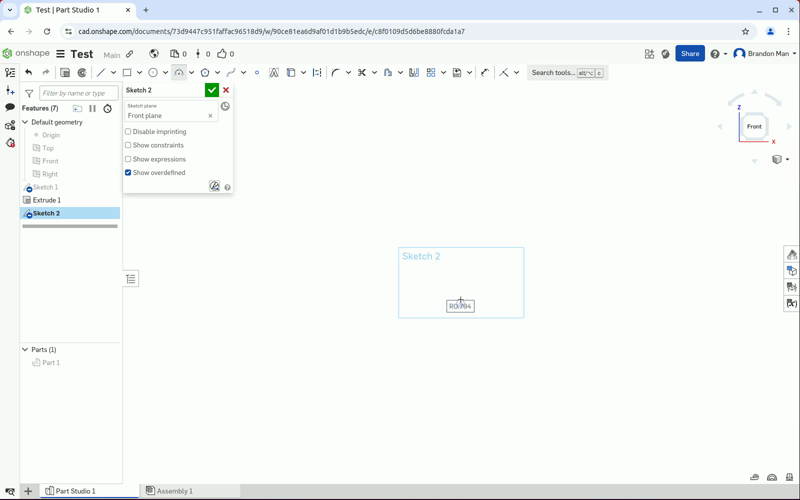
key_up(shift)
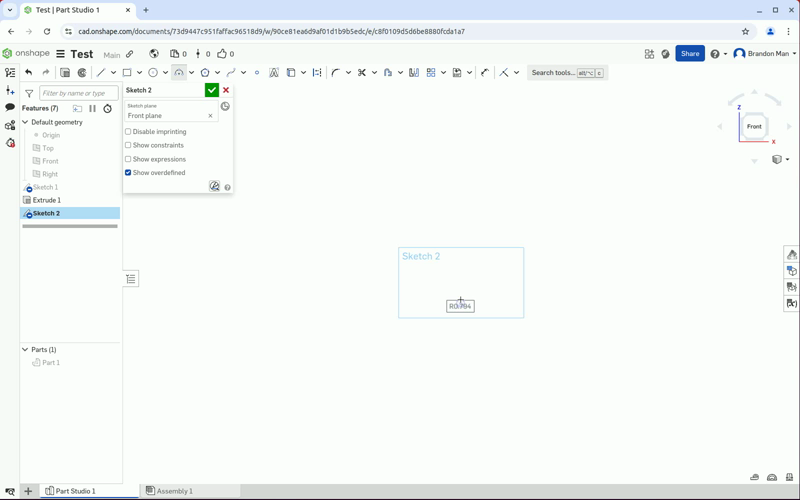
key(esc)
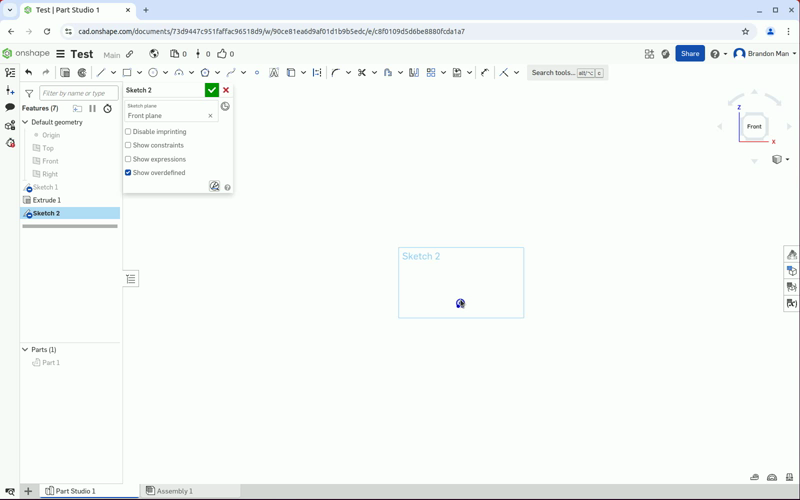
mouse_move(459, 300)
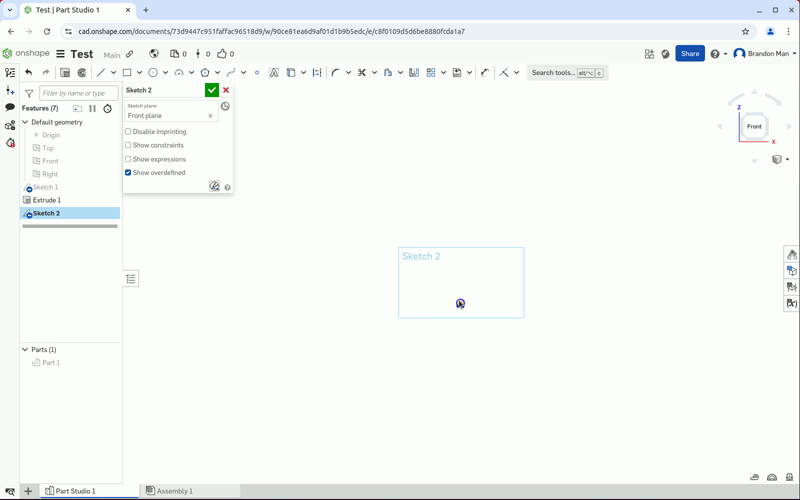
scroll(6)
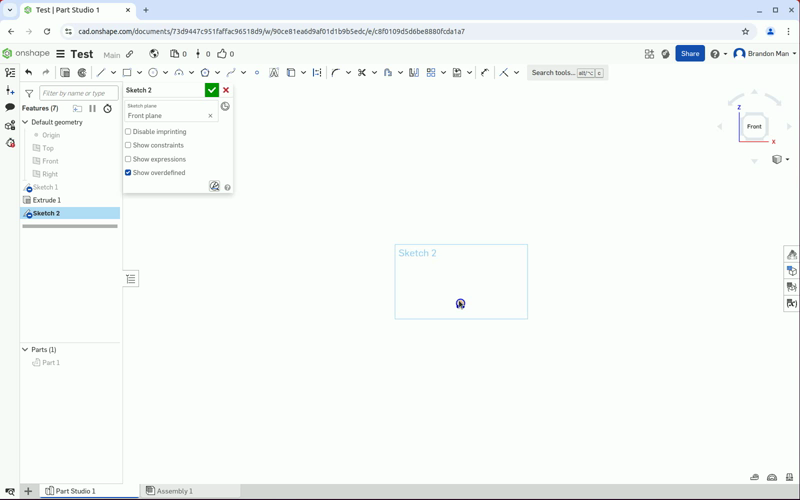
scroll(6)
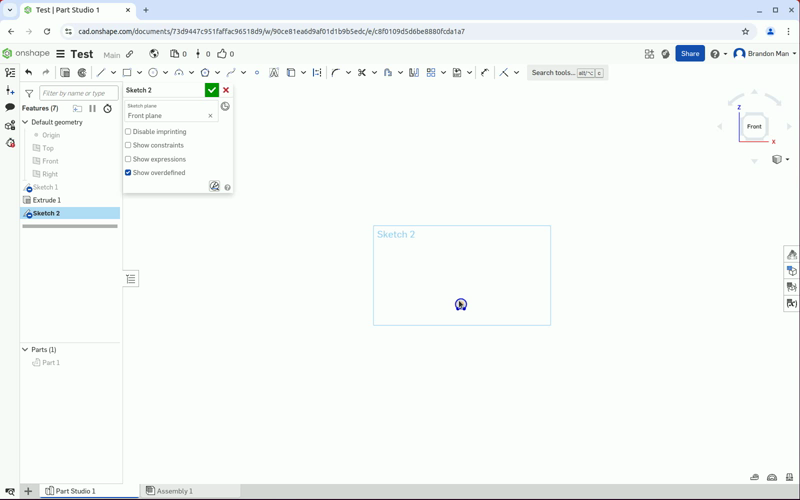
scroll(6)
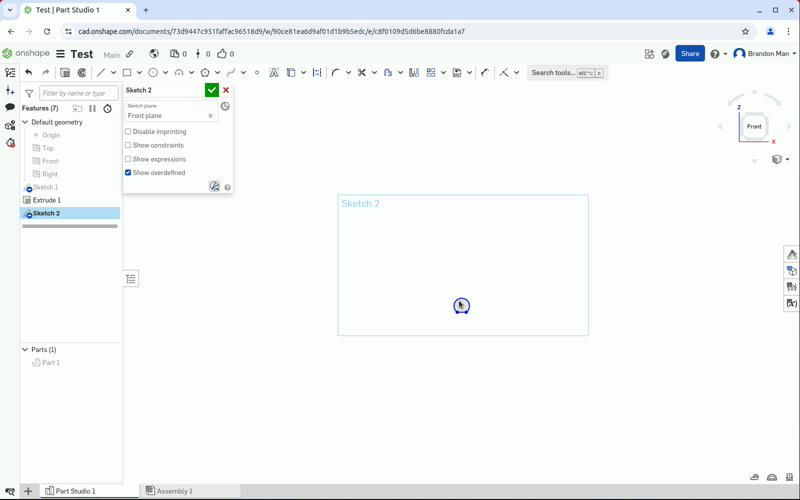
scroll(6)
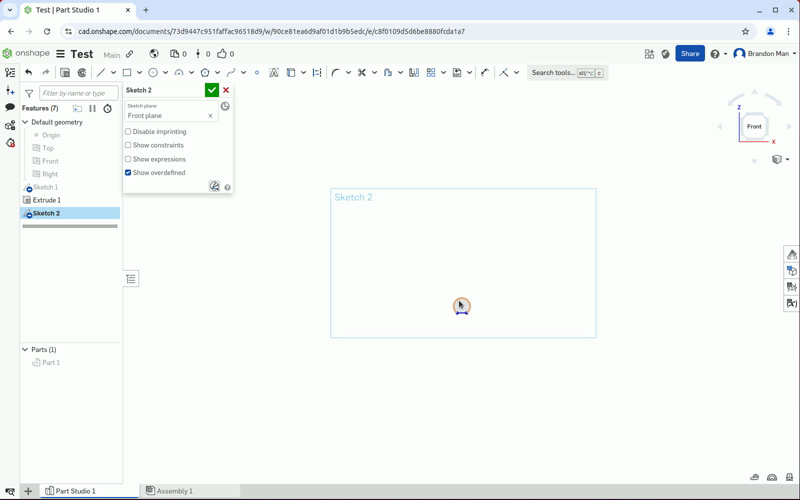
scroll(6)
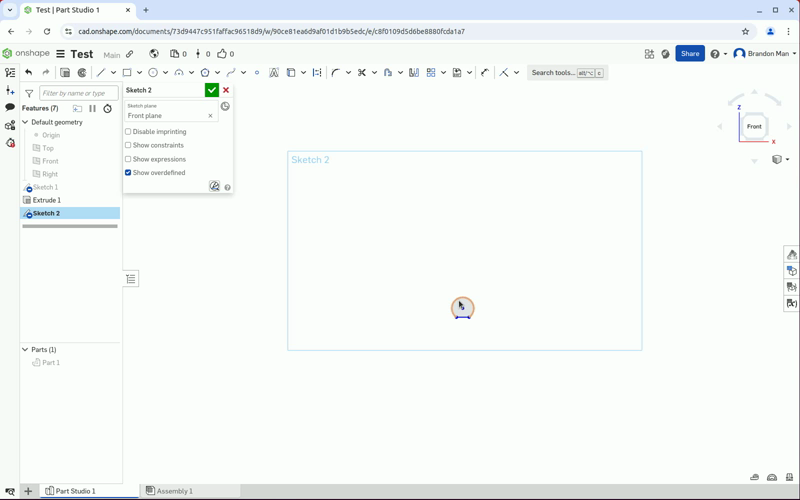
scroll(6)
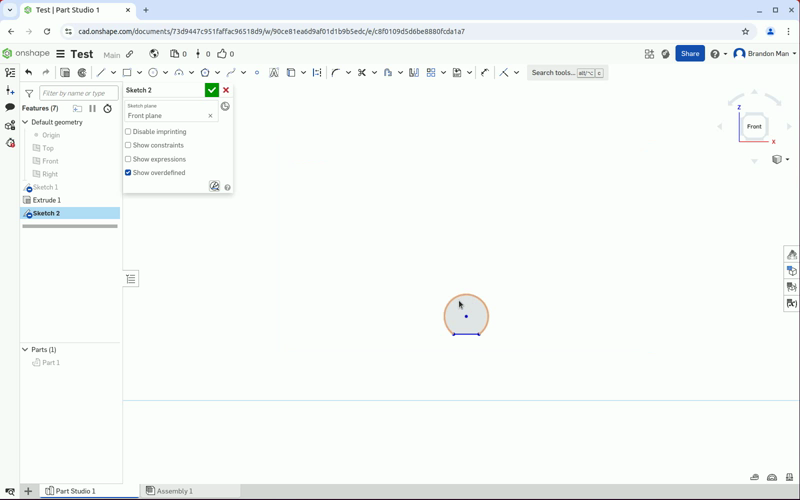
scroll(6)
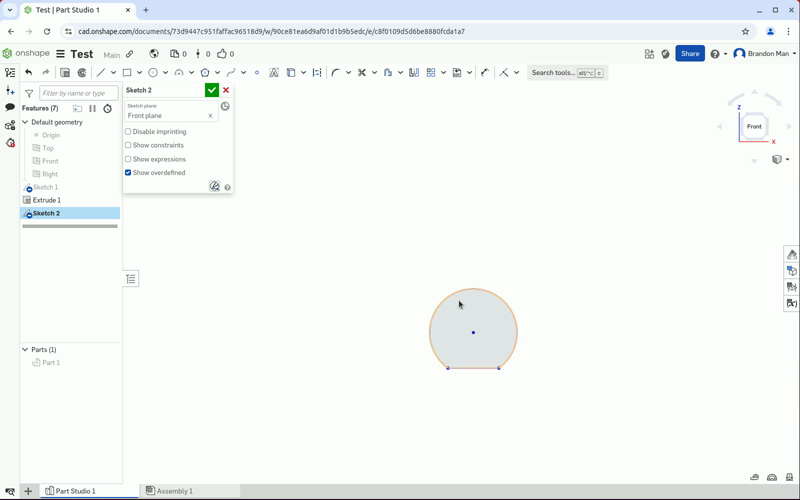
click(459, 300)
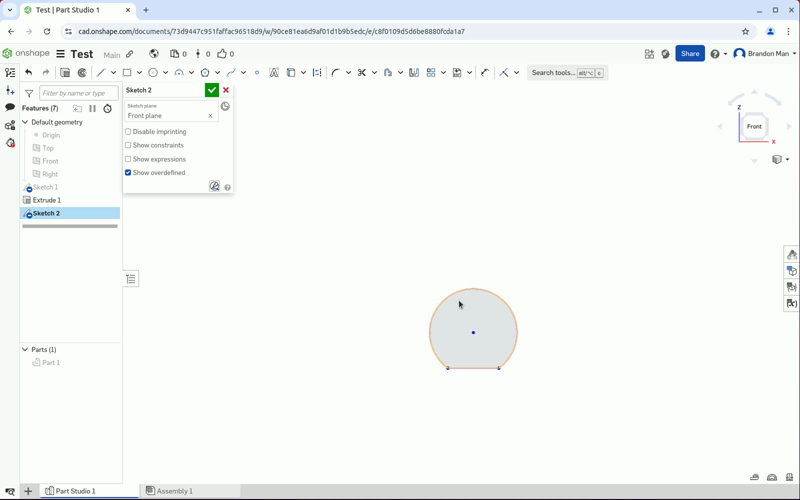
scroll(-6)
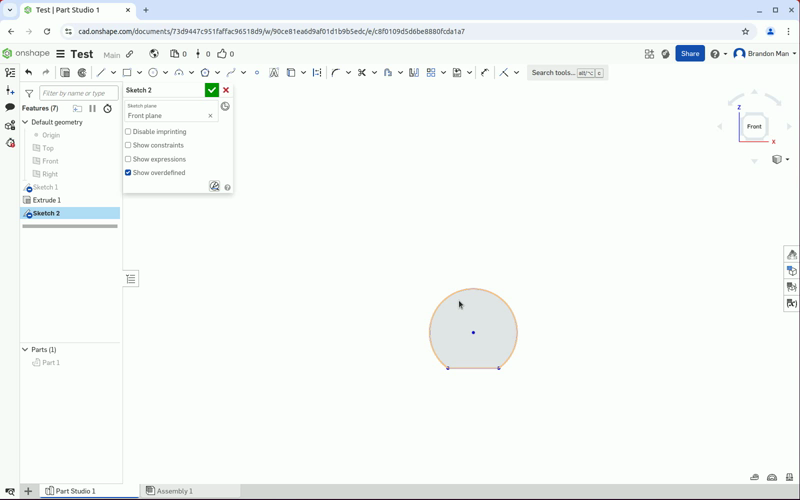
scroll(-6)
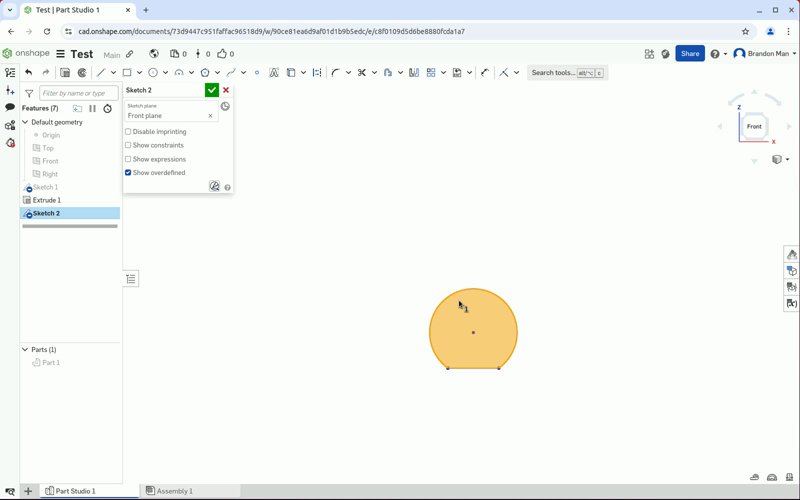
scroll(-6)
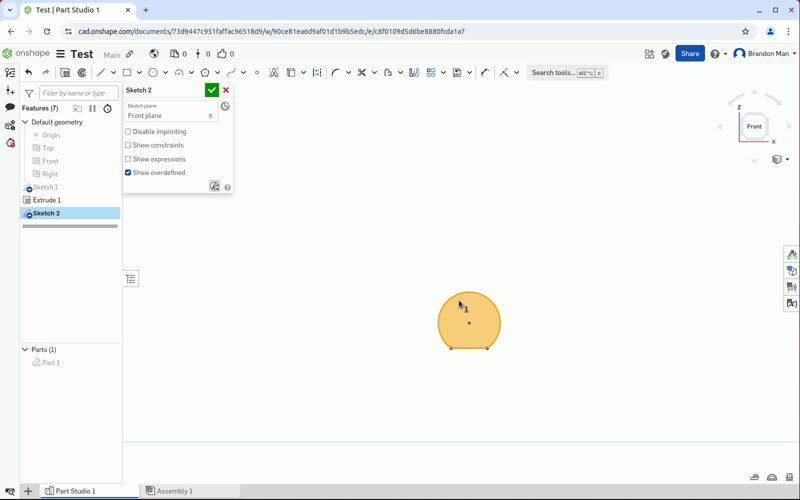
scroll(-6)
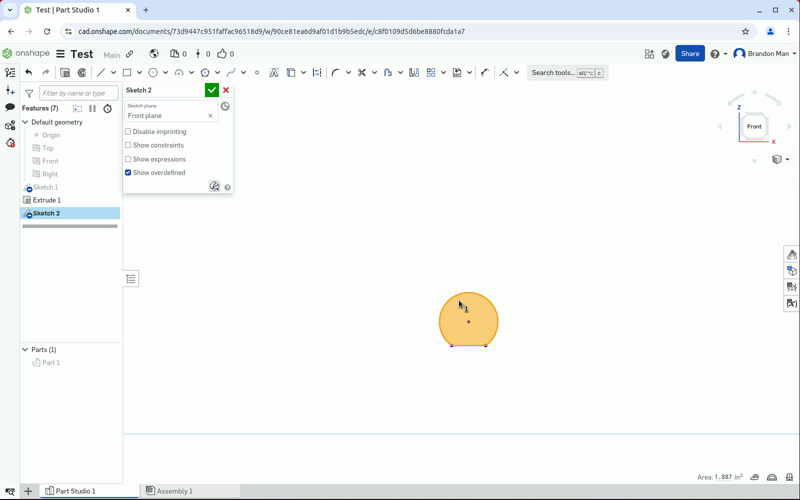
scroll(-6)
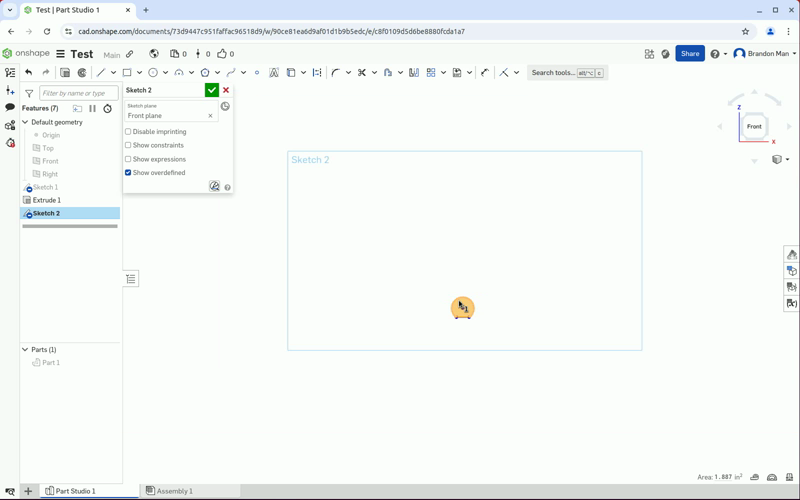
scroll(-6)
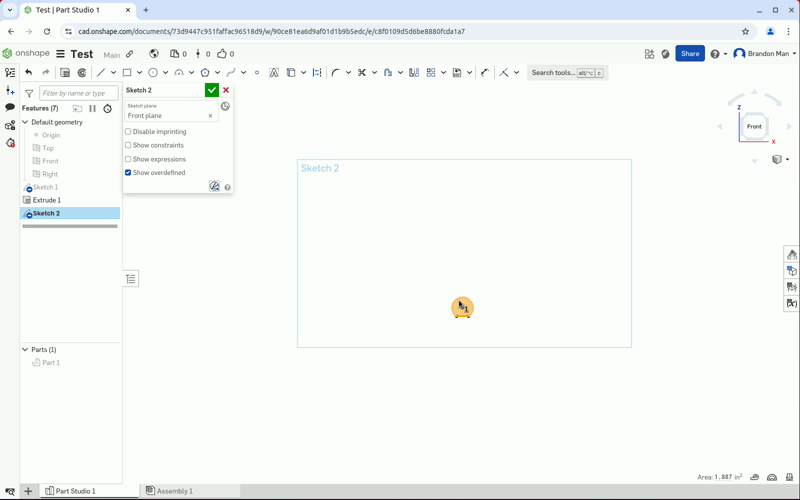
scroll(-6)
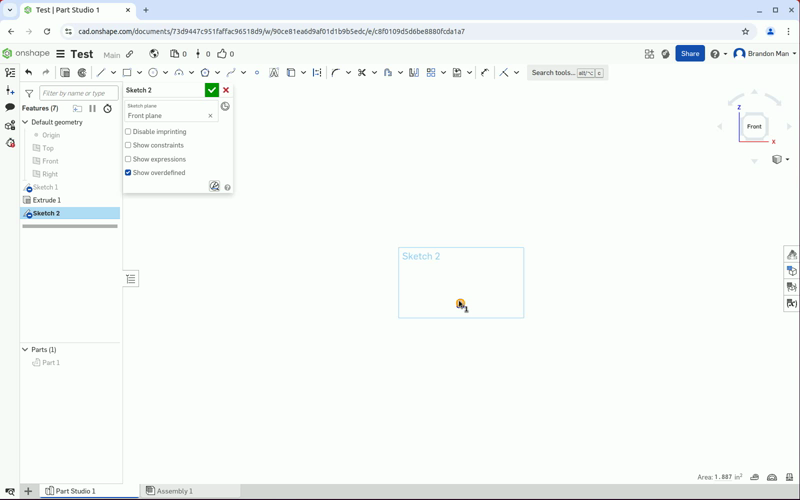
mouse_move(73, 352)
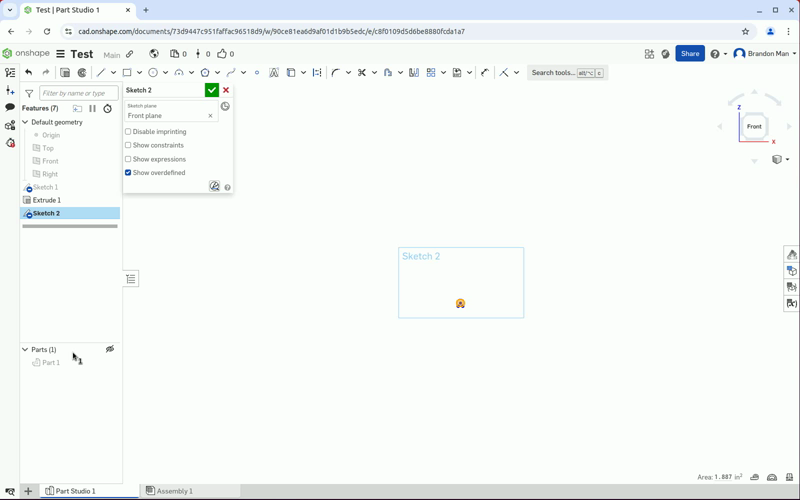
key(shift+y)
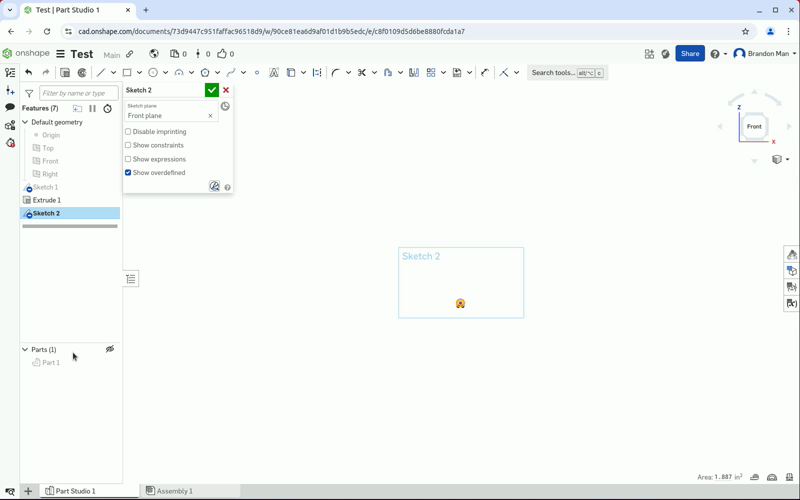
key(shift+e)
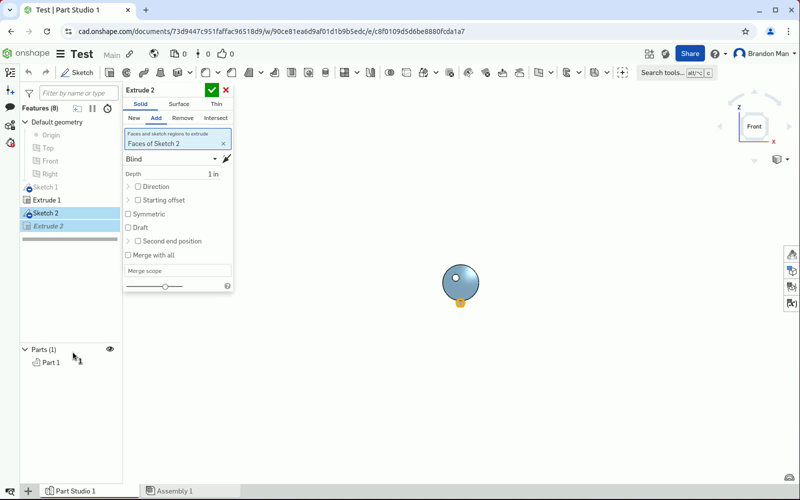
mouse_move(143, 106)
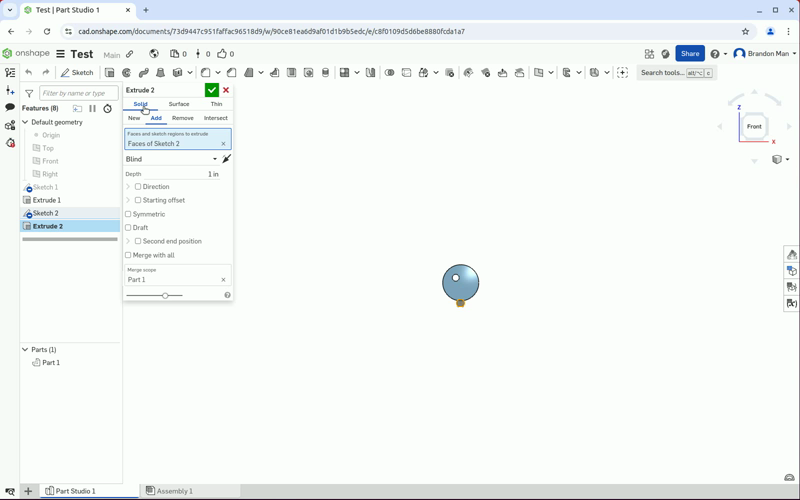
click(143, 106)
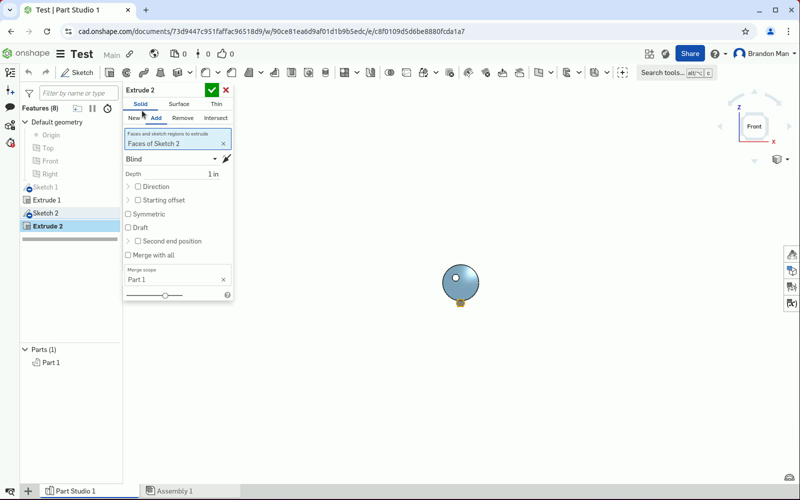
mouse_move(137, 120)
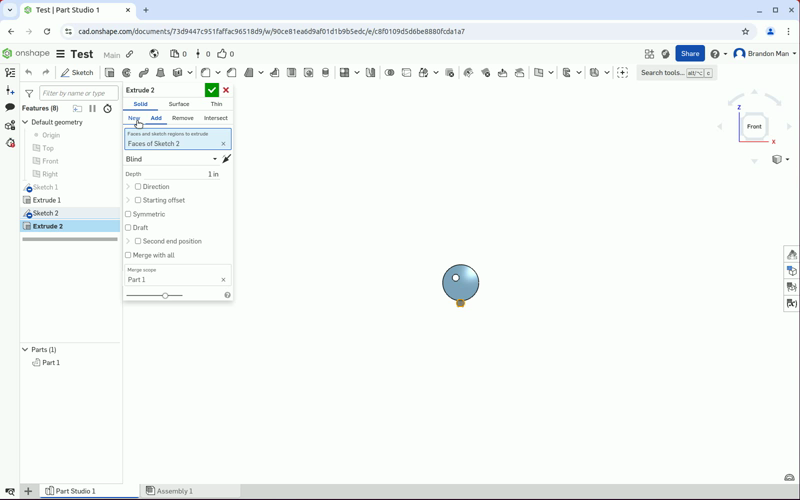
click(137, 120)
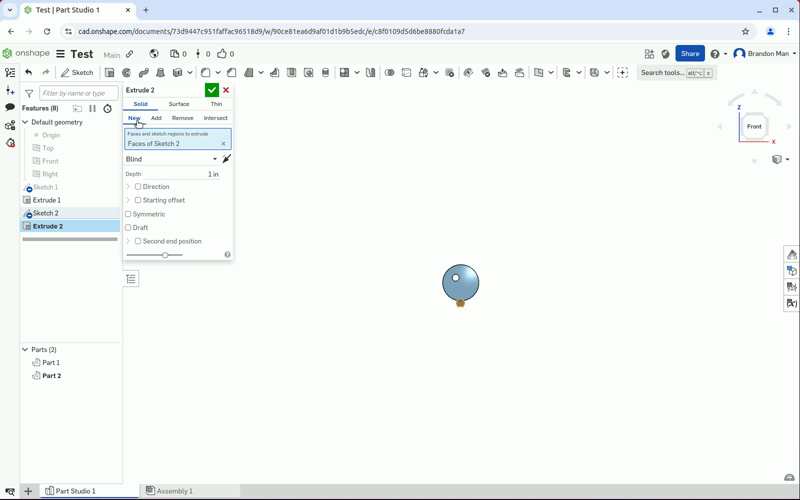
key(tab, 4)
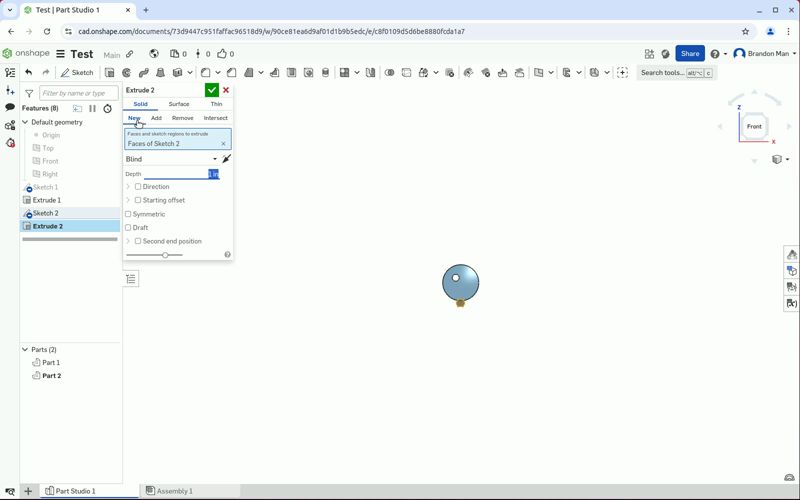
text(23.108)
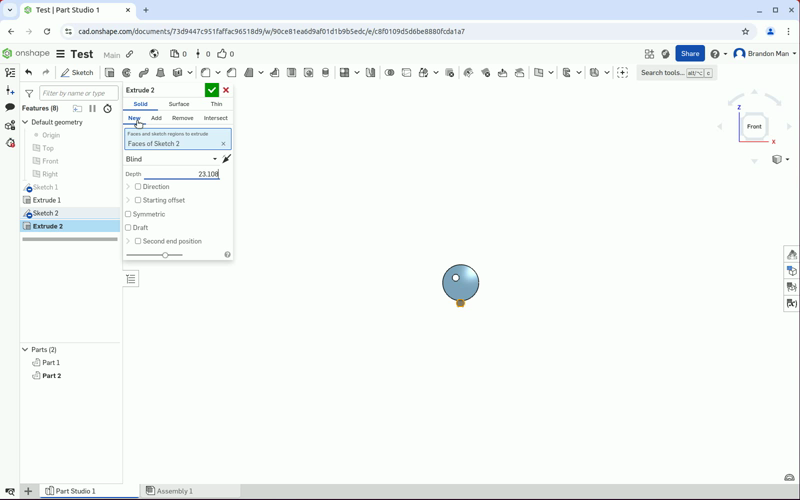
key(enter)
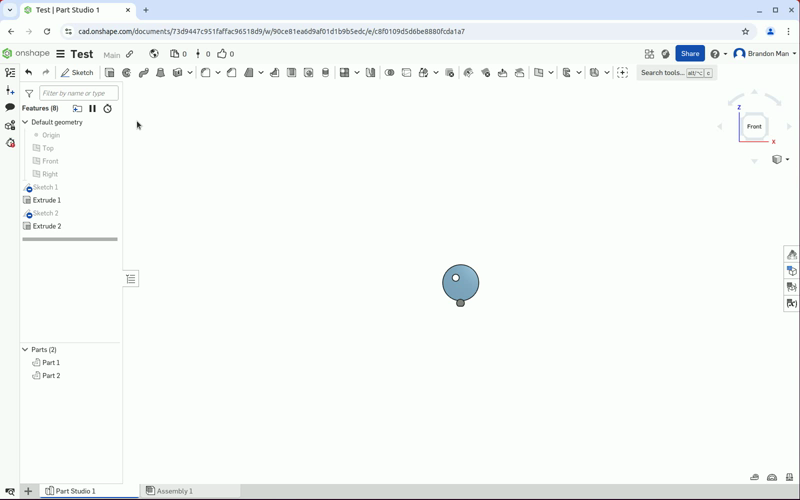
key(shift+h)
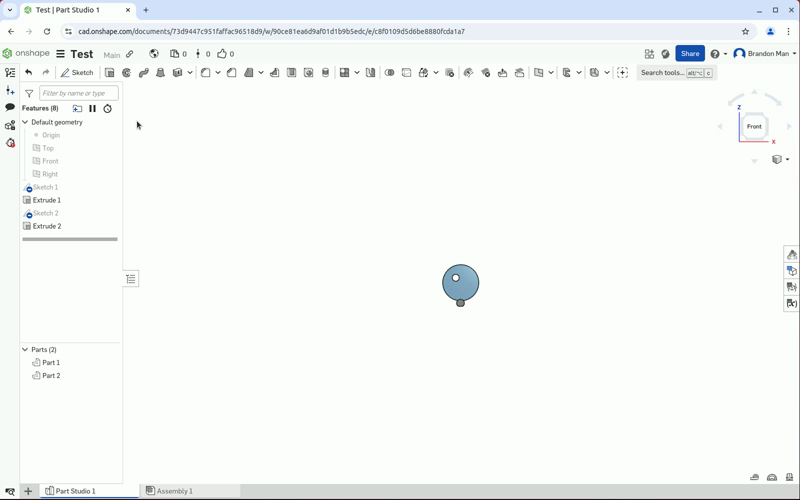
key(shift+h)
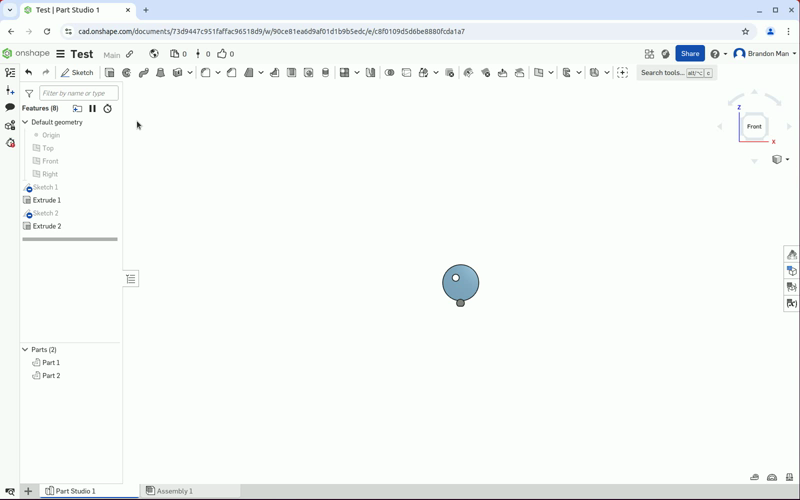
mouse_move(73, 189)
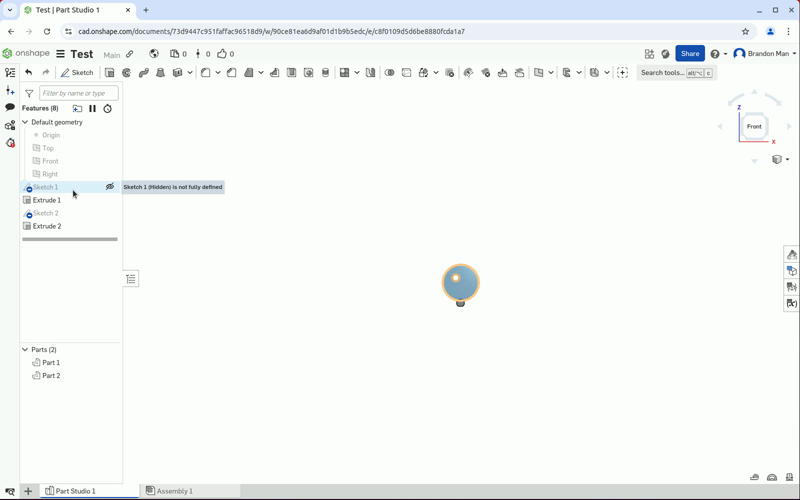
click(73, 189)
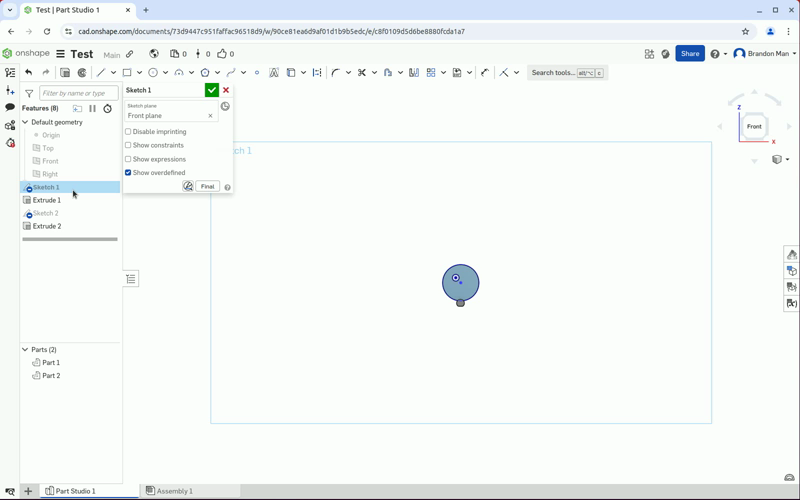
mouse_move(229, 92)
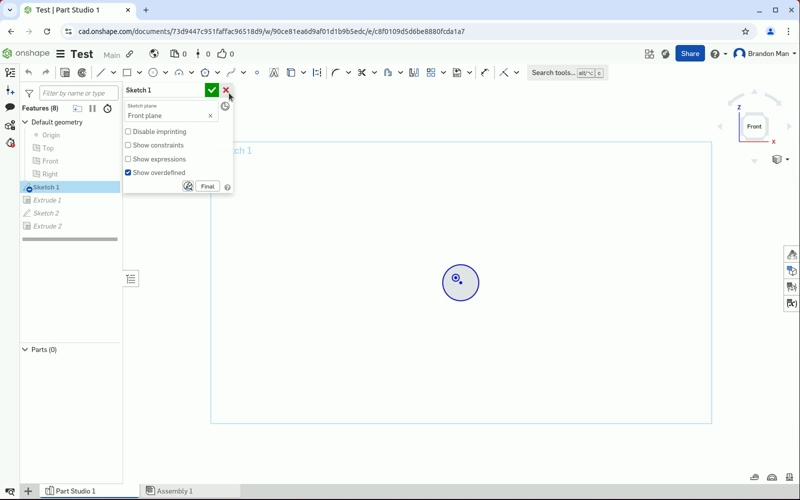
click(229, 92)
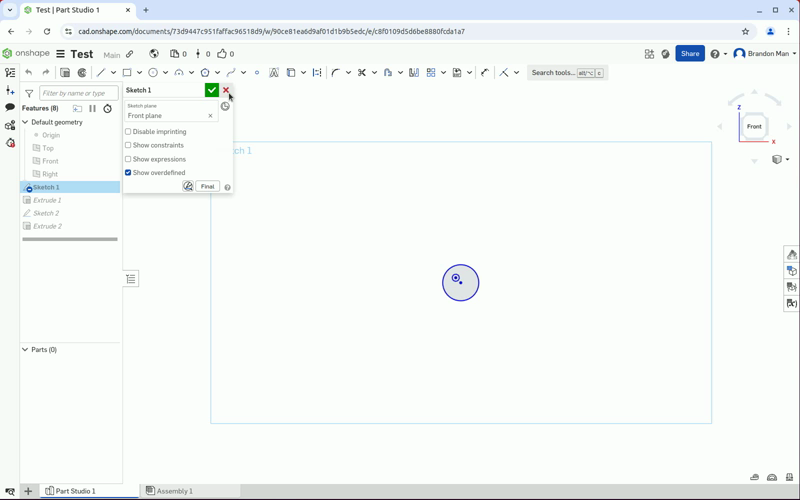
key(shift+s)
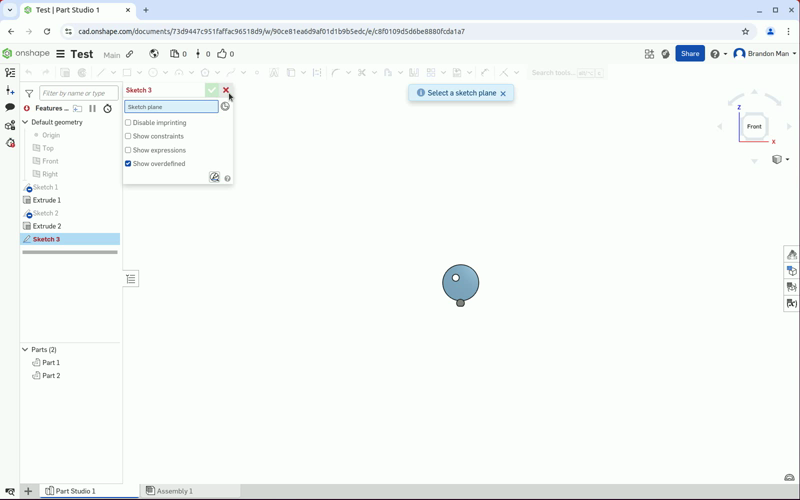
mouse_move(73, 163)
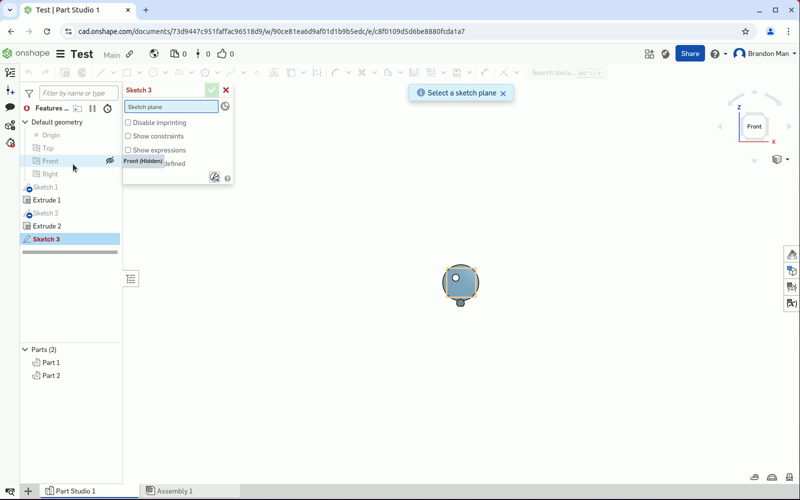
click(73, 163)
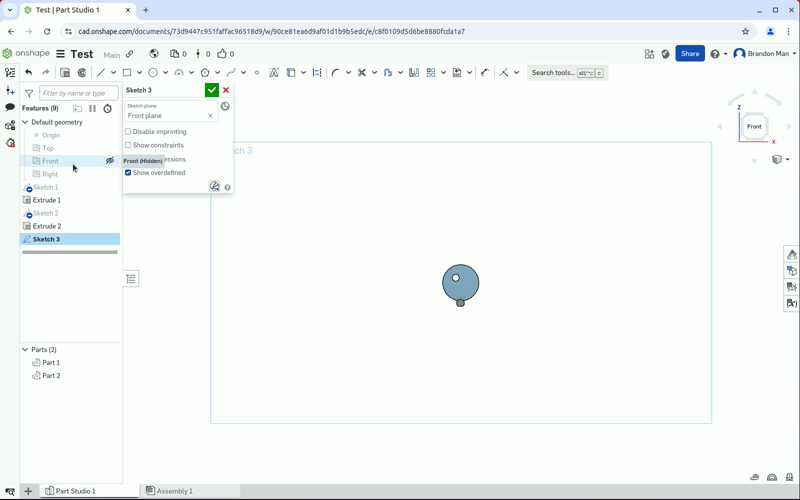
mouse_move(73, 352)
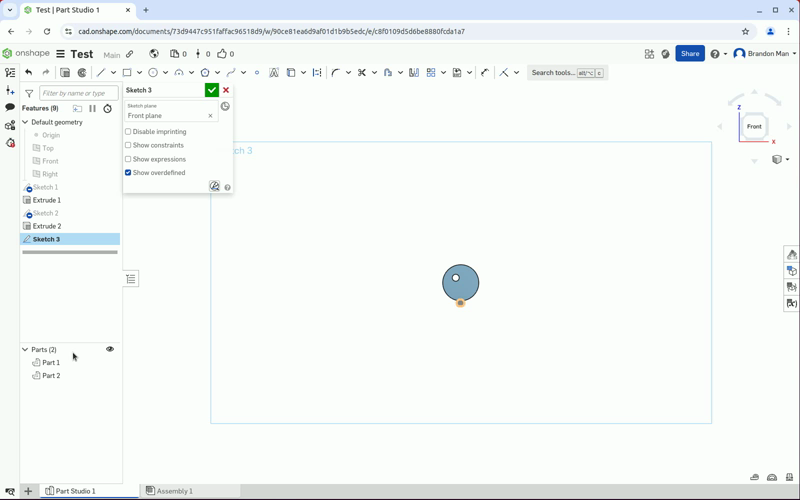
key(y)
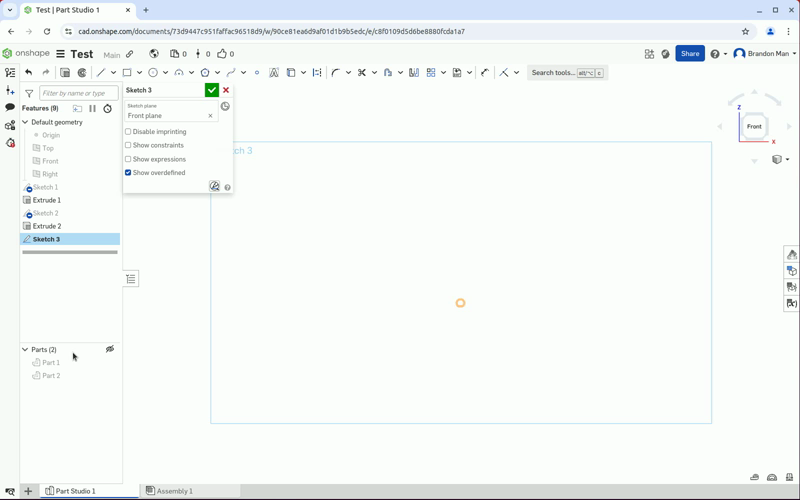
key(c)
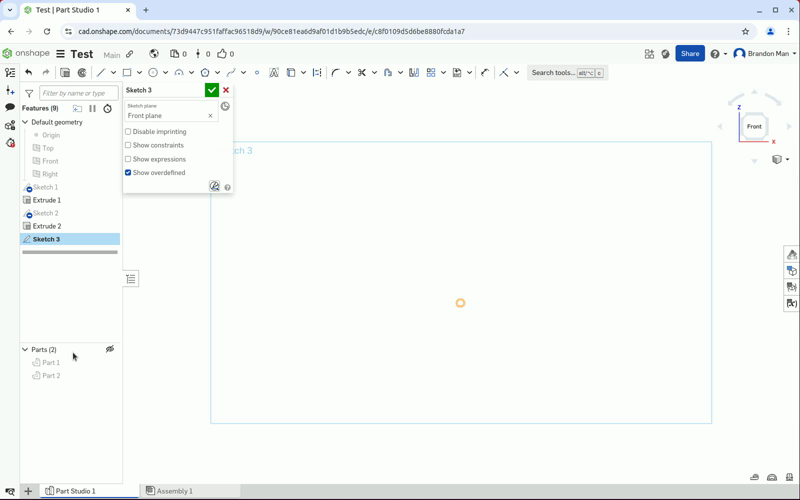
key_down(shift)
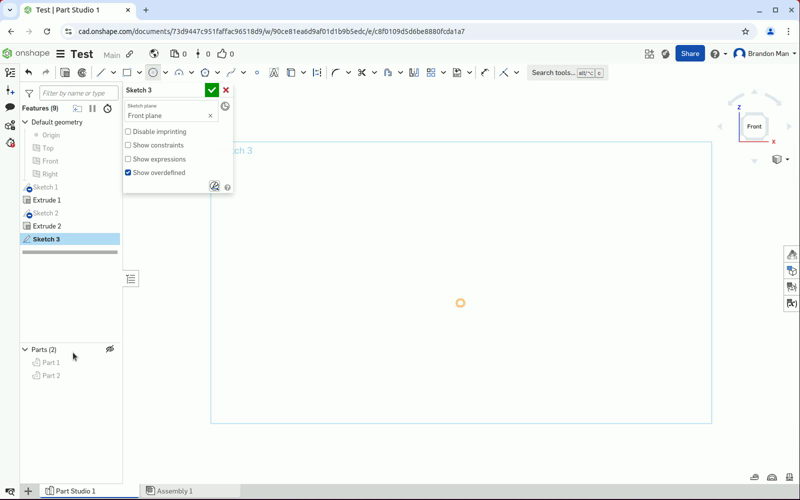
mouse_move(461, 252)
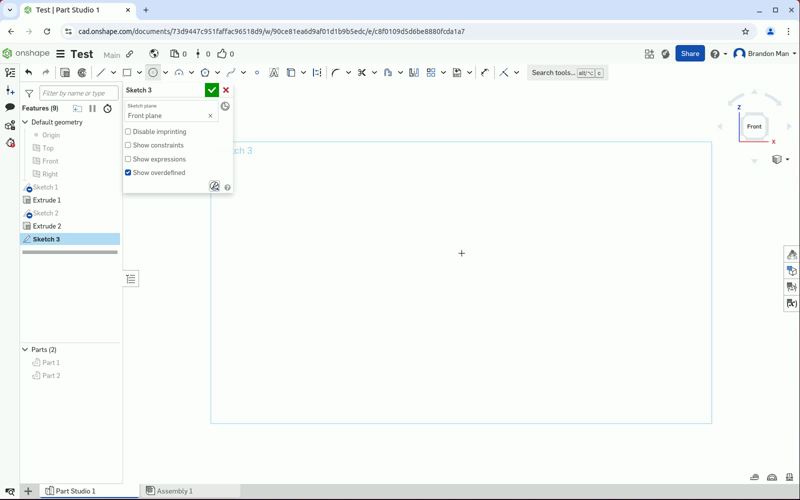
click(461, 252)
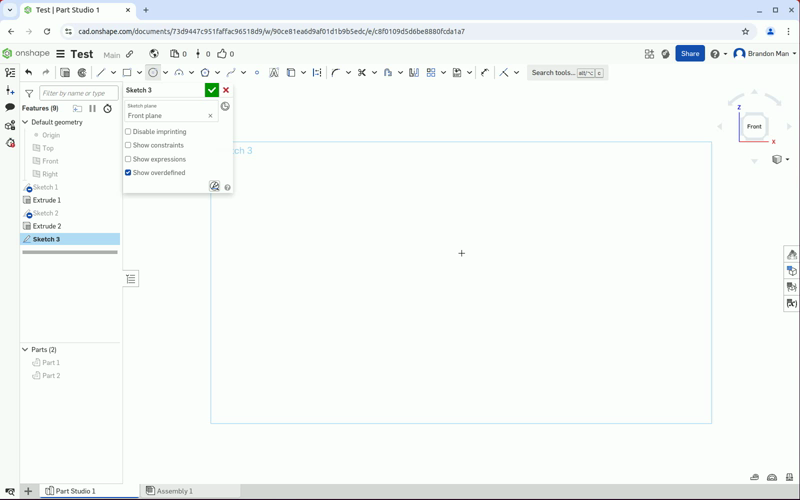
key_up(shift)
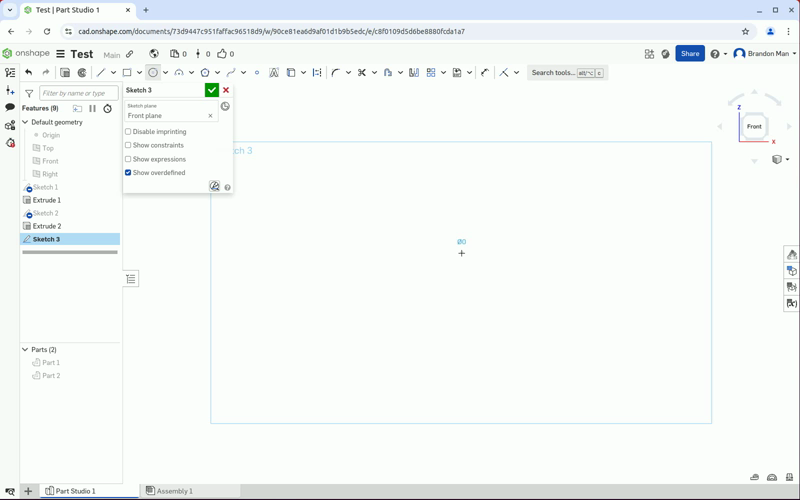
mouse_move(468, 252)
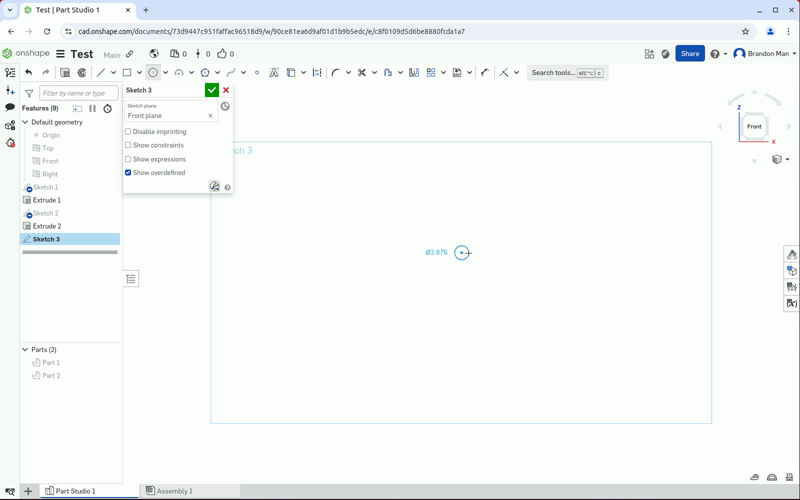
click(468, 252)
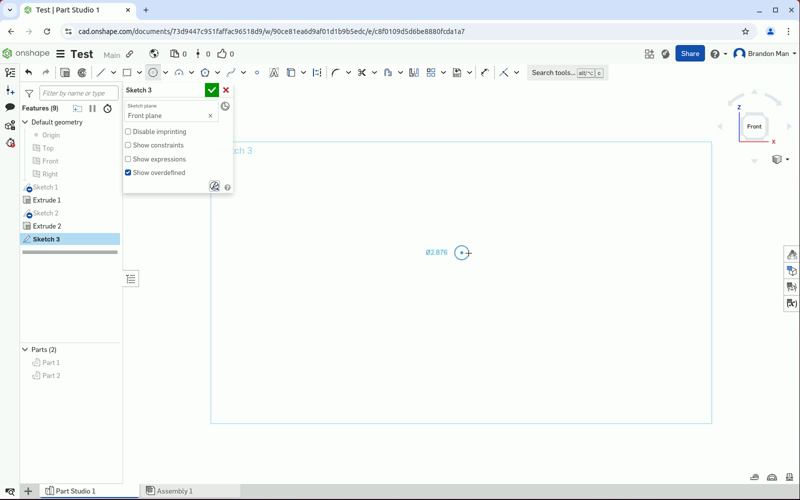
key(esc)
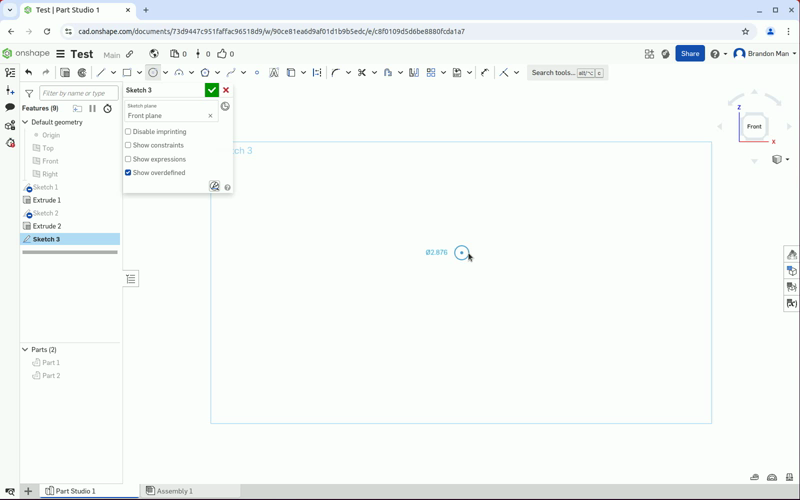
key(c)
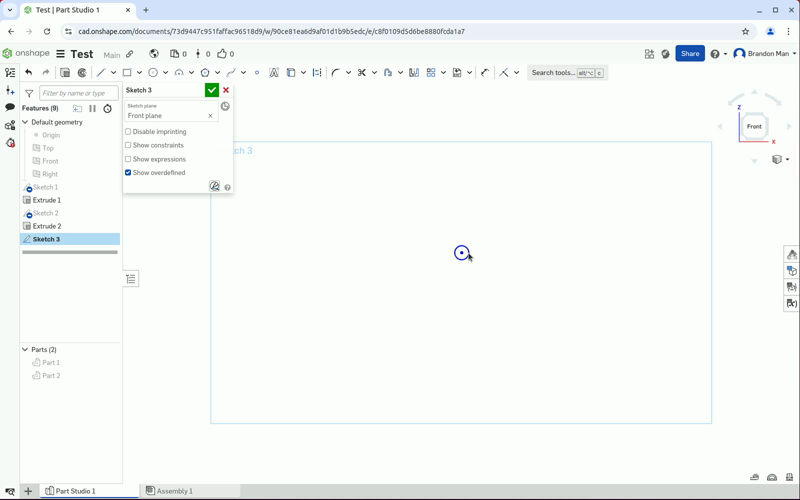
key_down(shift)
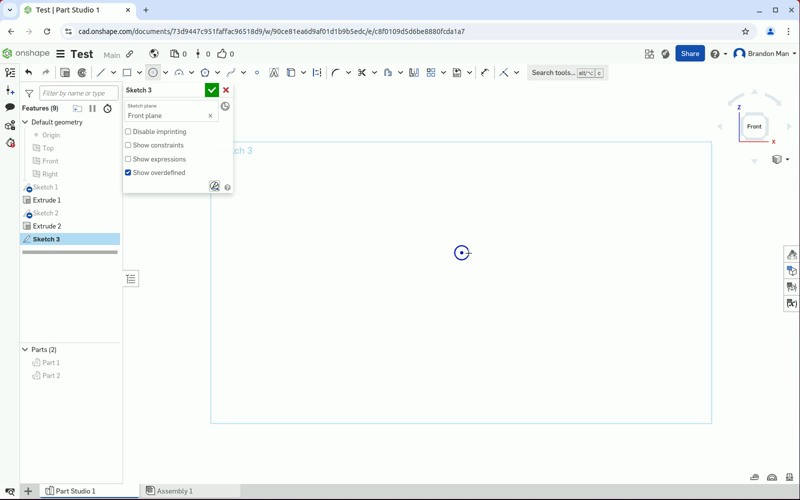
mouse_move(461, 252)
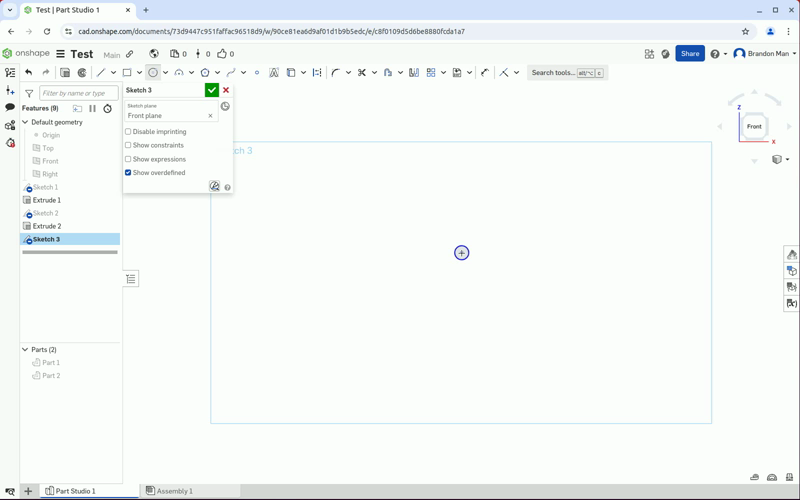
click(461, 252)
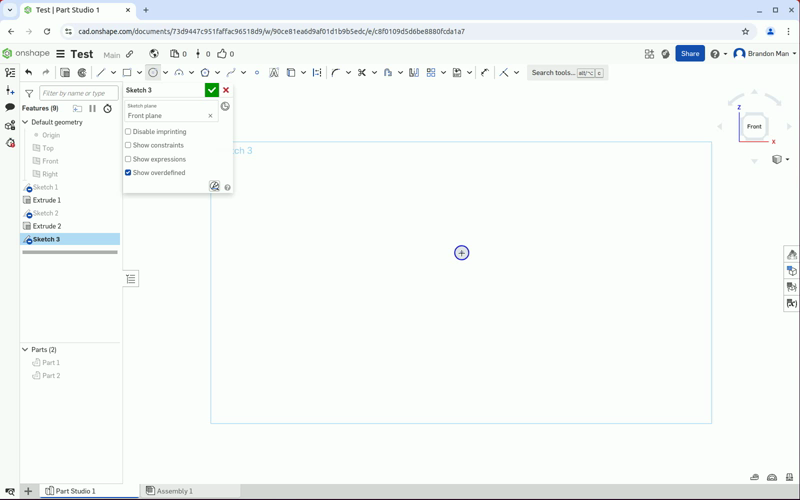
key_up(shift)
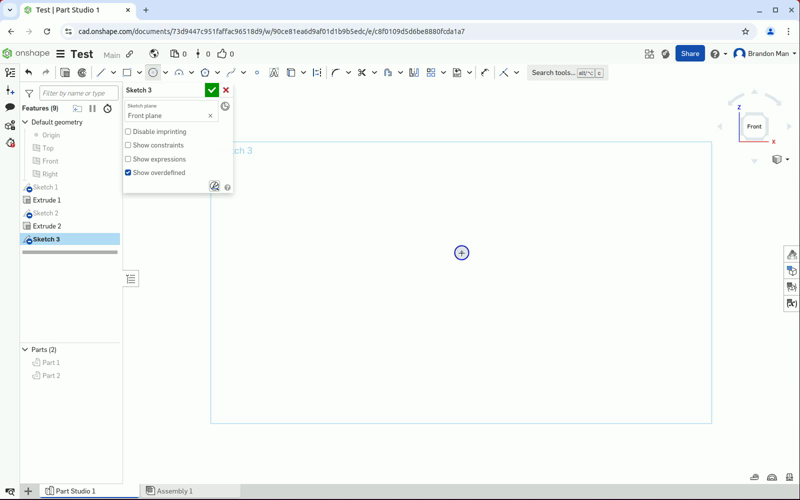
mouse_move(465, 252)
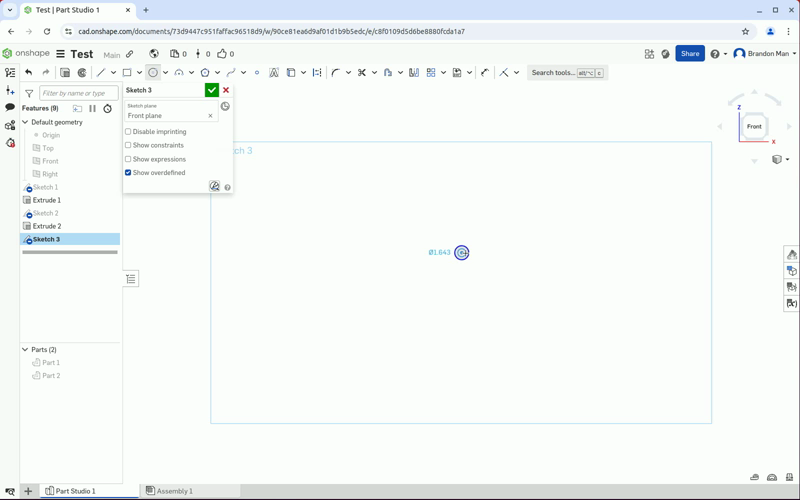
scroll(6)
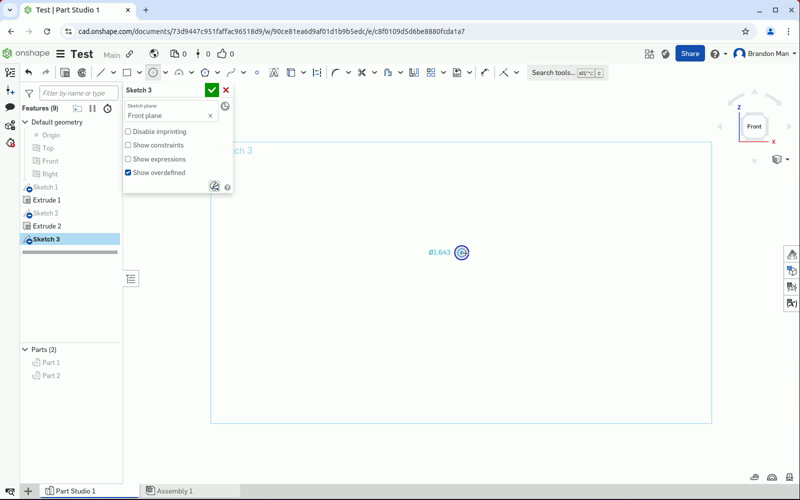
scroll(6)
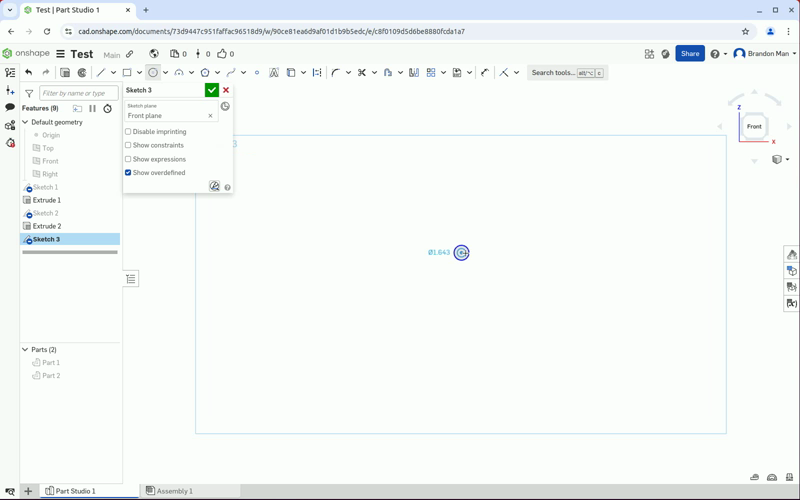
scroll(6)
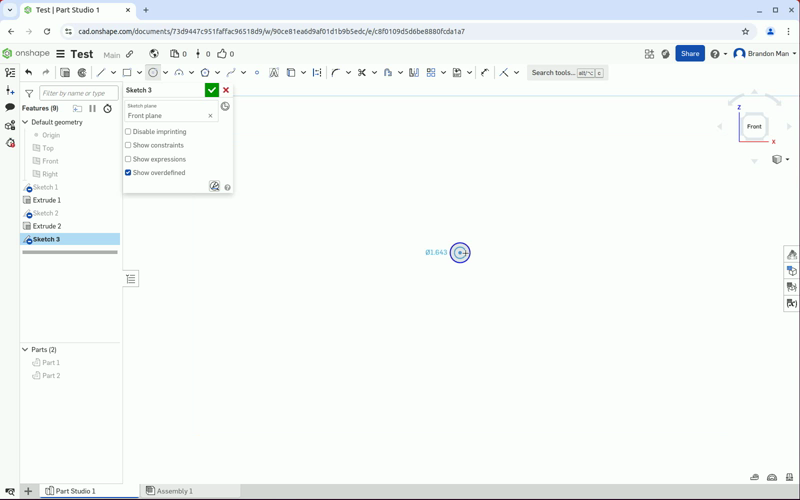
scroll(6)
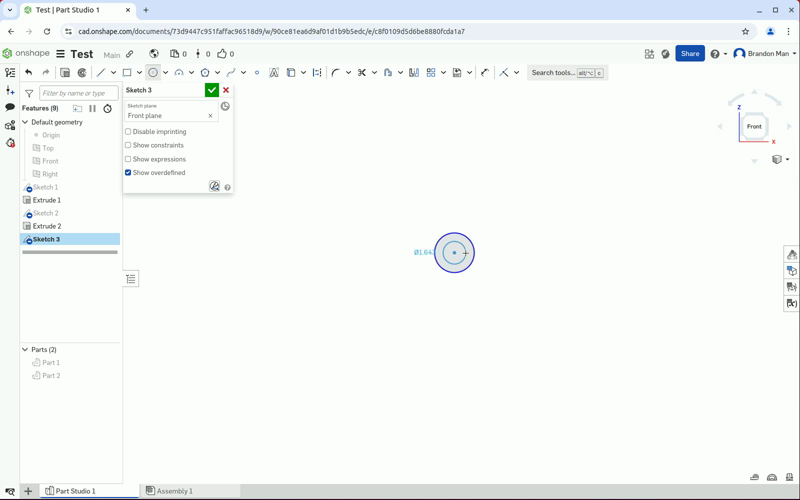
scroll(6)
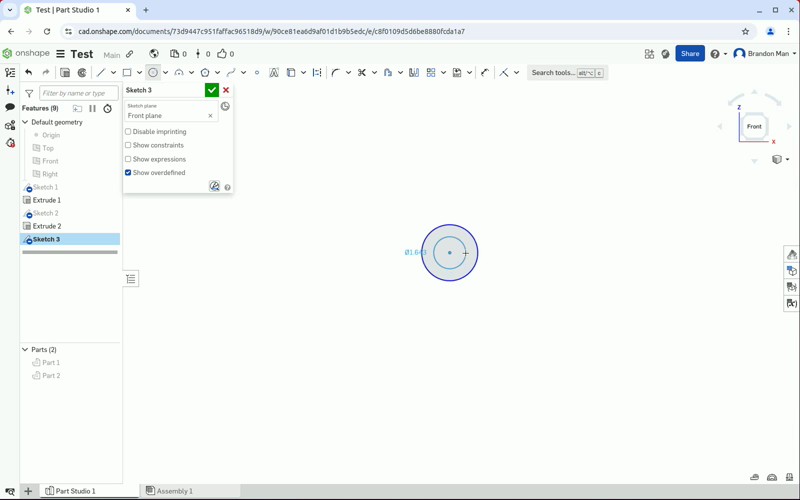
scroll(6)
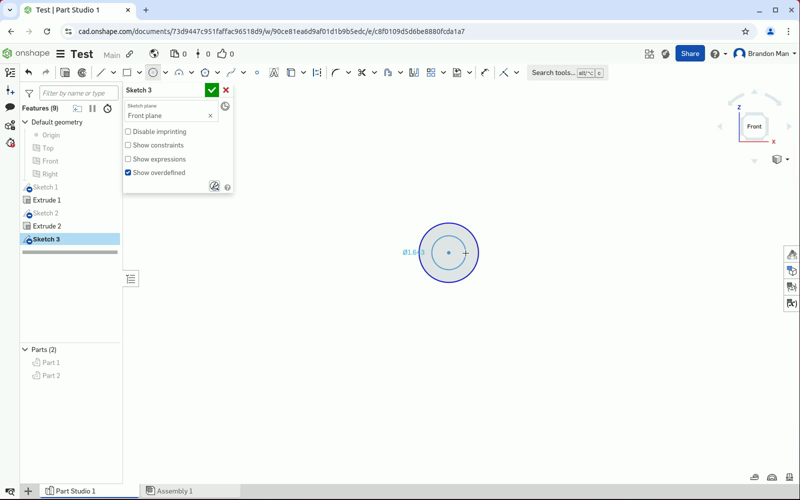
scroll(6)
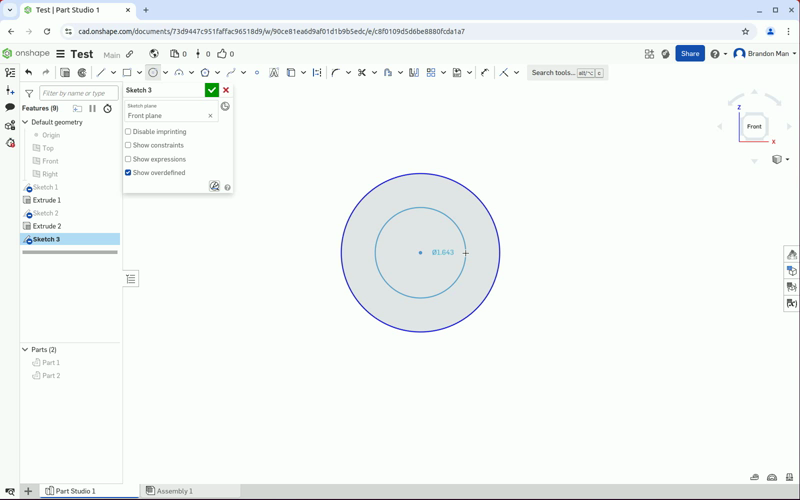
click(465, 252)
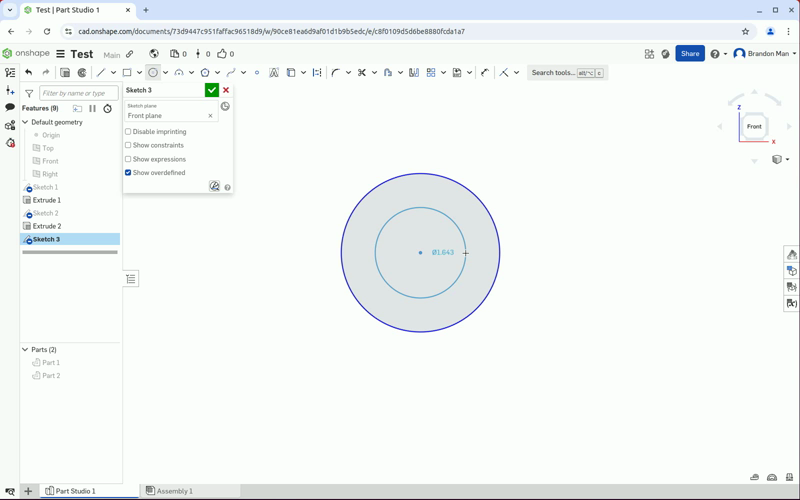
scroll(-6)
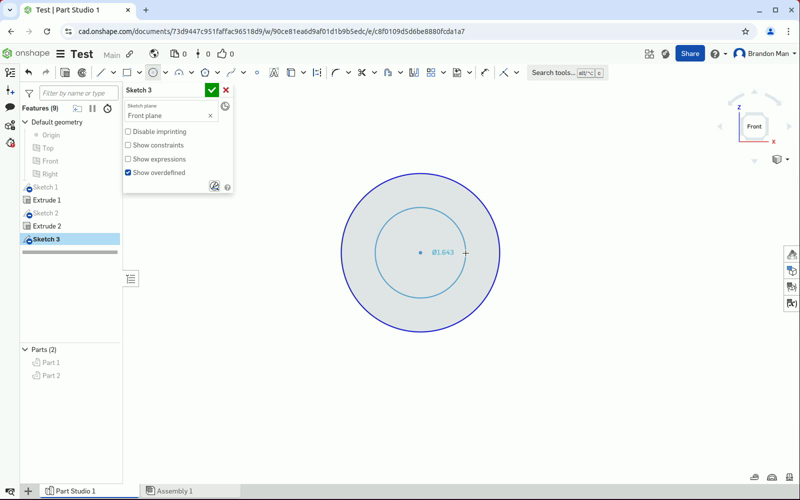
scroll(-6)
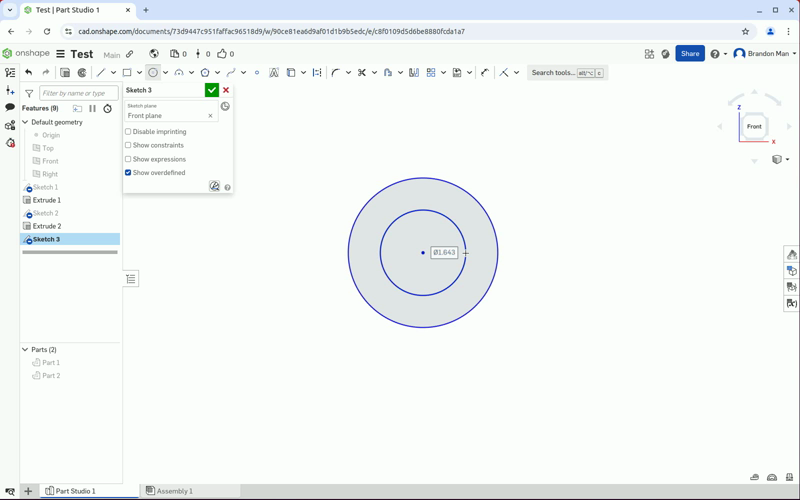
scroll(-6)
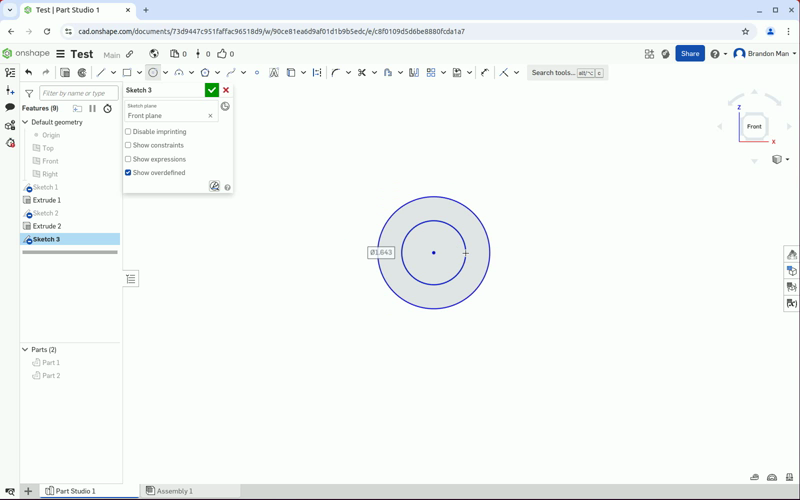
scroll(-6)
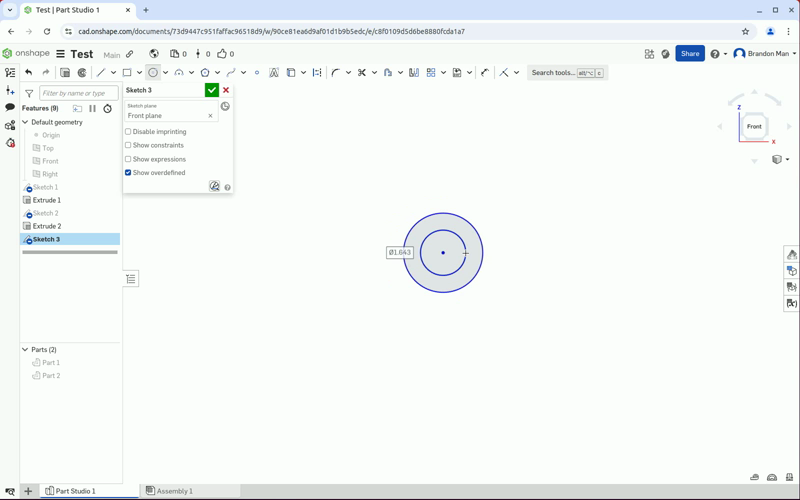
scroll(-6)
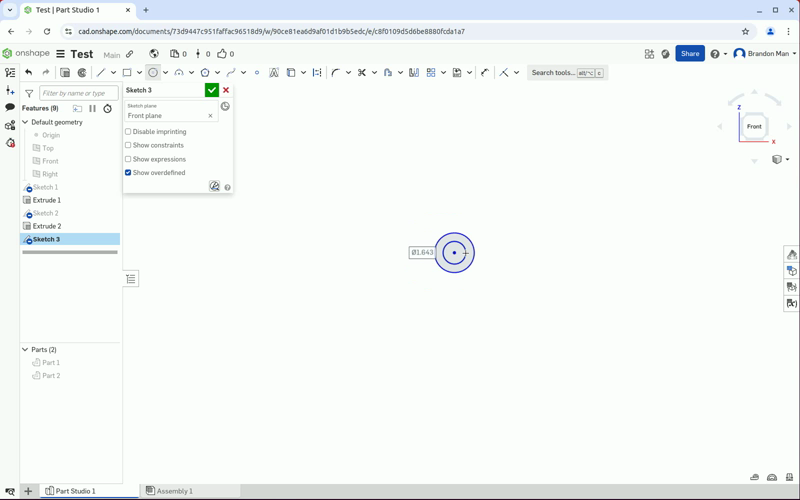
scroll(-6)
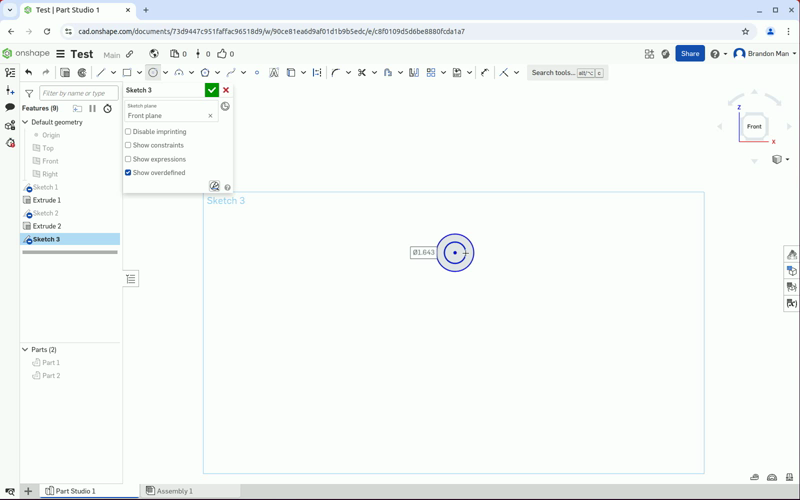
scroll(-6)
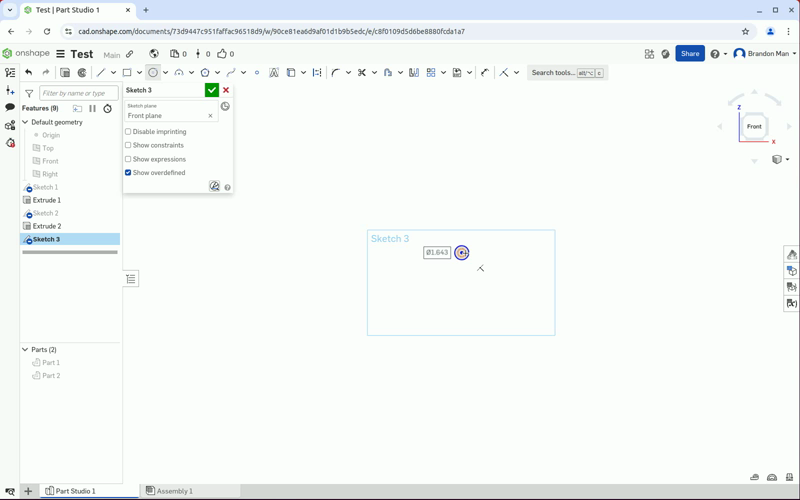
key(esc)
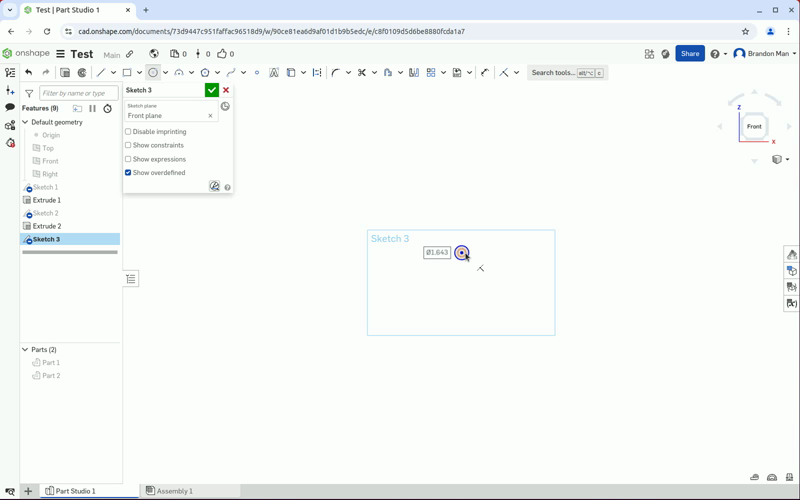
mouse_move(459, 255)
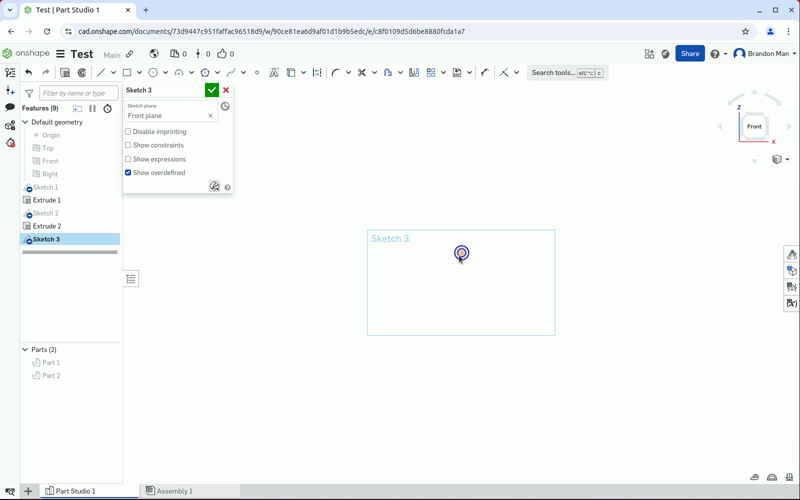
scroll(6)
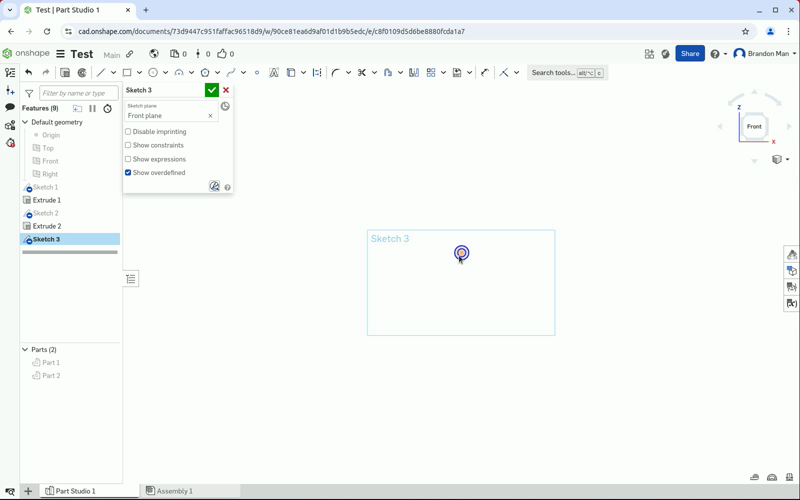
scroll(6)
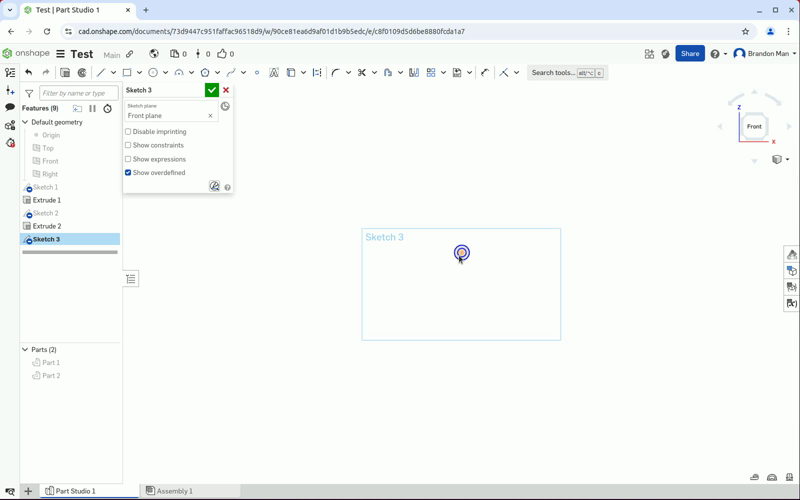
scroll(6)
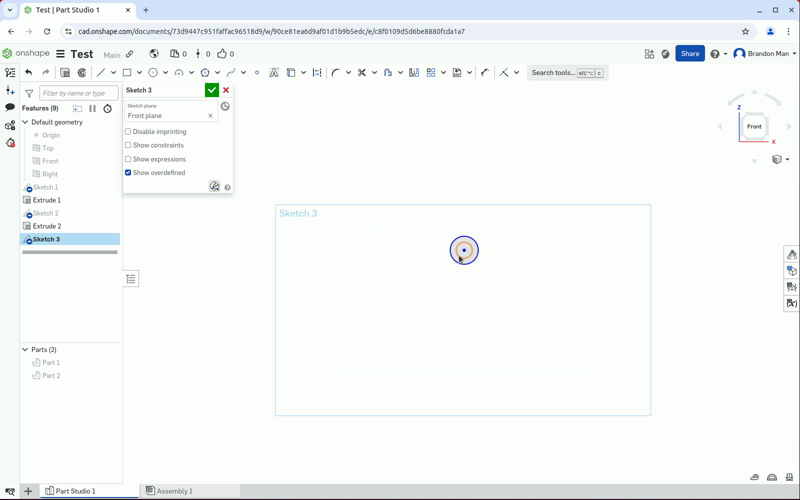
scroll(6)
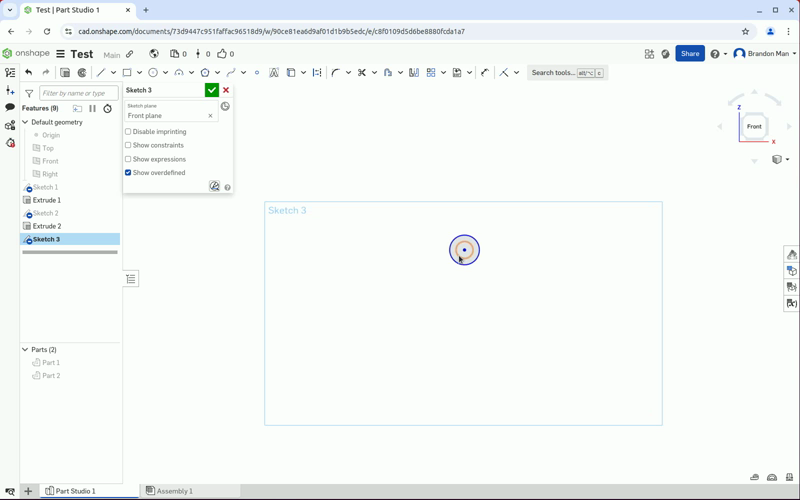
scroll(6)
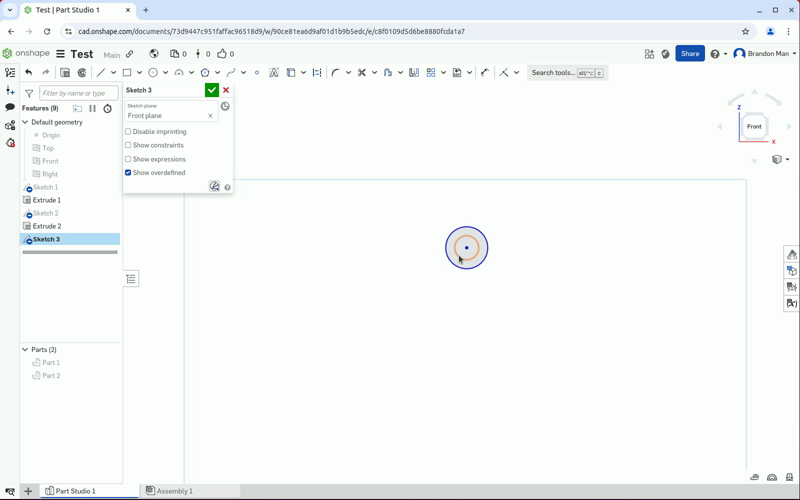
scroll(6)
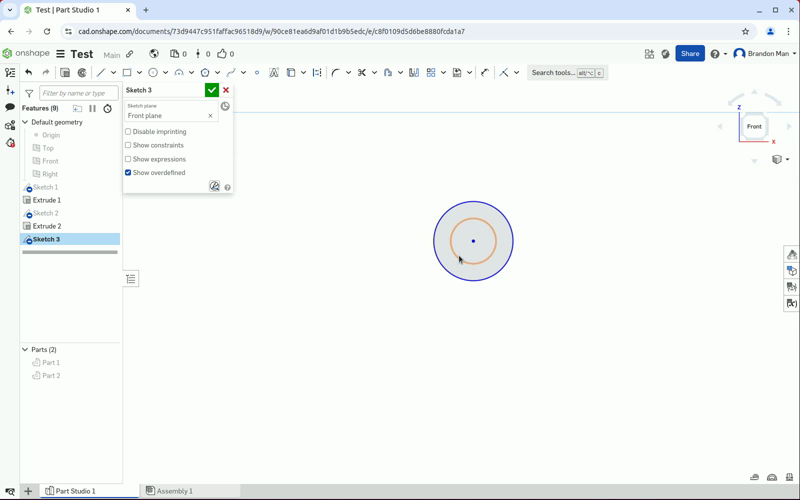
scroll(6)
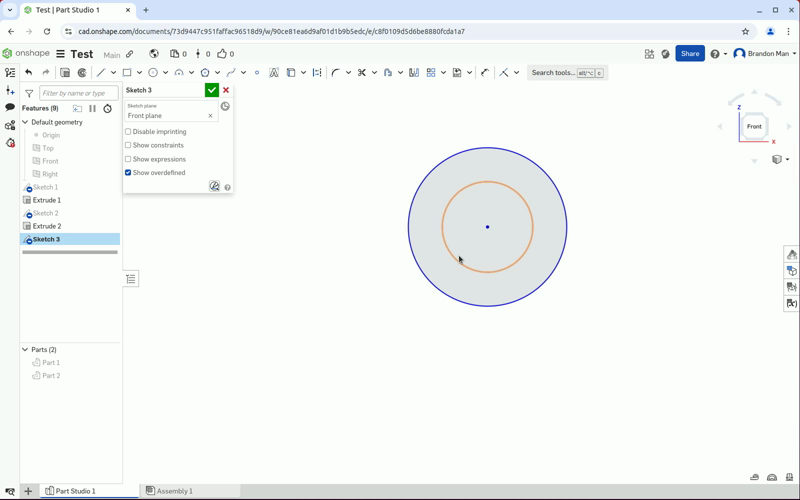
click(459, 255)
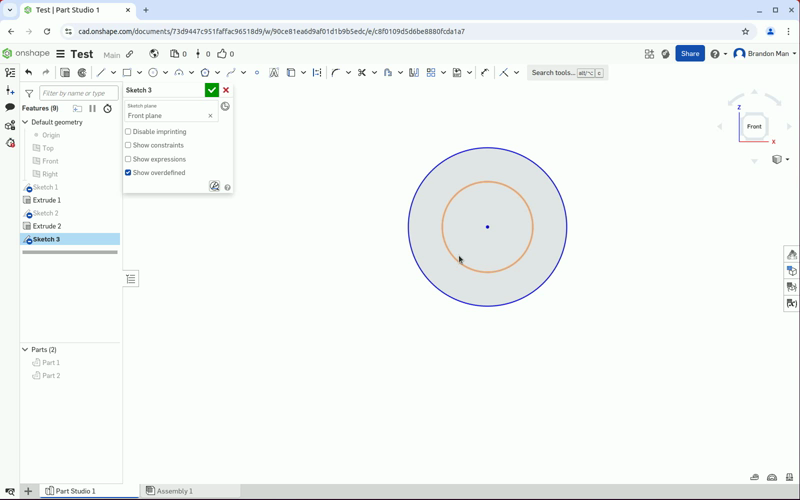
scroll(-6)
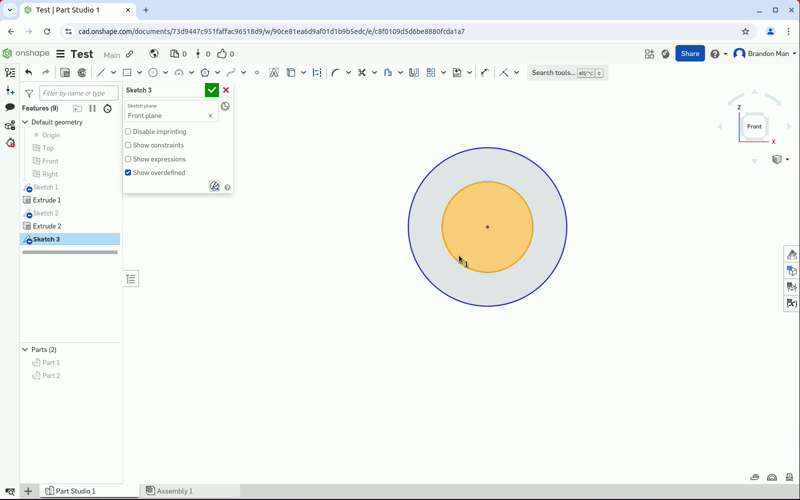
scroll(-6)
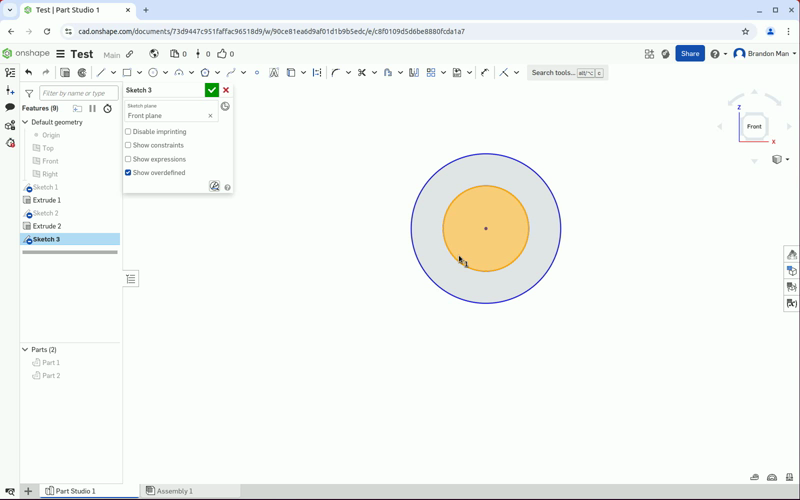
scroll(-6)
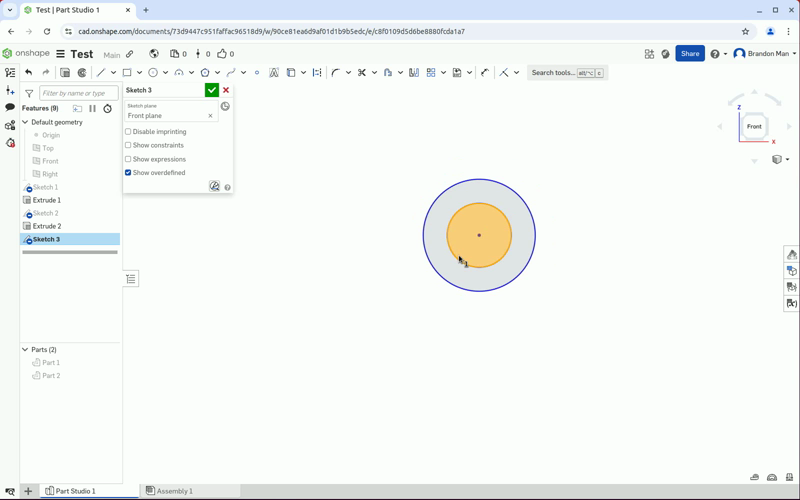
scroll(-6)
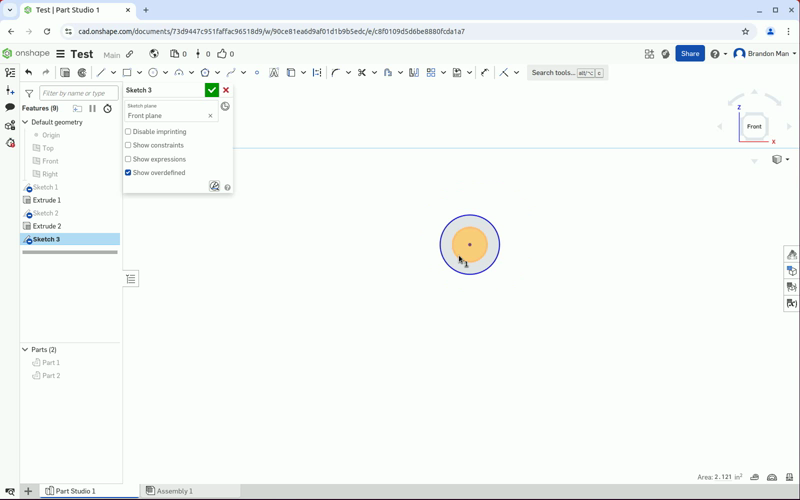
scroll(-6)
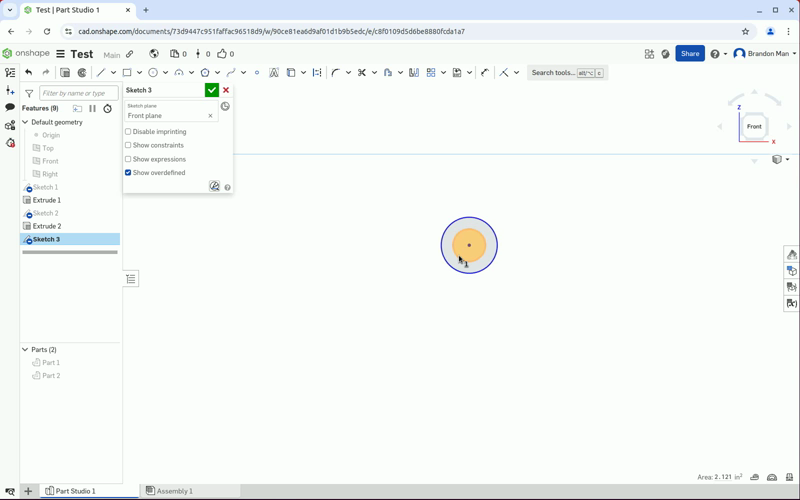
scroll(-6)
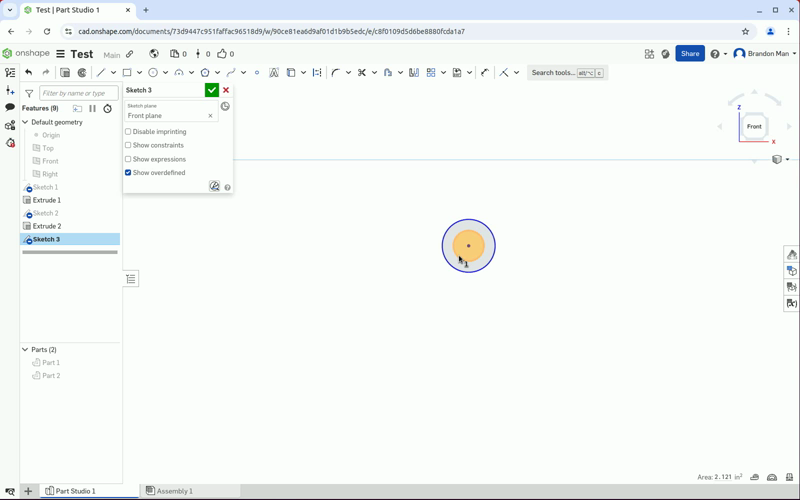
scroll(-6)
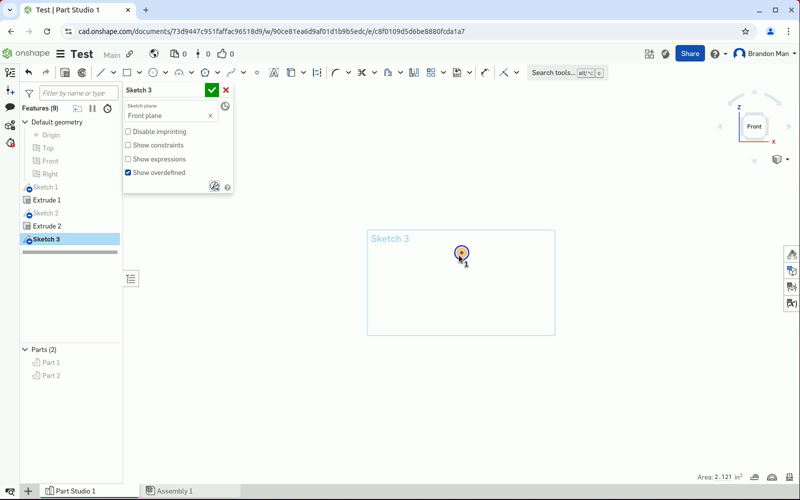
mouse_move(73, 352)
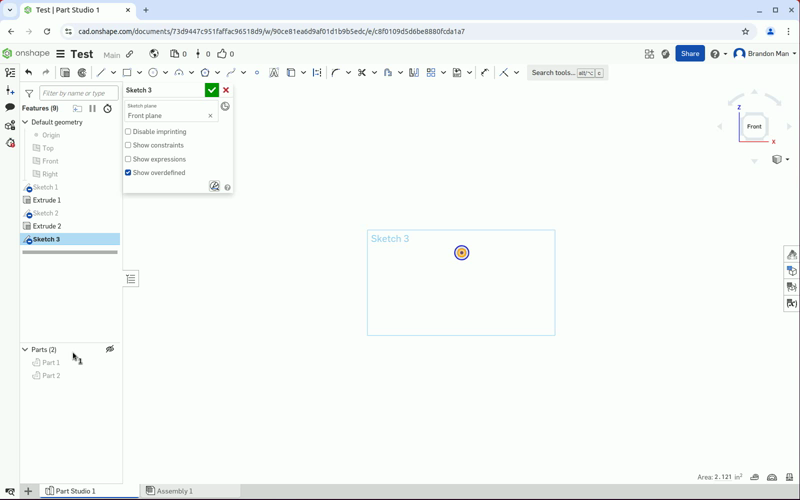
key(shift+y)
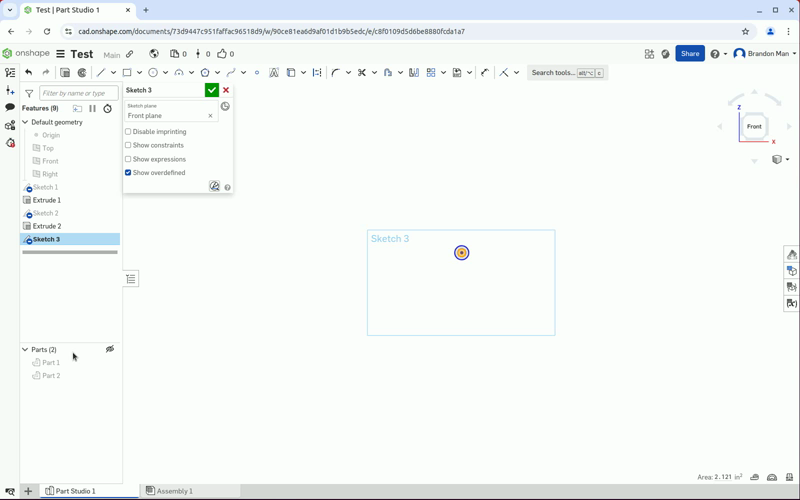
key(shift+e)
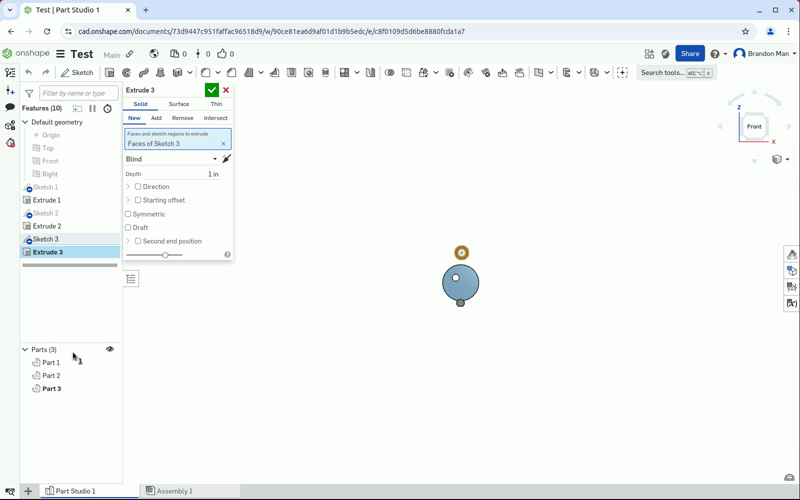
mouse_move(143, 106)
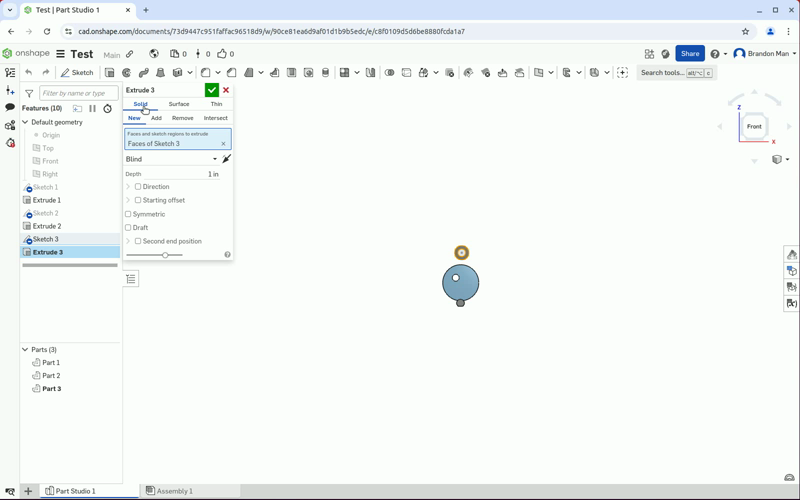
click(143, 106)
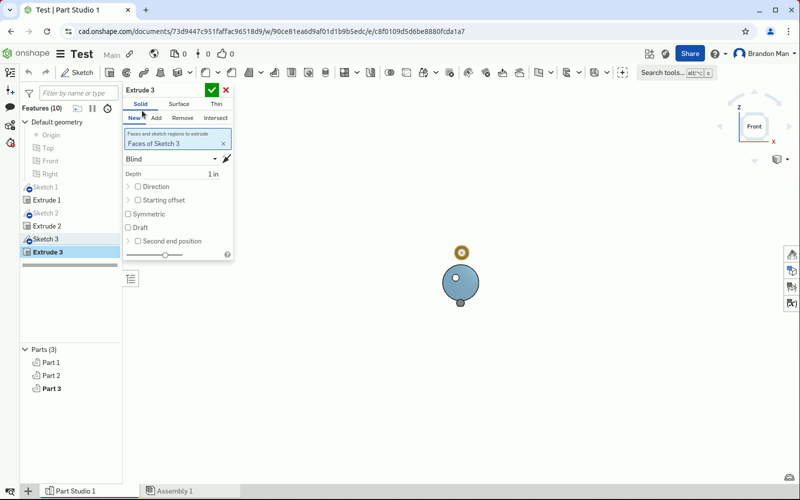
mouse_move(137, 120)
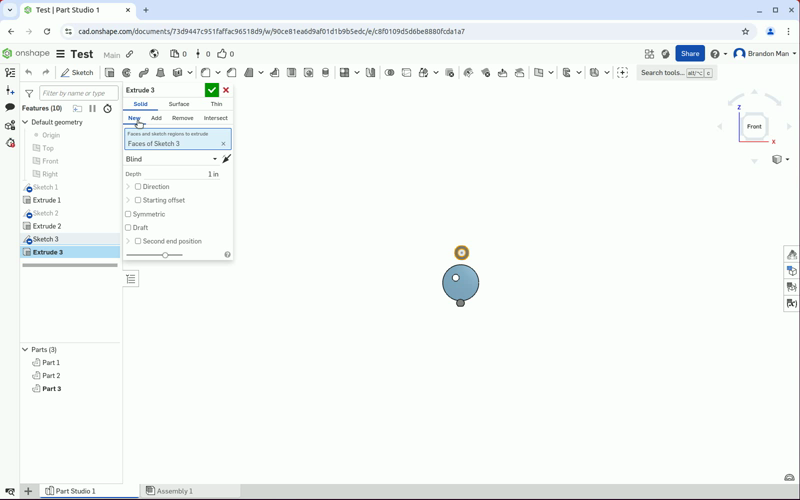
click(137, 120)
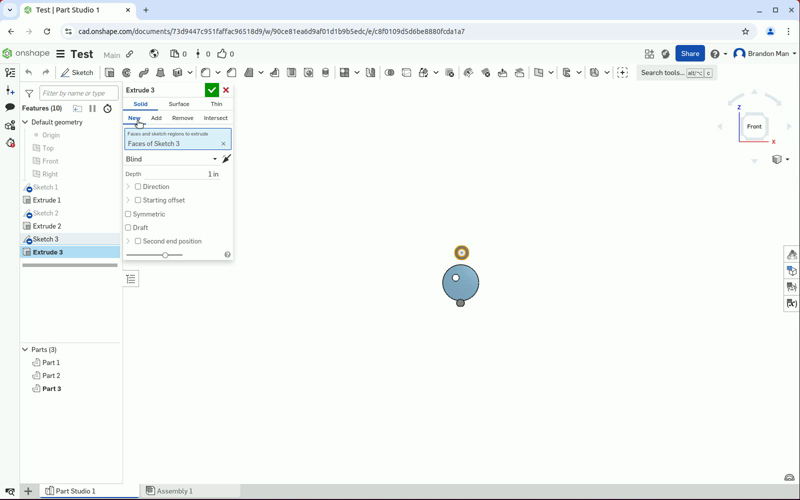
key(tab, 4)
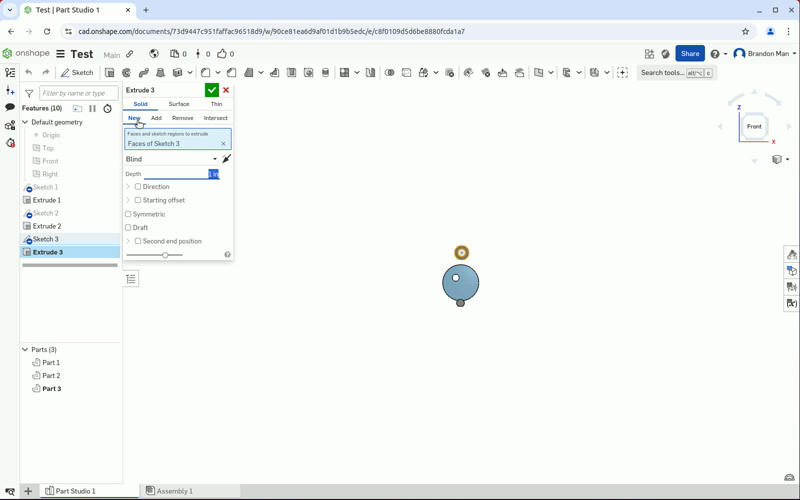
text(1.204)
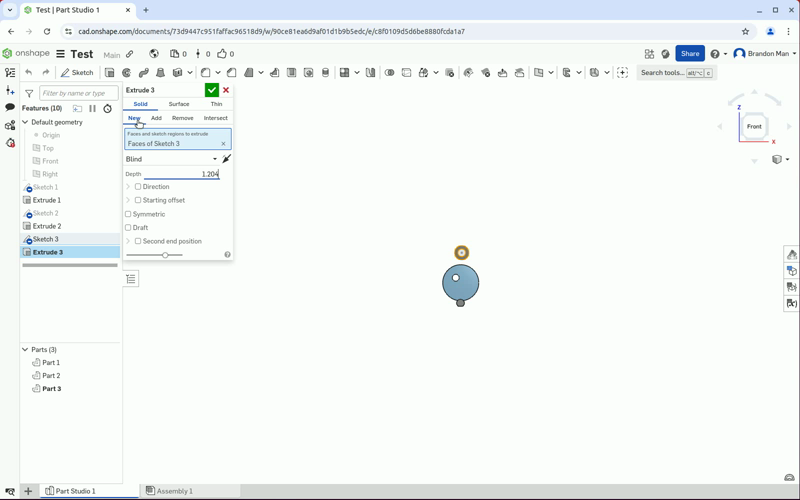
key(enter)
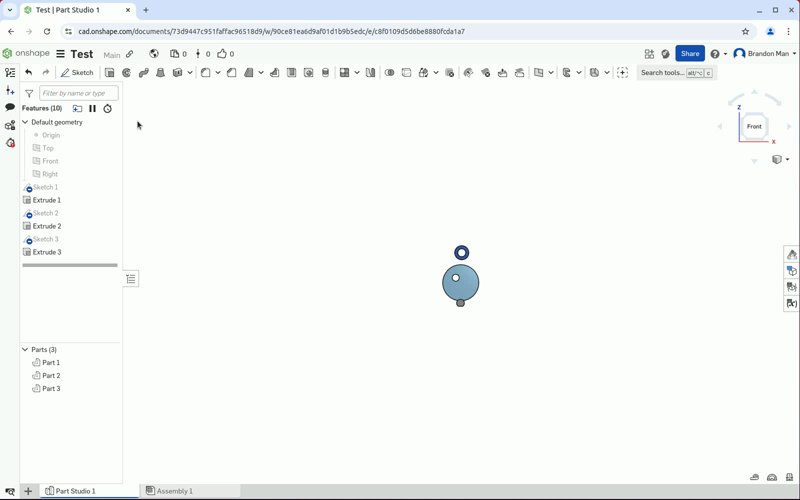
key(shift+h)
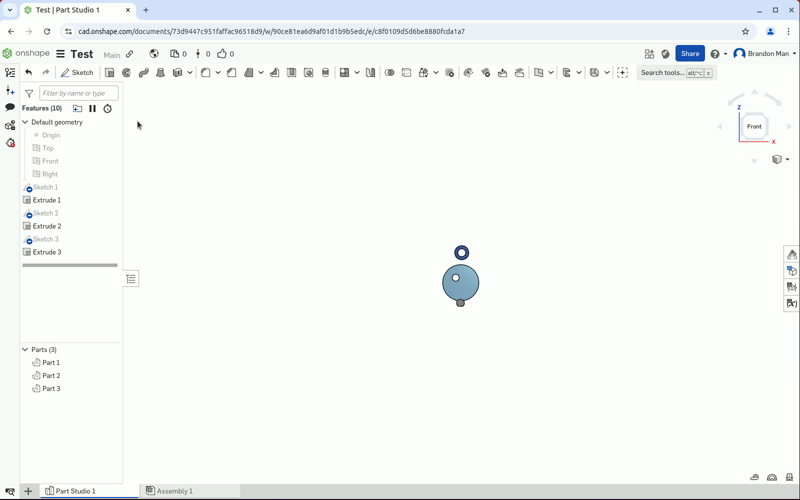
key(shift+h)
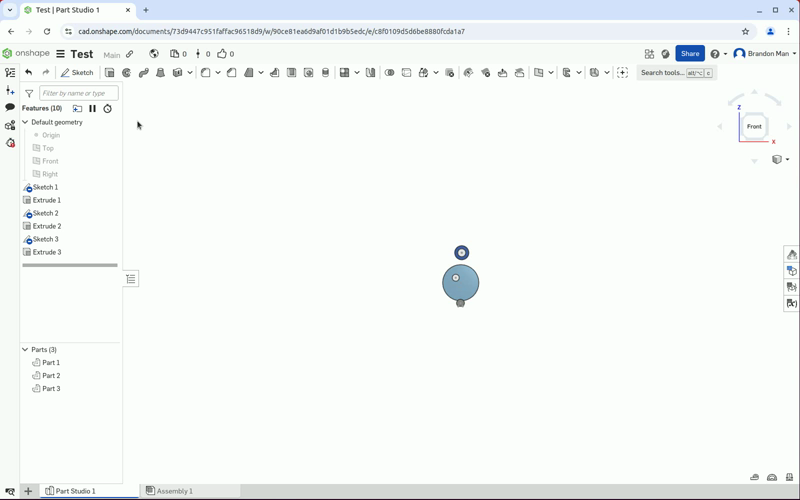
key(shift+7)
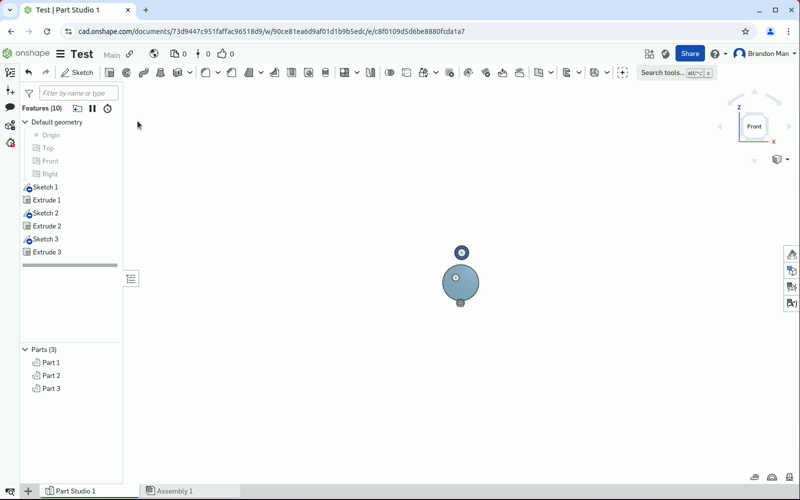
key(left, 2)
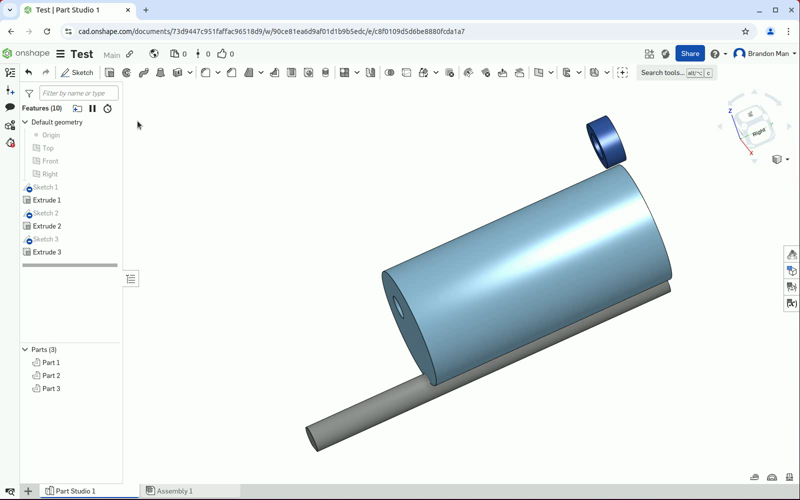
key(down, 2)
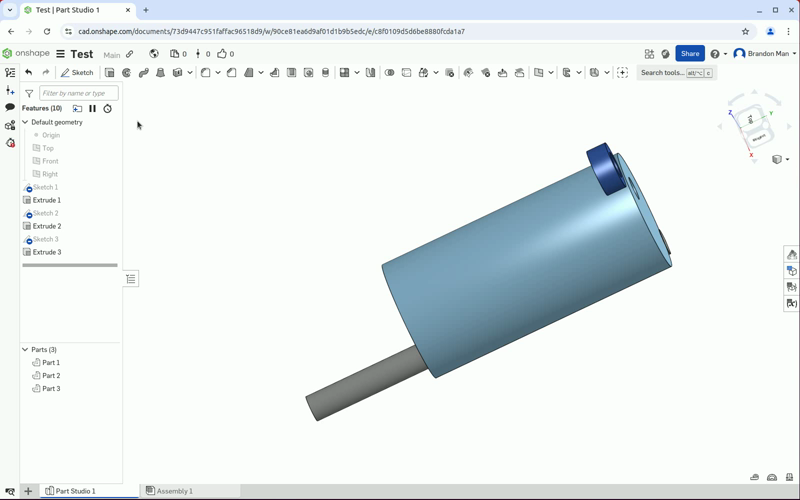
key(up, 2)
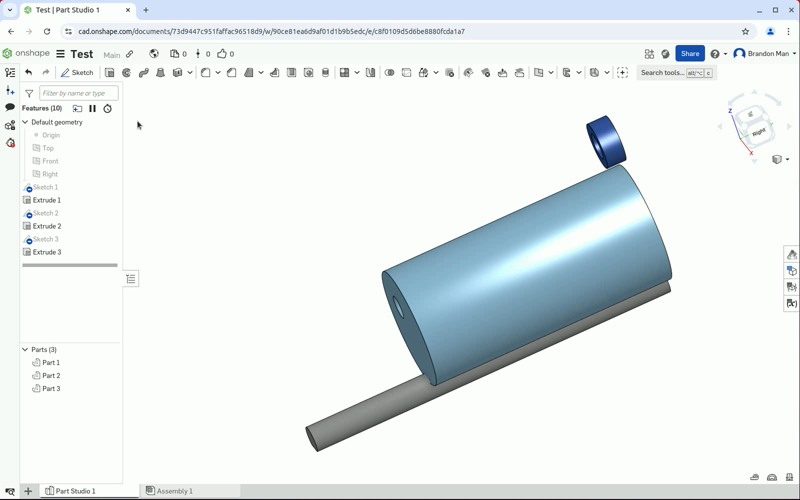
key(right, 2)
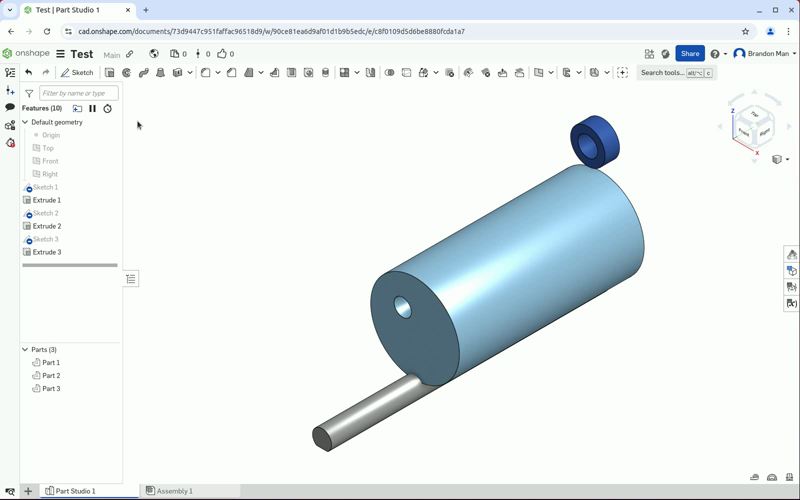
mouse_move(73, 189)
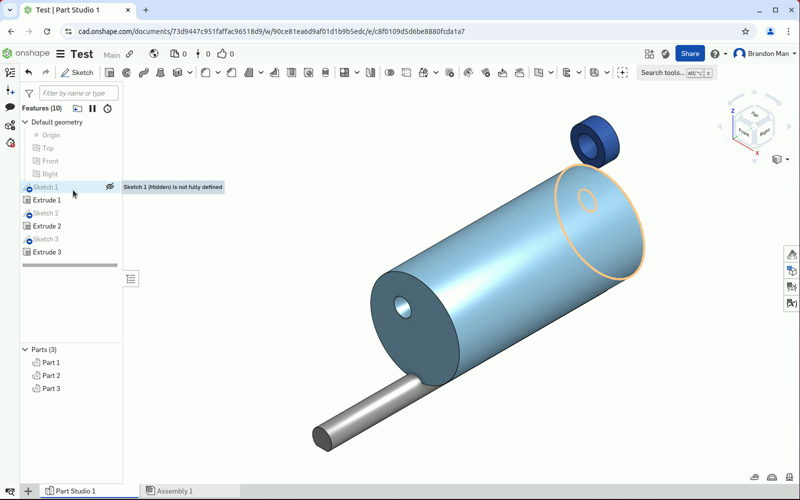
click(73, 189)